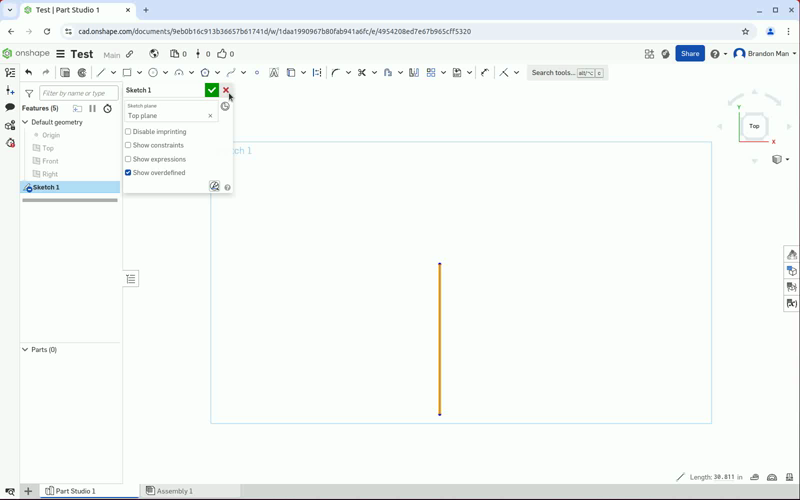
key(shift+h)
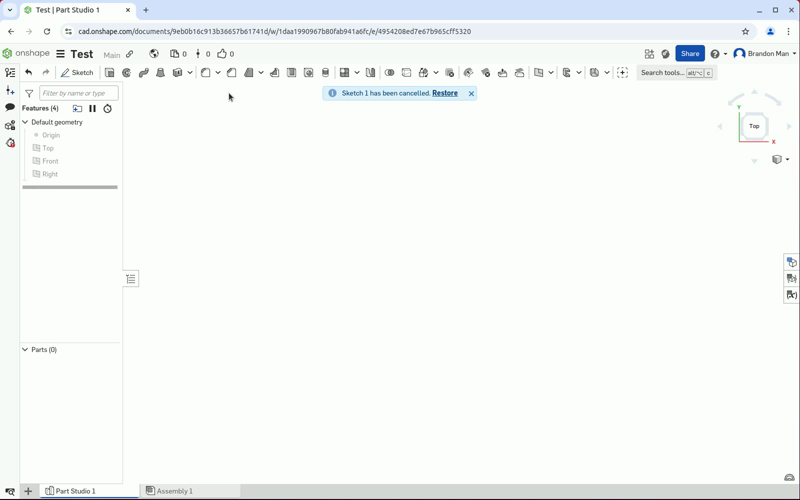
mouse_move(73, 352)
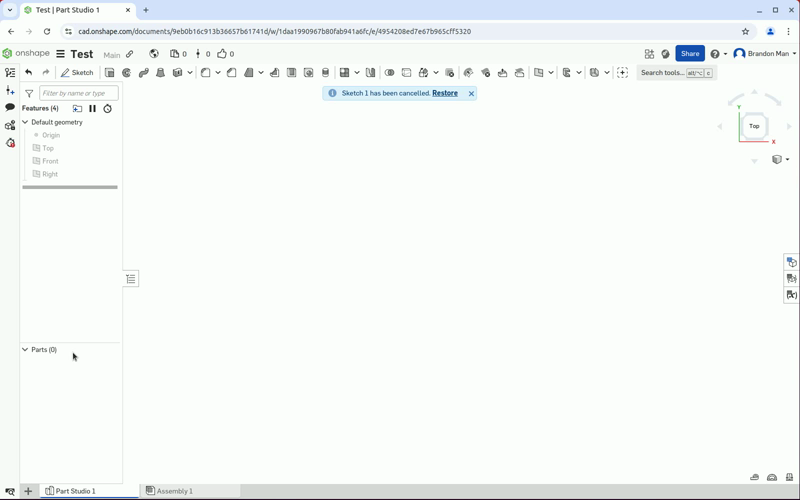
key(y)
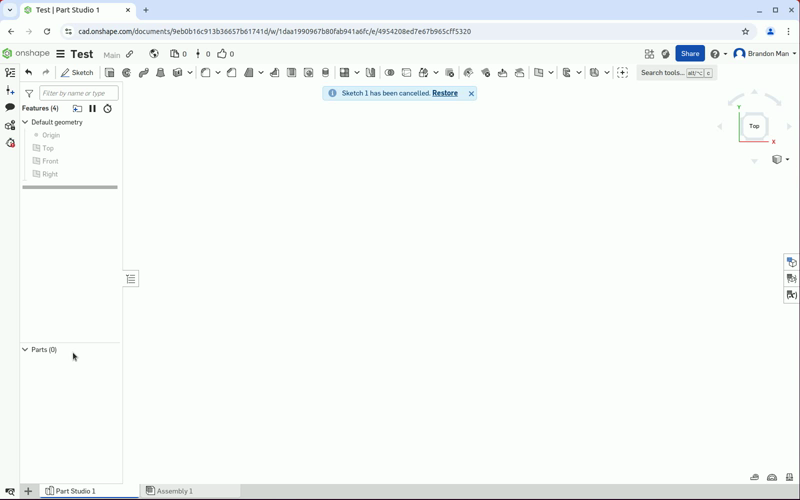
key(shift+p)
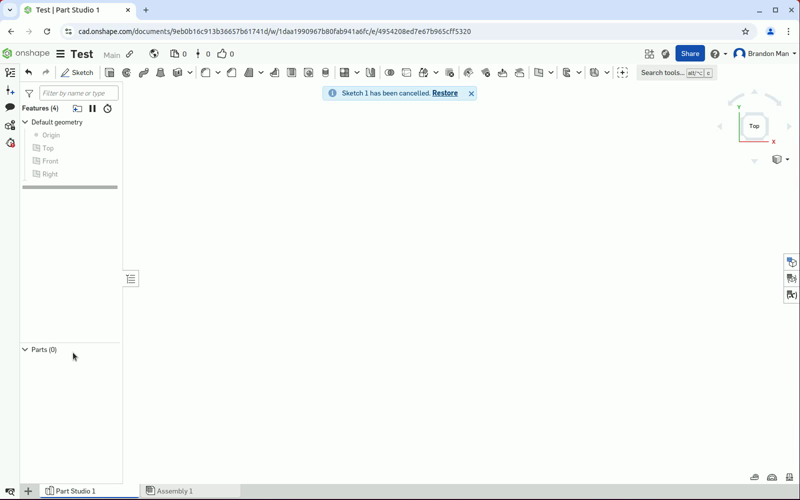
key(space)
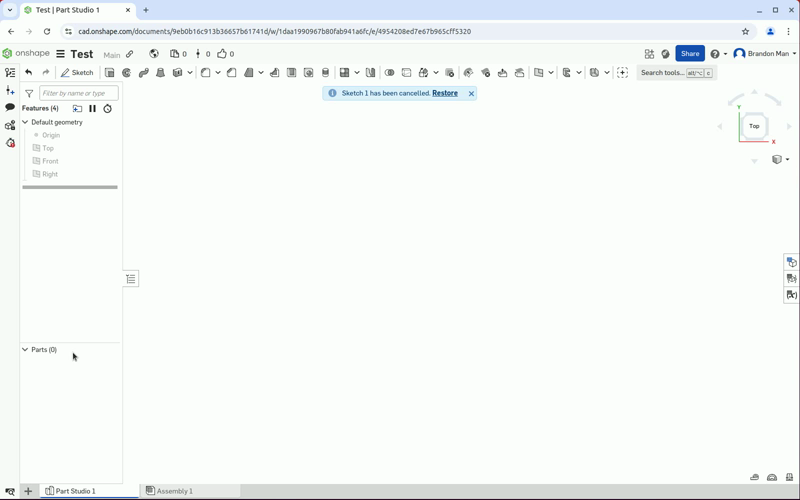
key_down(shift)
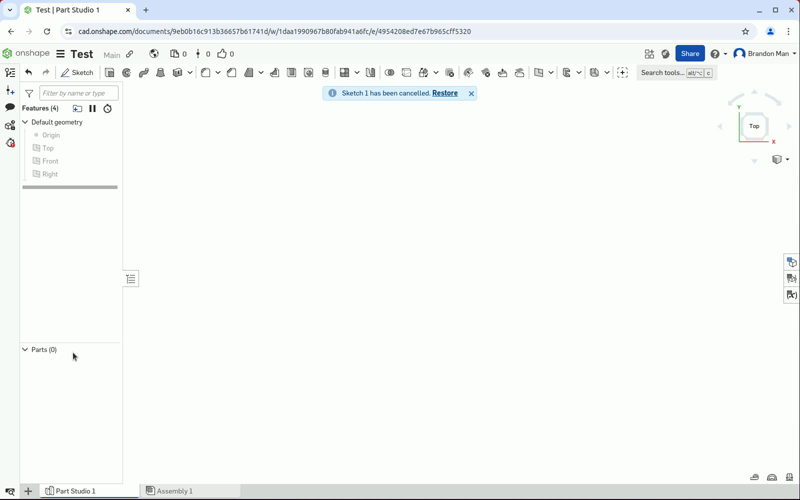
key(up)
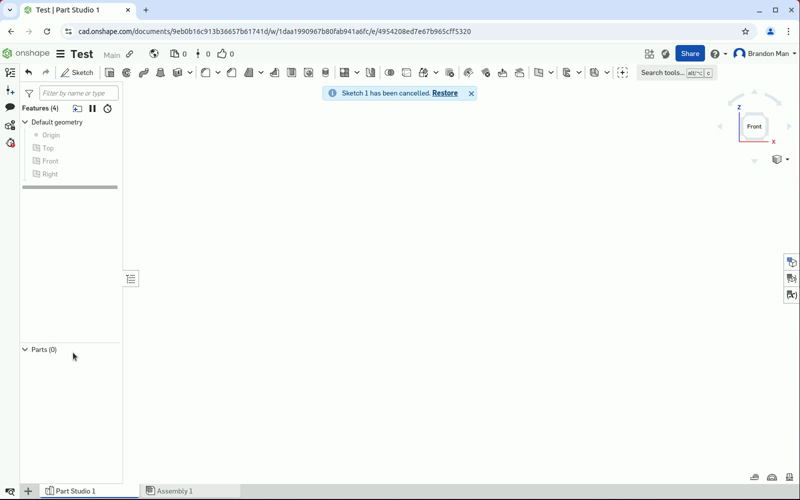
key_up(shift)
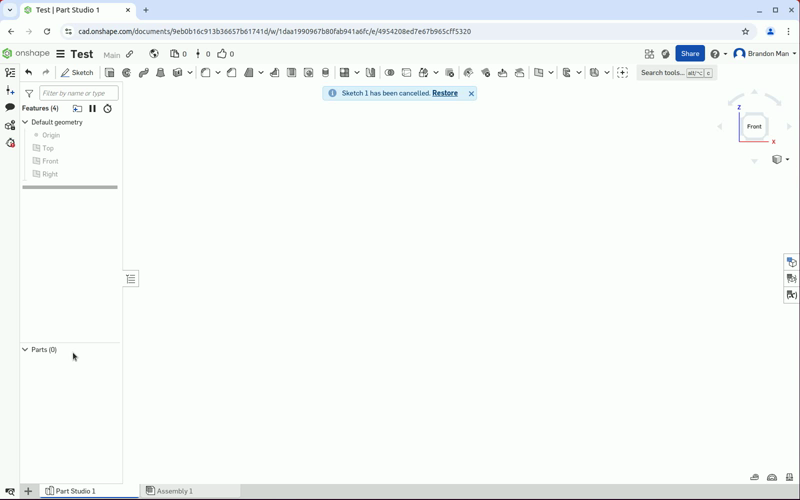
mouse_move(73, 352)
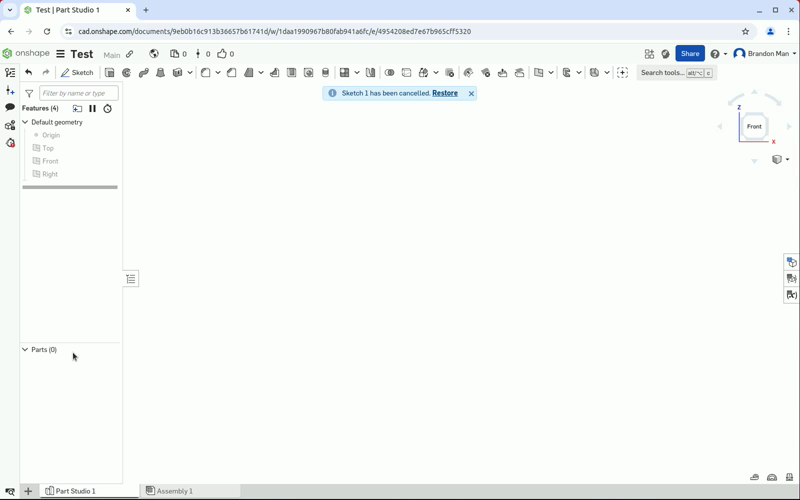
key(shift+y)
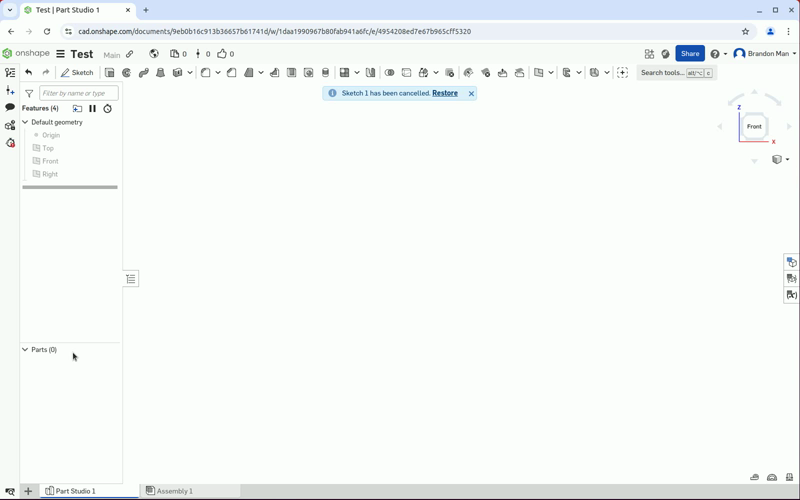
key(shift+s)
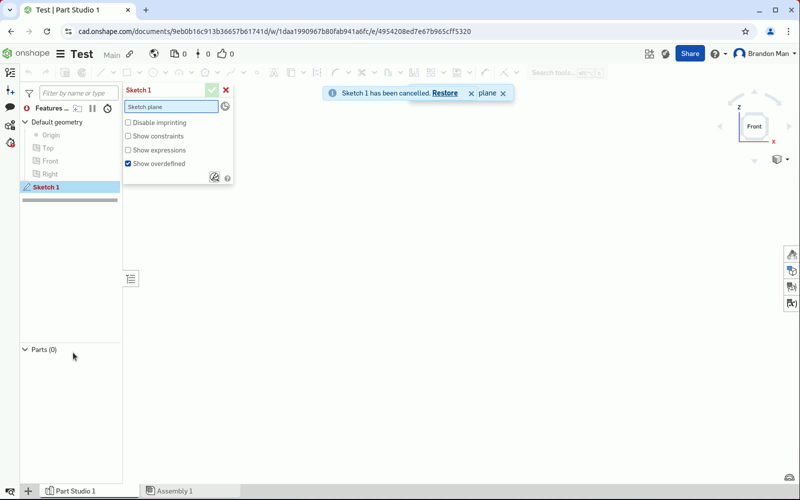
mouse_move(73, 163)
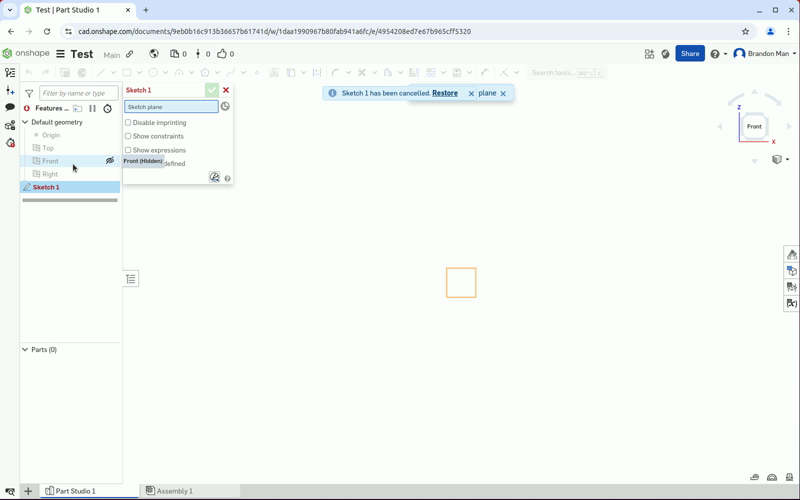
click(73, 163)
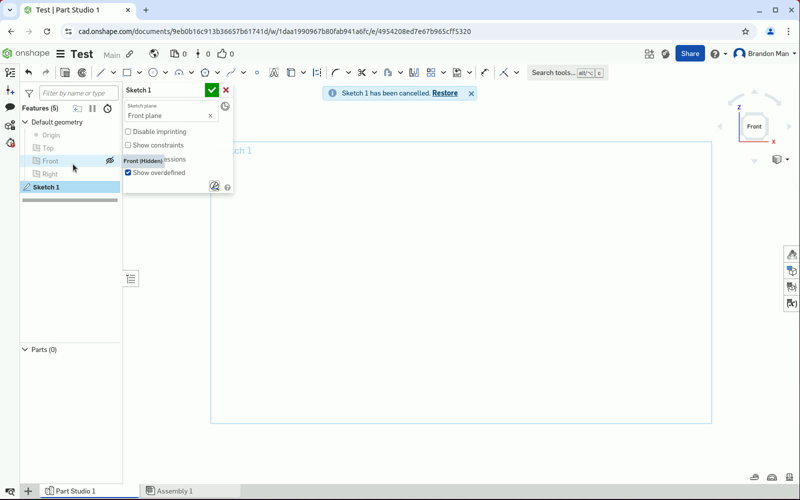
mouse_move(73, 352)
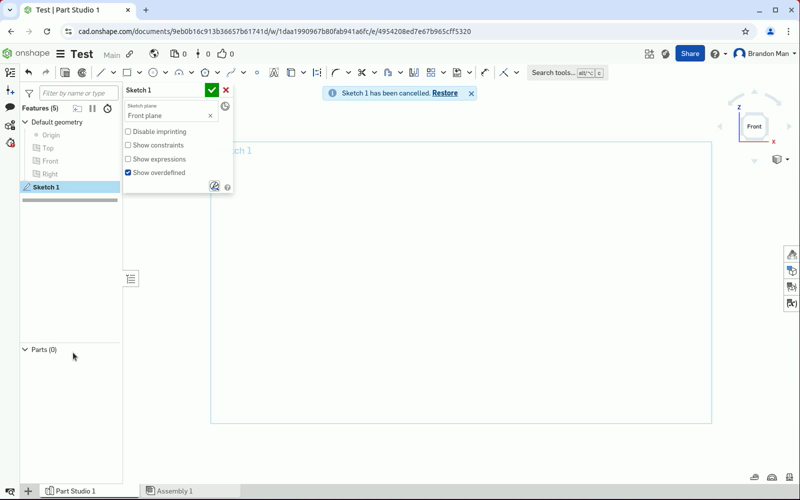
key(y)
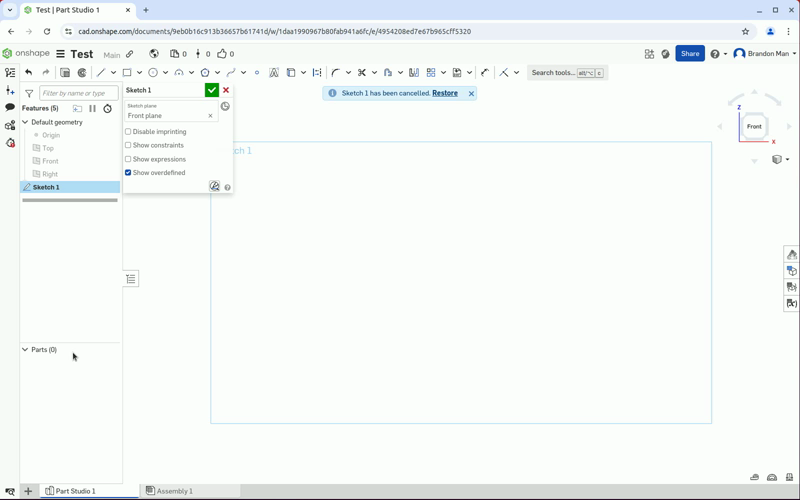
key(c)
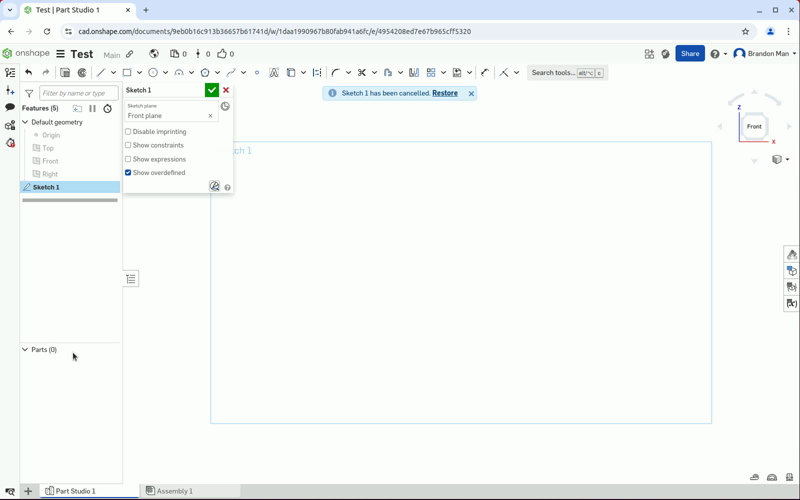
key_down(shift)
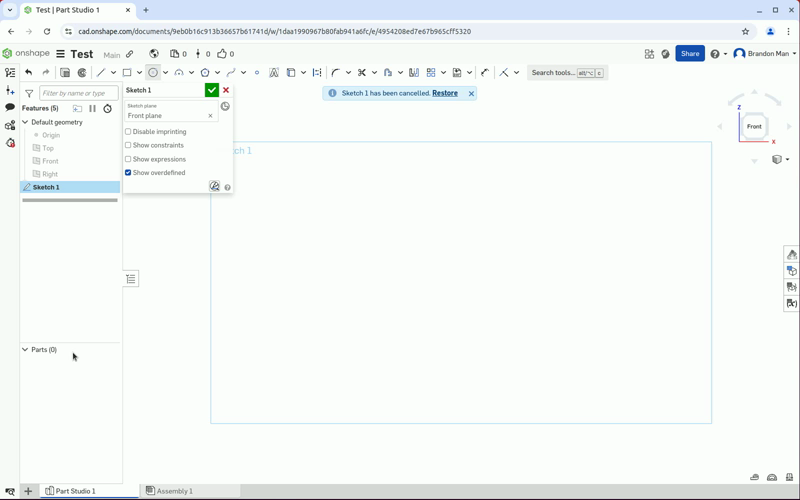
mouse_move(460, 282)
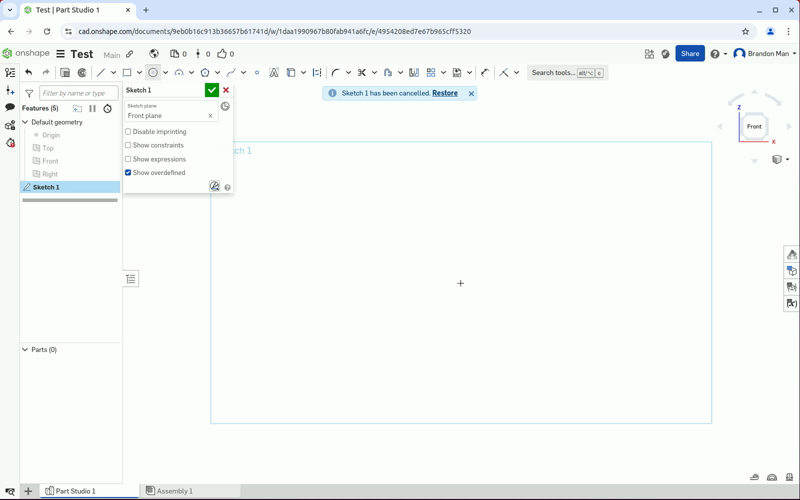
click(460, 282)
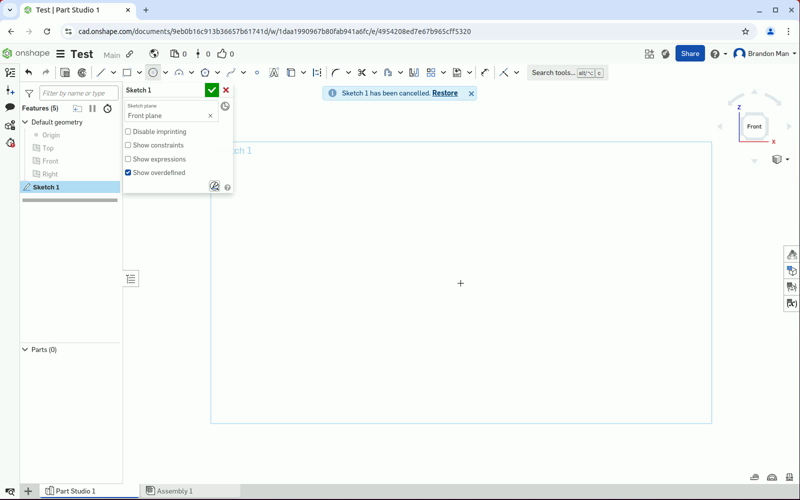
key_up(shift)
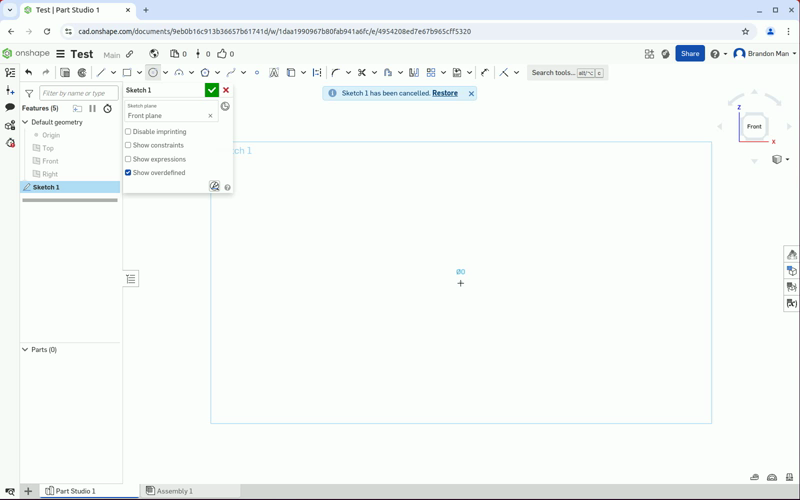
mouse_move(476, 282)
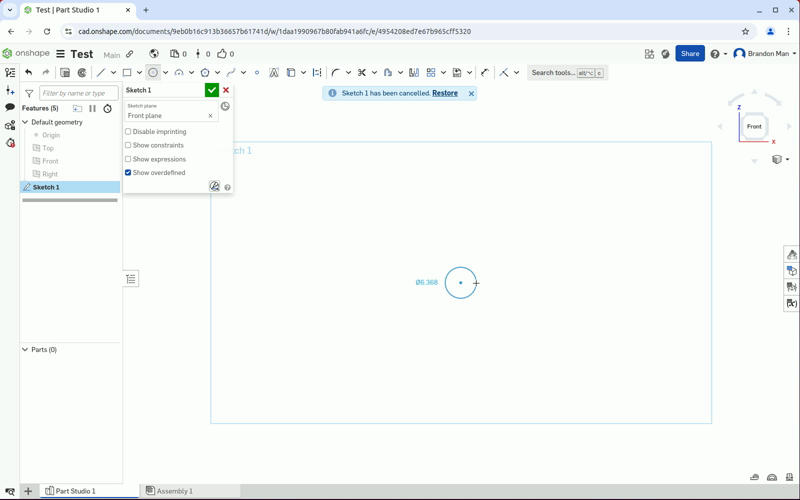
click(476, 282)
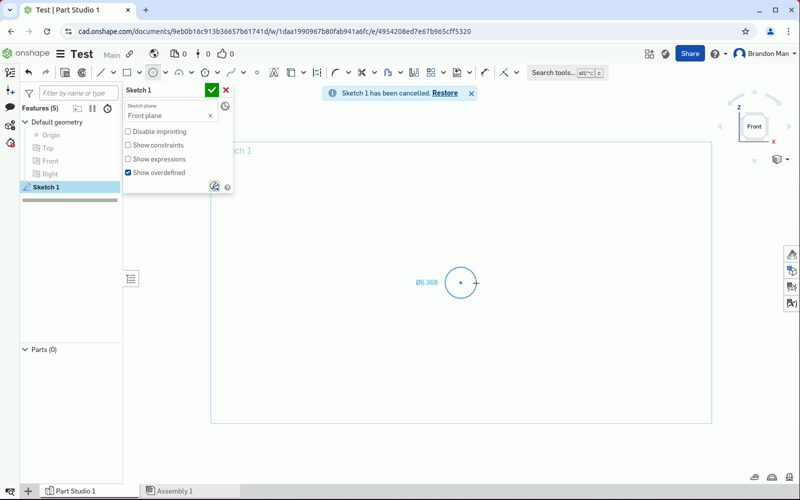
key(esc)
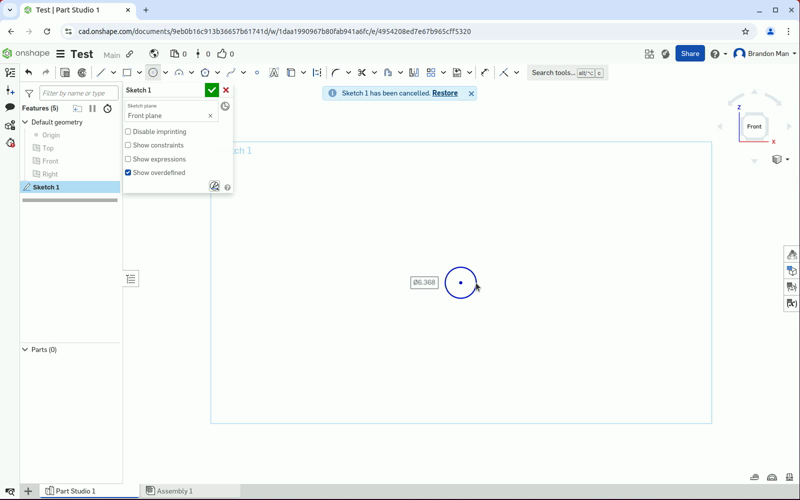
key(c)
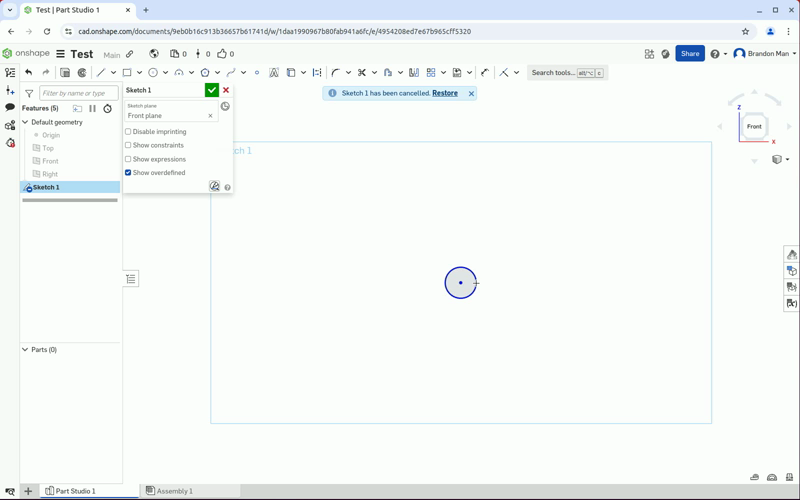
key_down(shift)
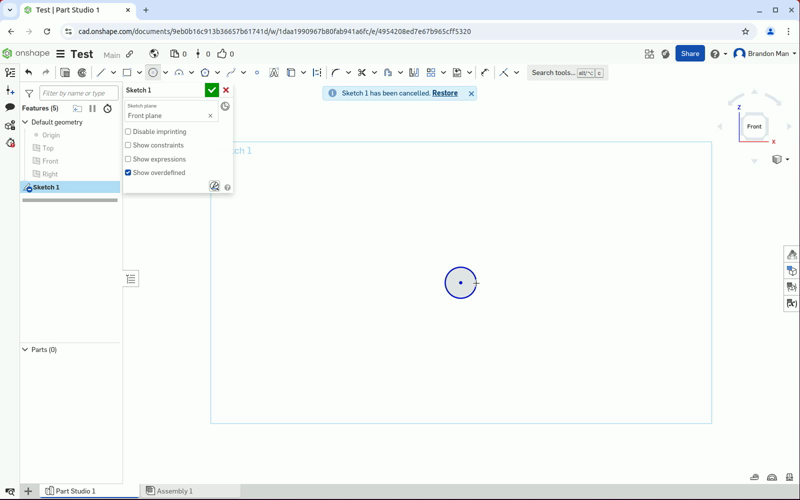
mouse_move(460, 282)
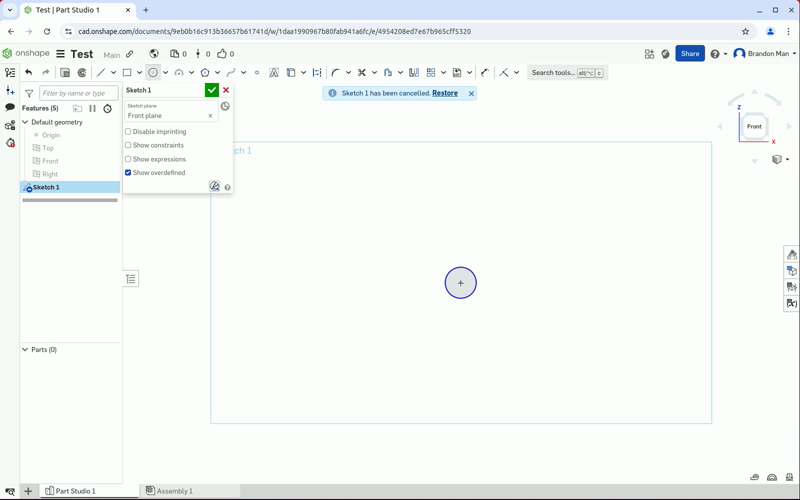
click(460, 282)
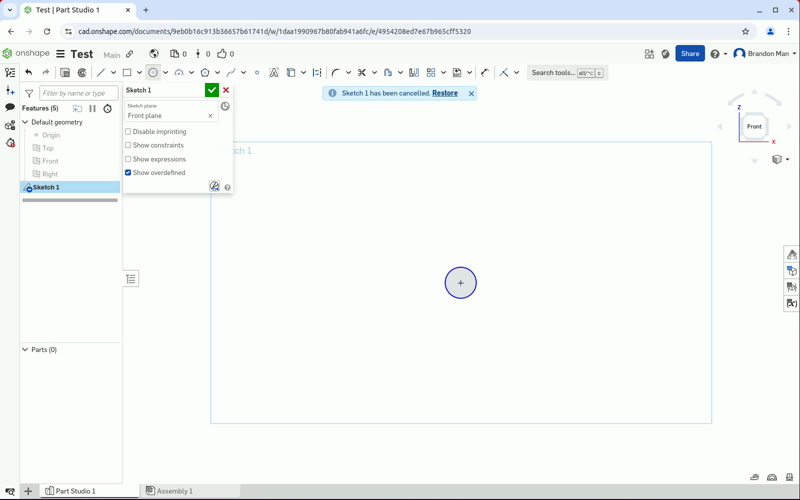
key_up(shift)
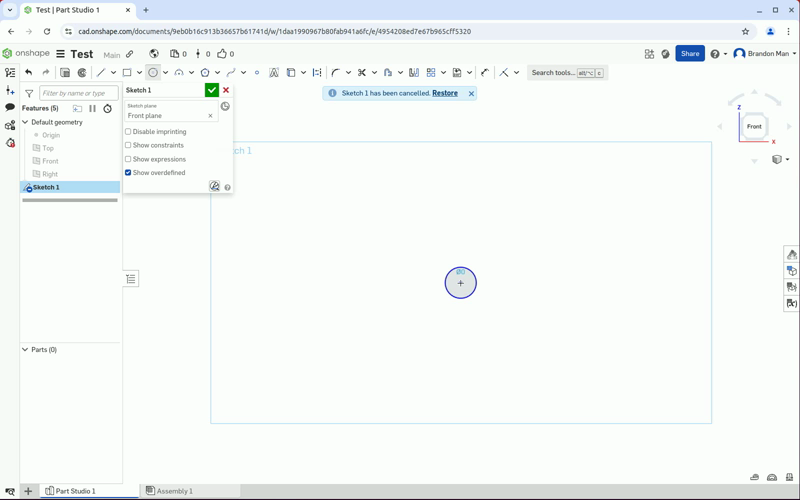
mouse_move(467, 282)
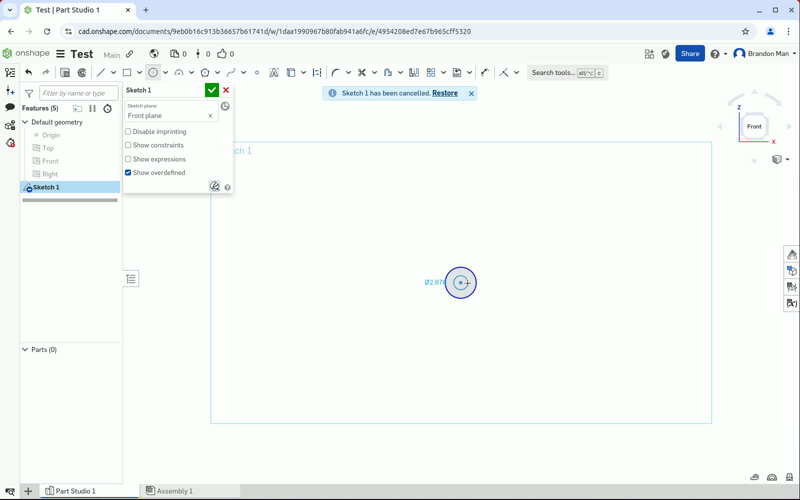
click(467, 282)
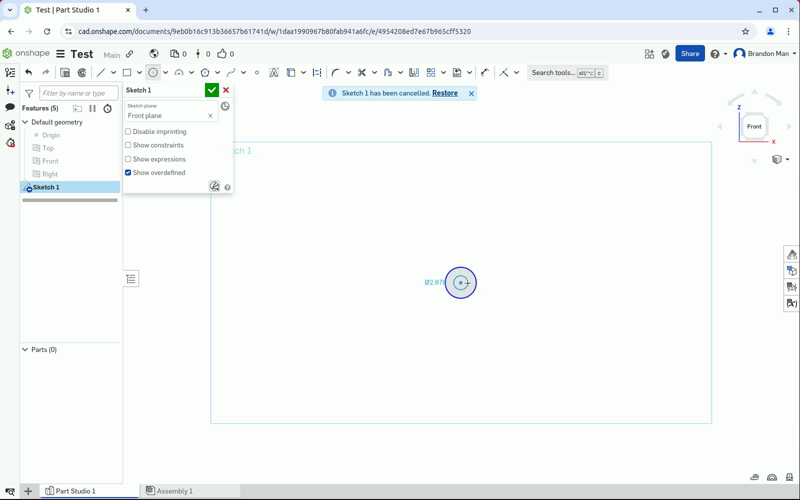
key(esc)
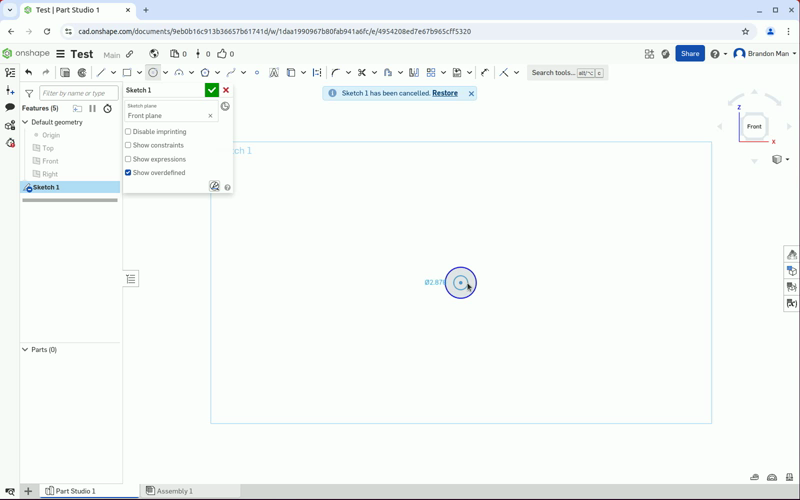
mouse_move(462, 295)
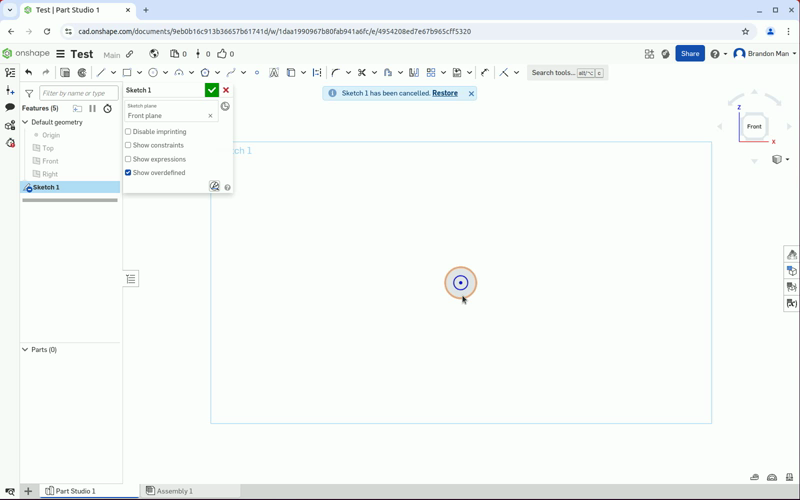
scroll(6)
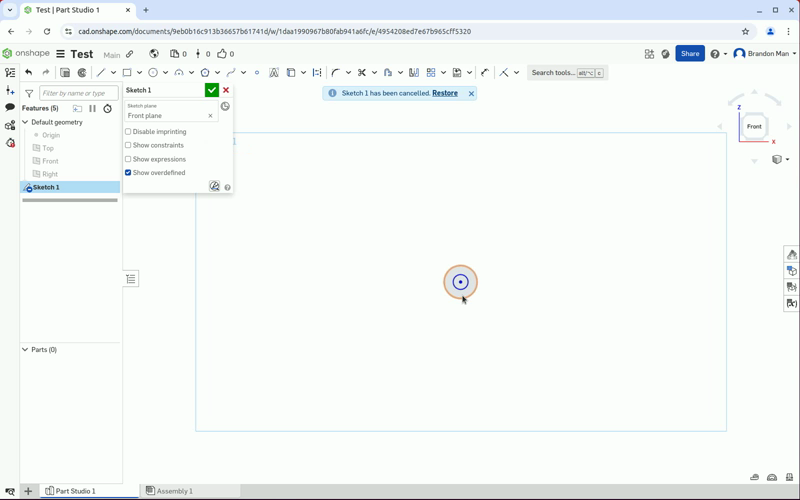
scroll(6)
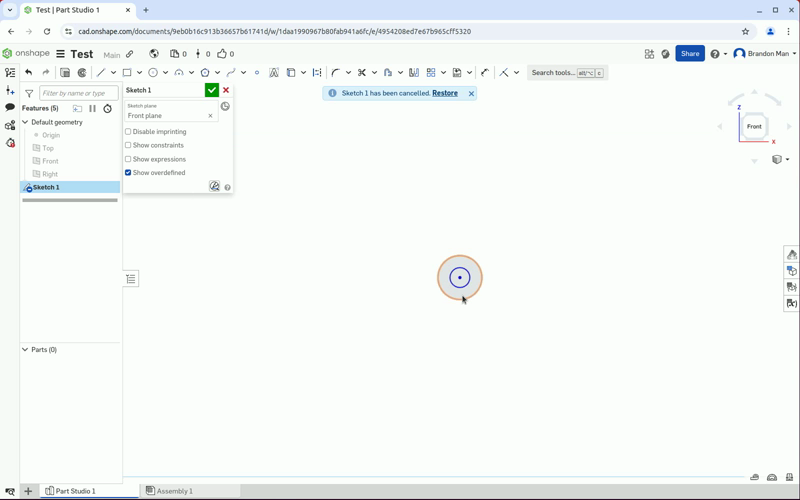
scroll(6)
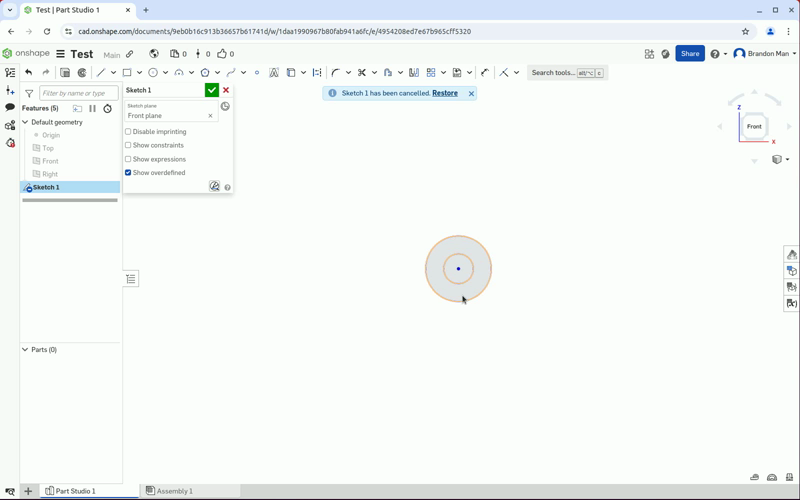
scroll(6)
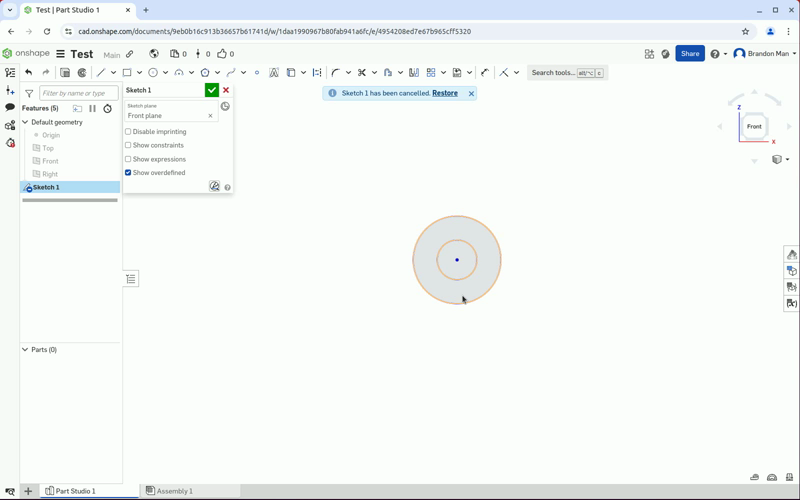
scroll(6)
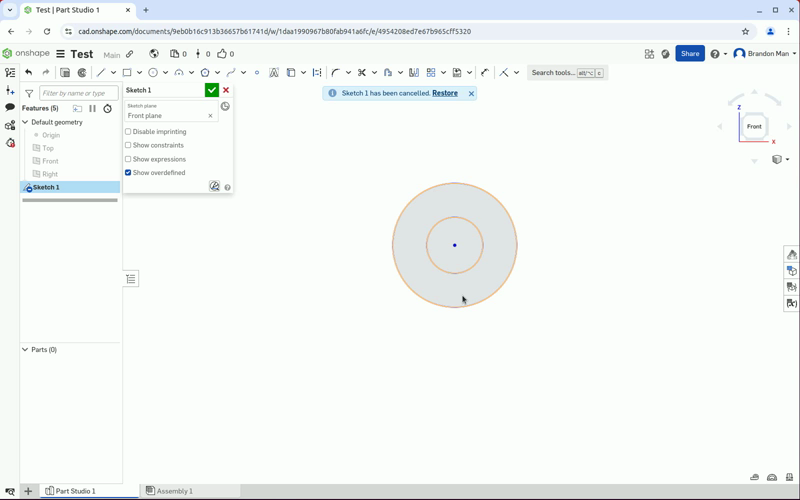
scroll(6)
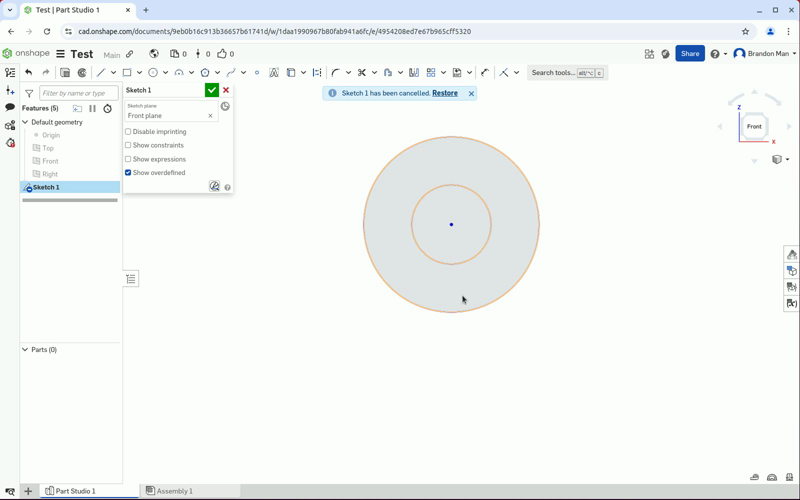
scroll(6)
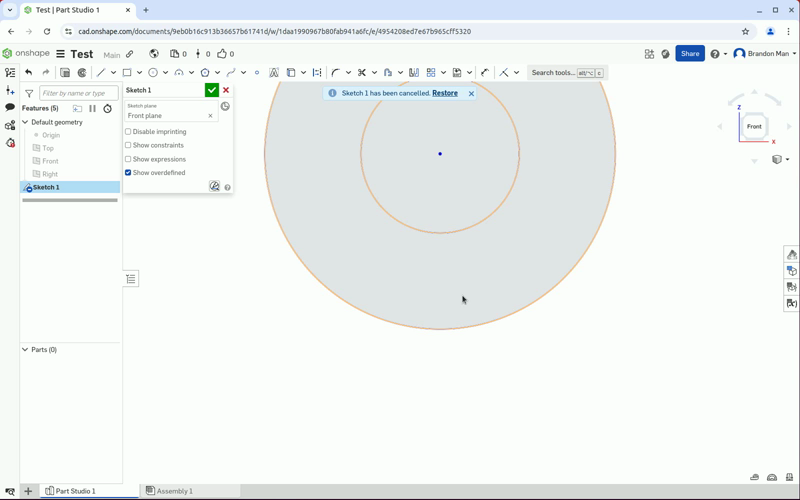
click(462, 295)
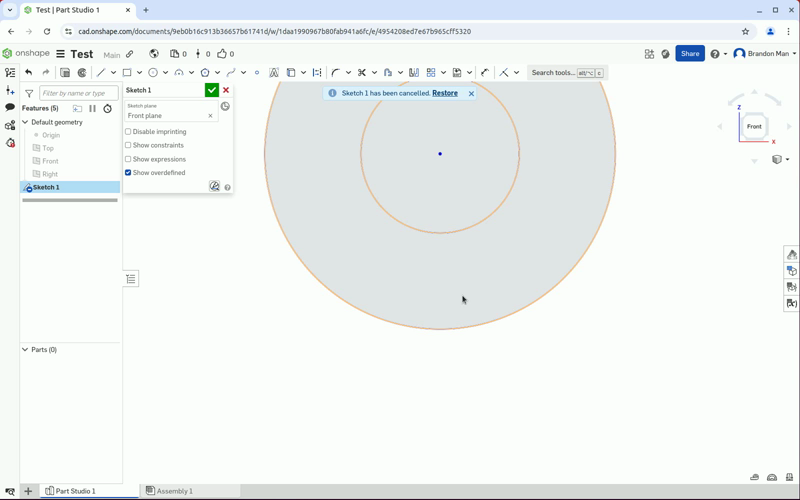
scroll(-6)
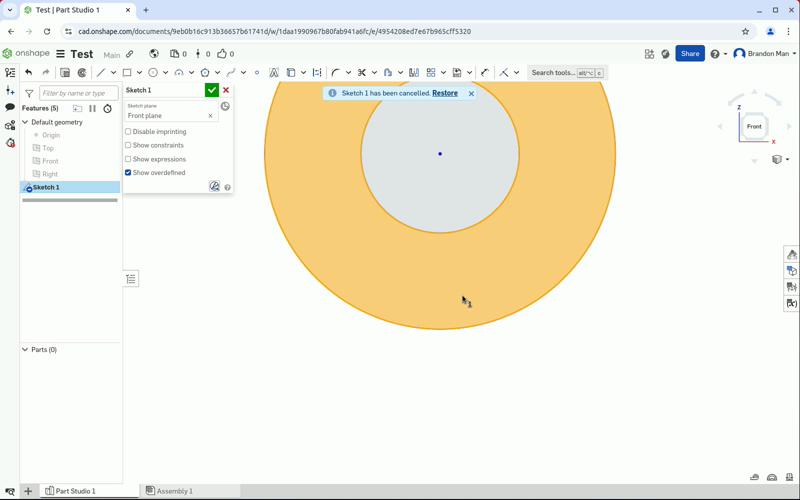
scroll(-6)
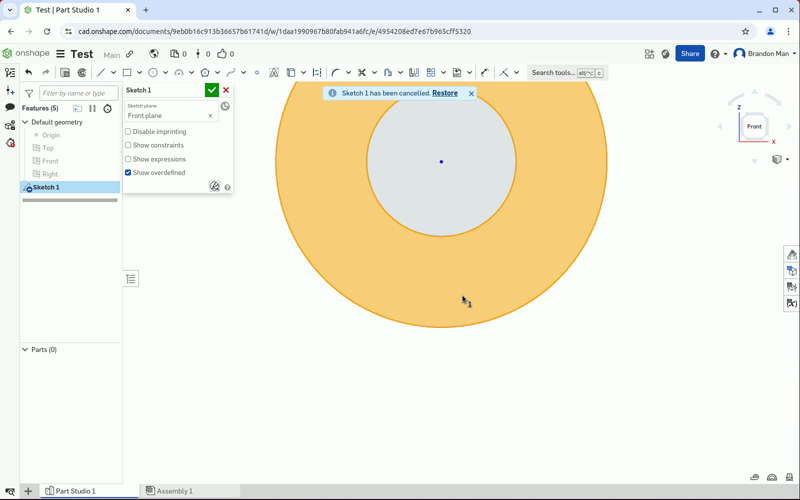
scroll(-6)
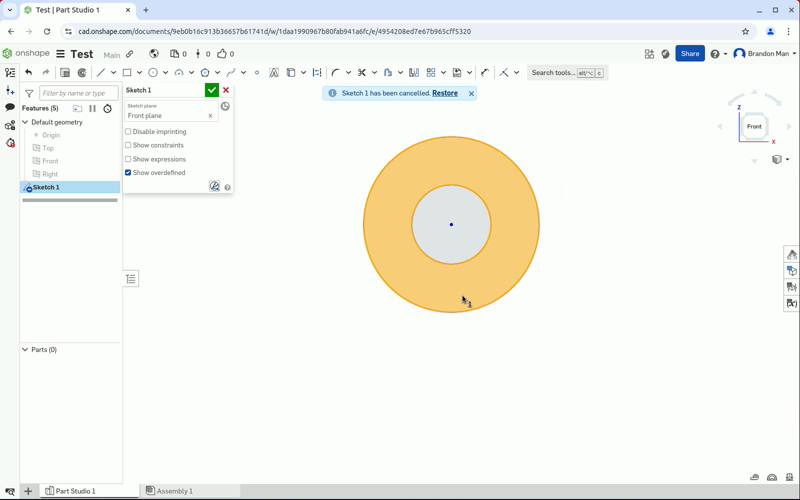
scroll(-6)
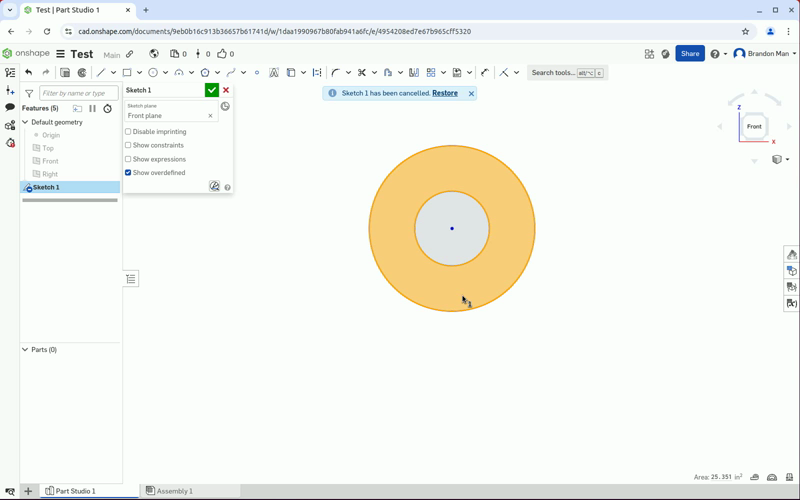
scroll(-6)
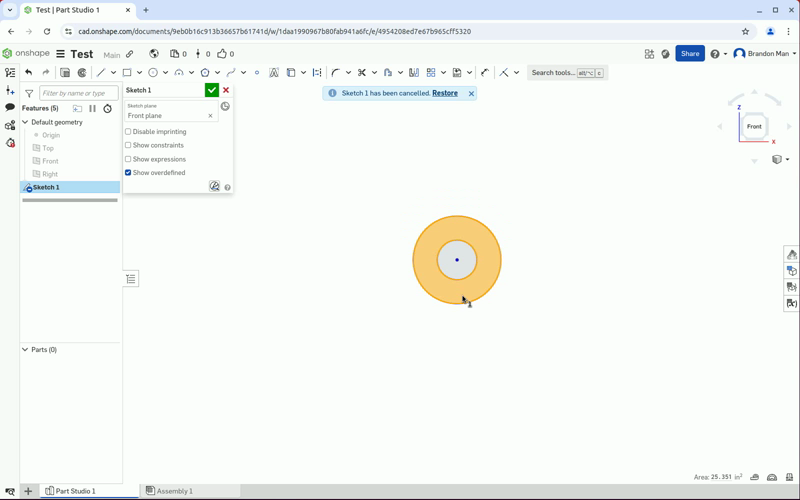
scroll(-6)
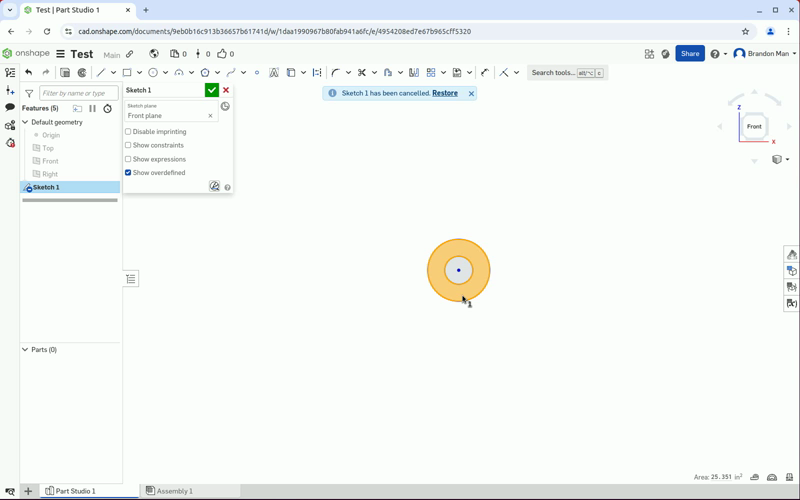
scroll(-6)
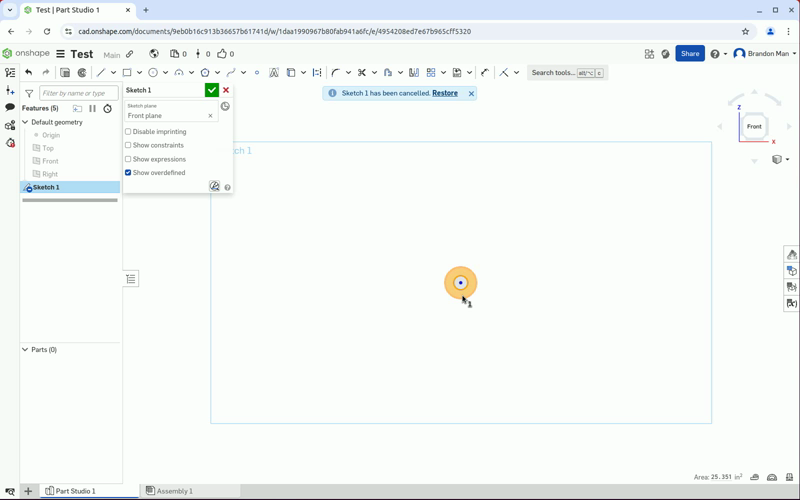
mouse_move(73, 352)
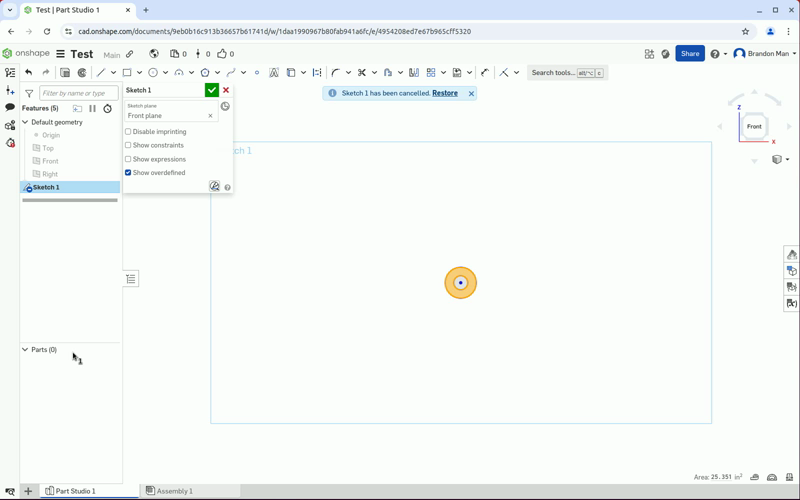
key(shift+y)
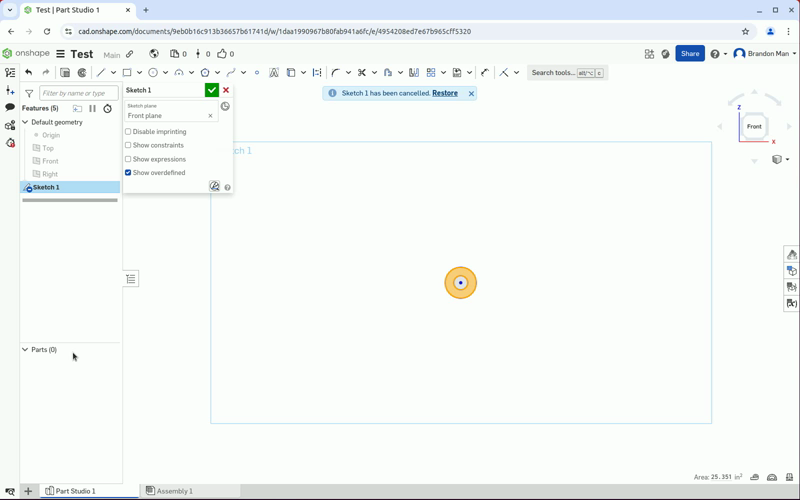
key(shift+e)
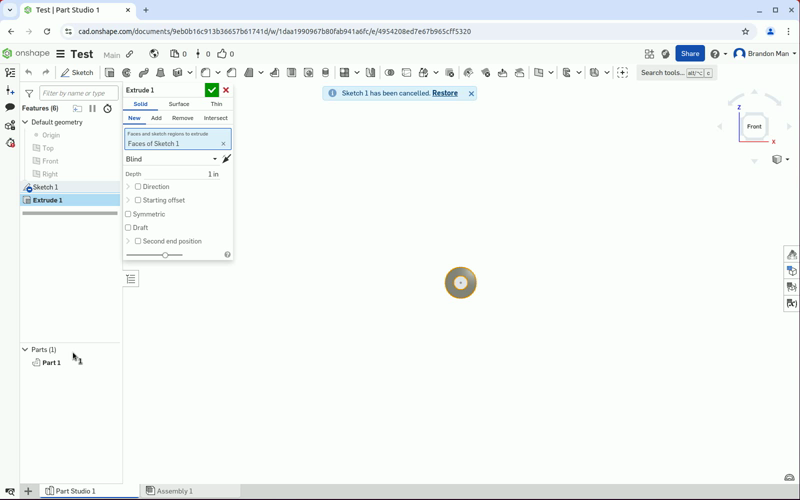
mouse_move(143, 106)
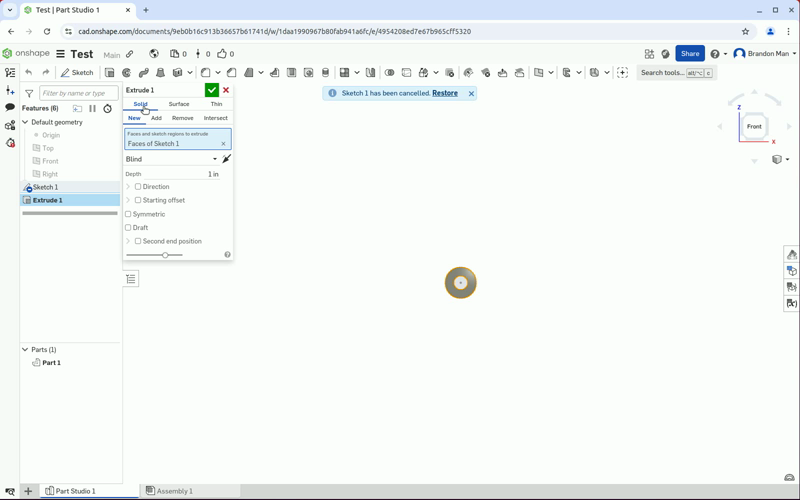
click(143, 106)
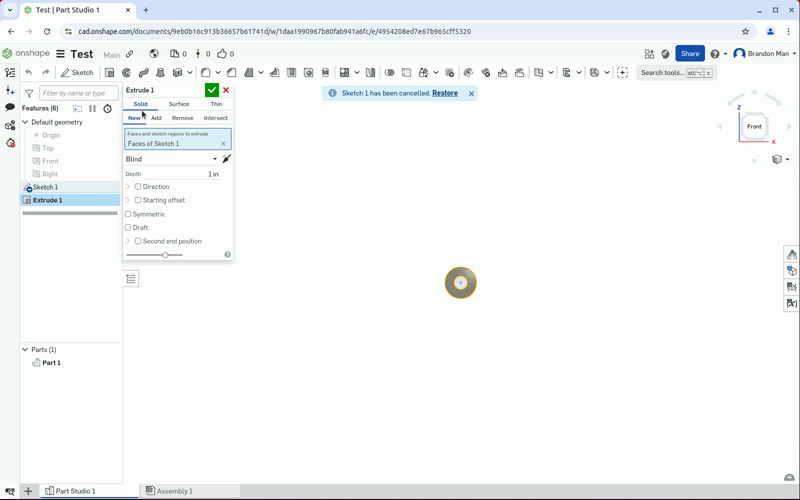
mouse_move(137, 120)
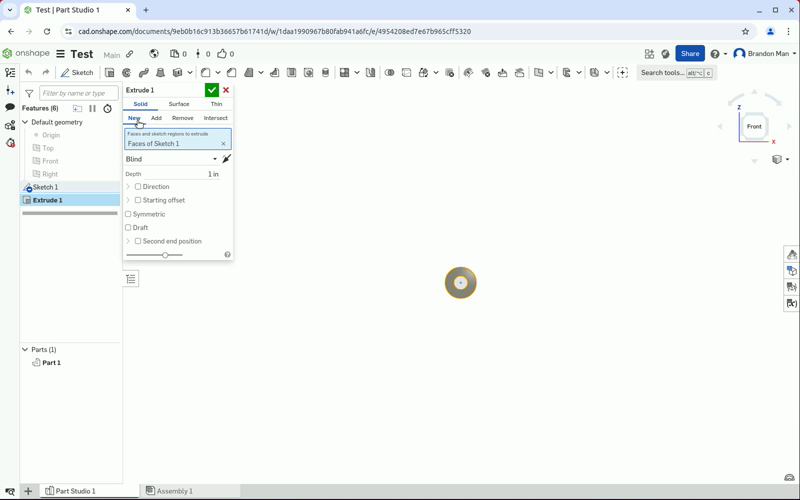
click(137, 120)
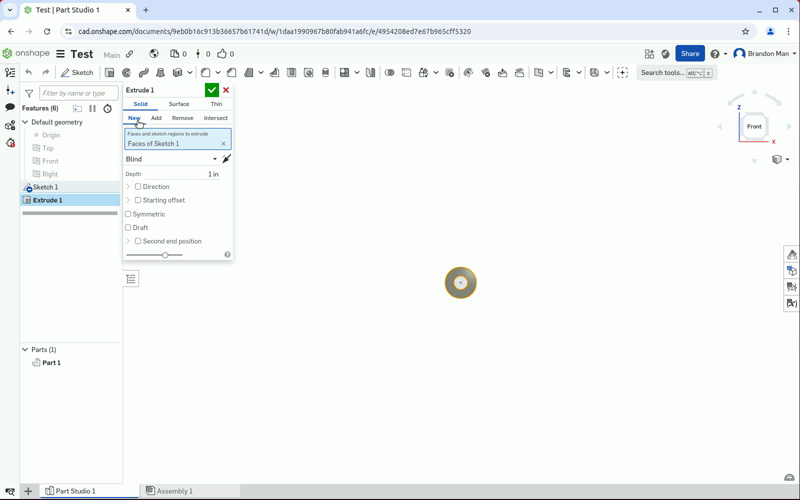
key(tab, 4)
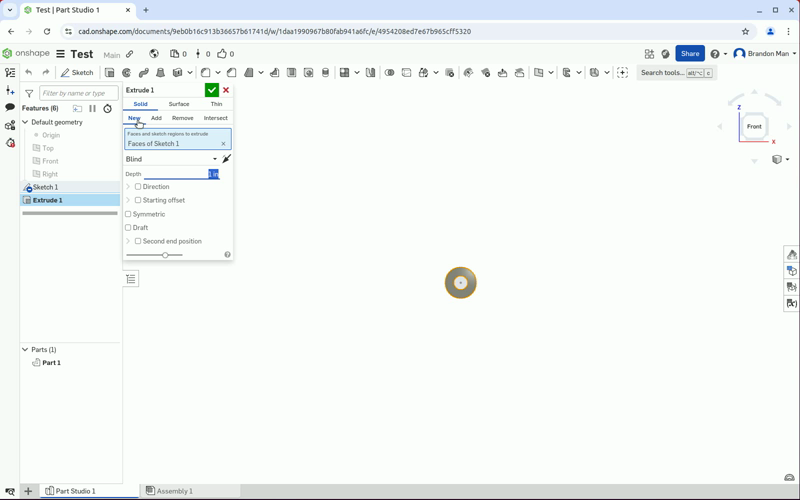
text(6.018)
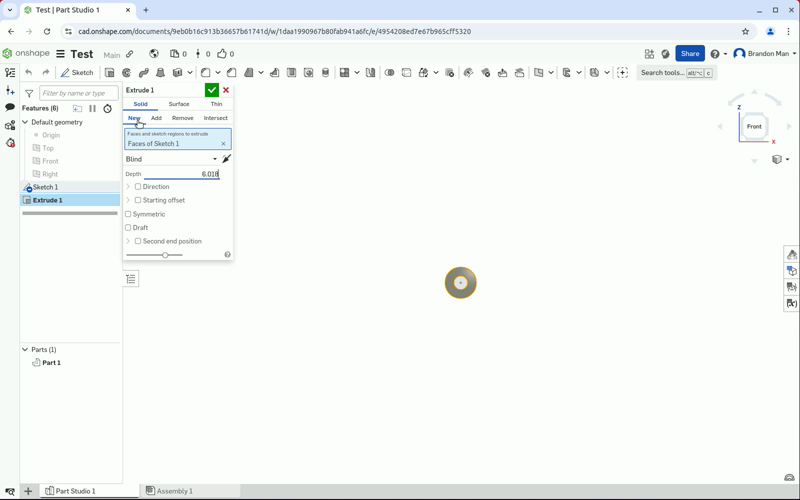
key(enter)
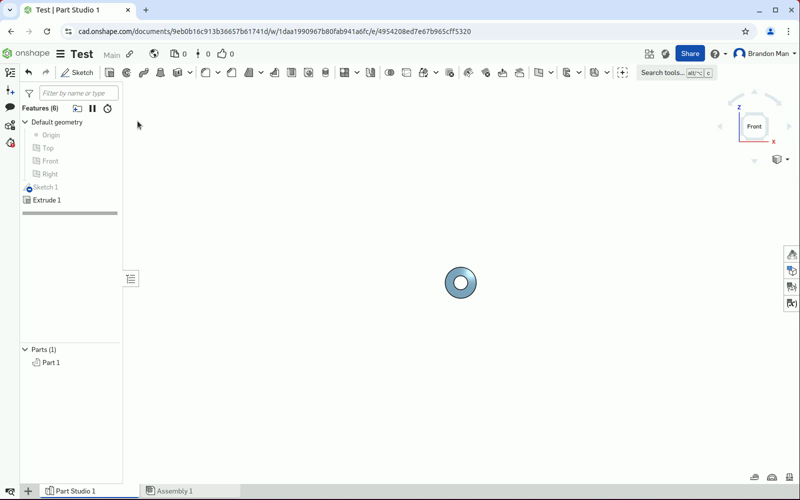
key(shift+h)
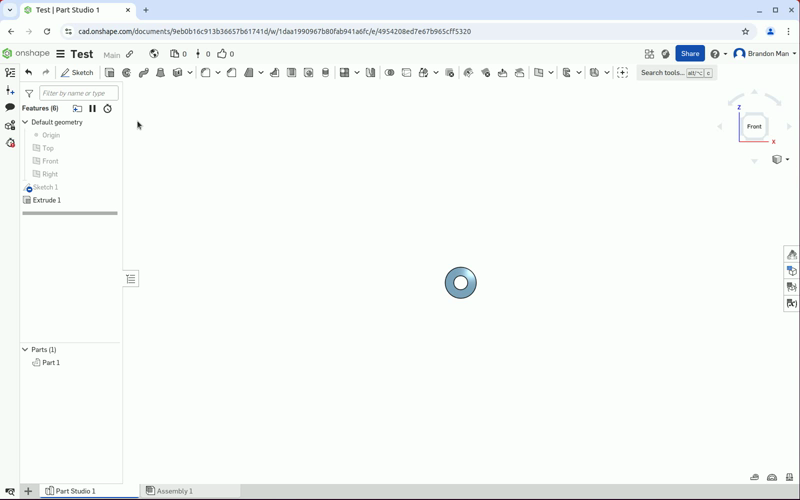
key(shift+h)
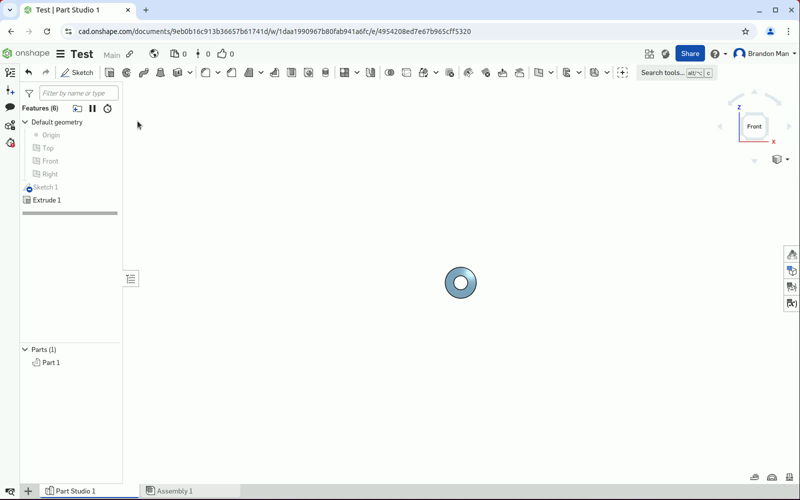
mouse_move(73, 189)
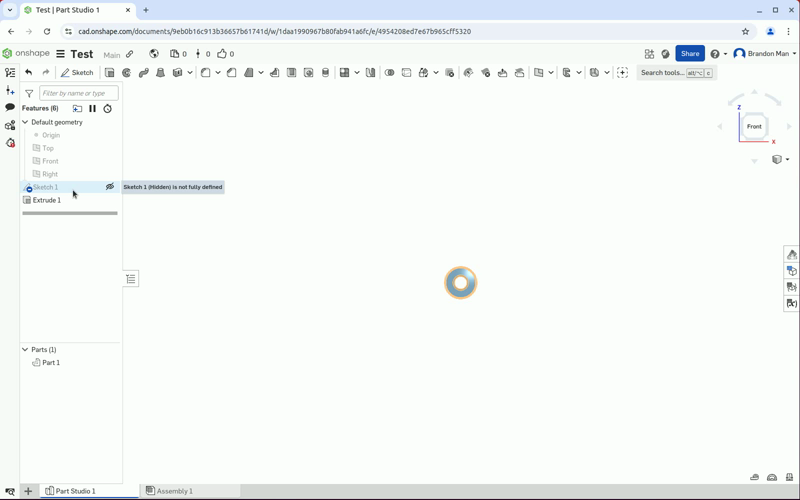
click(73, 189)
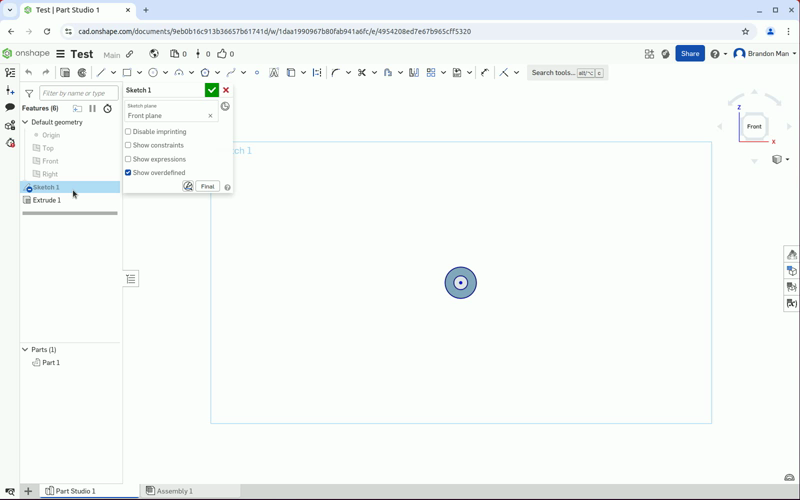
mouse_move(229, 92)
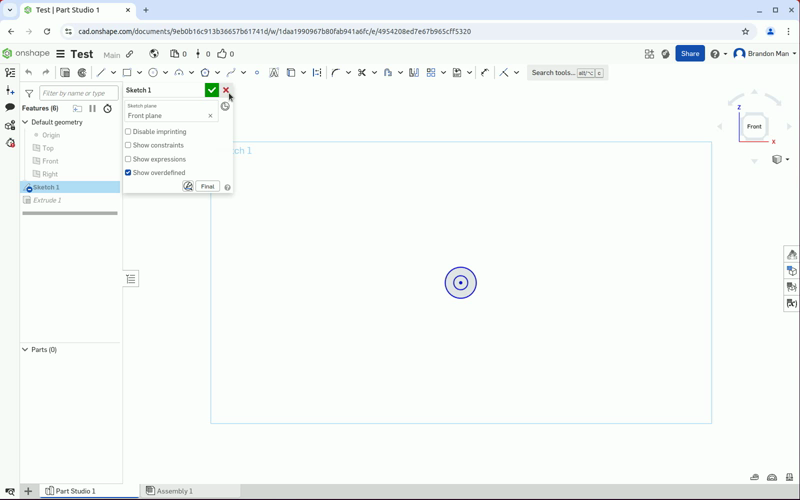
click(229, 92)
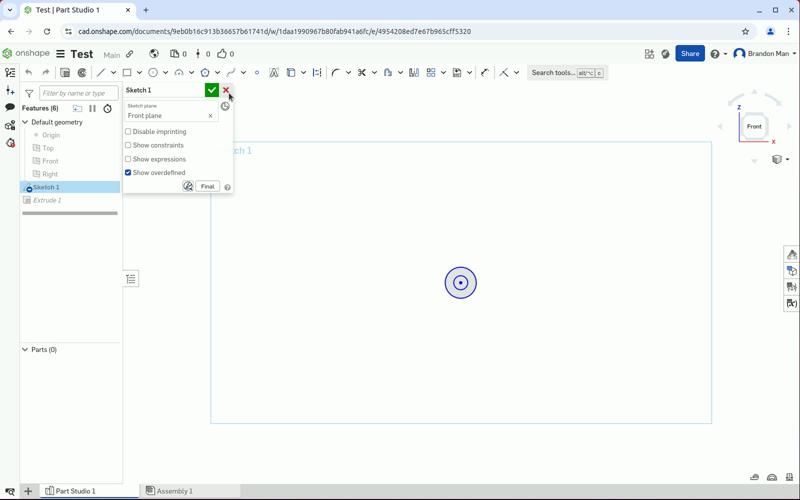
key(shift+s)
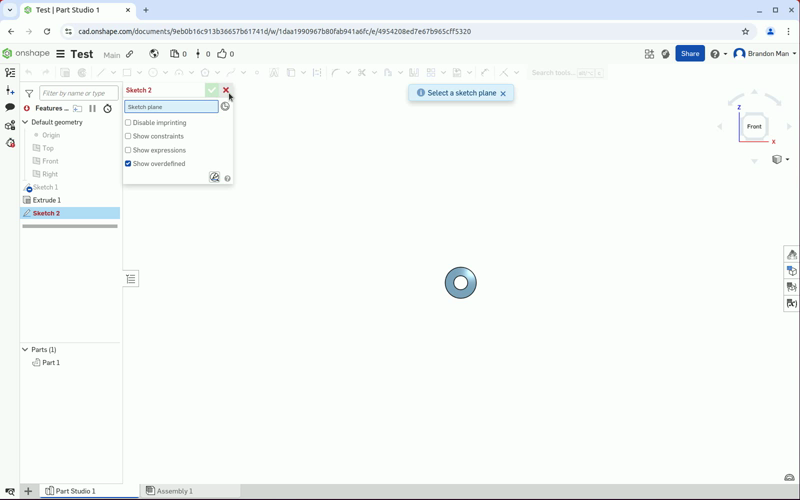
mouse_move(73, 163)
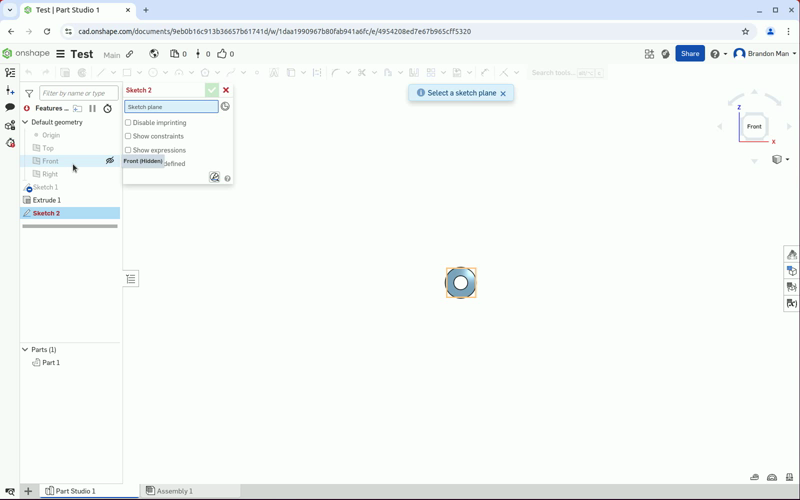
click(73, 163)
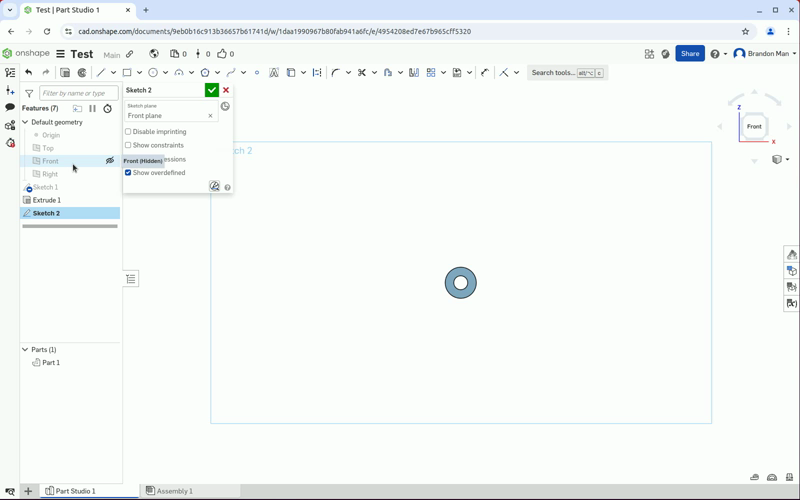
mouse_move(73, 352)
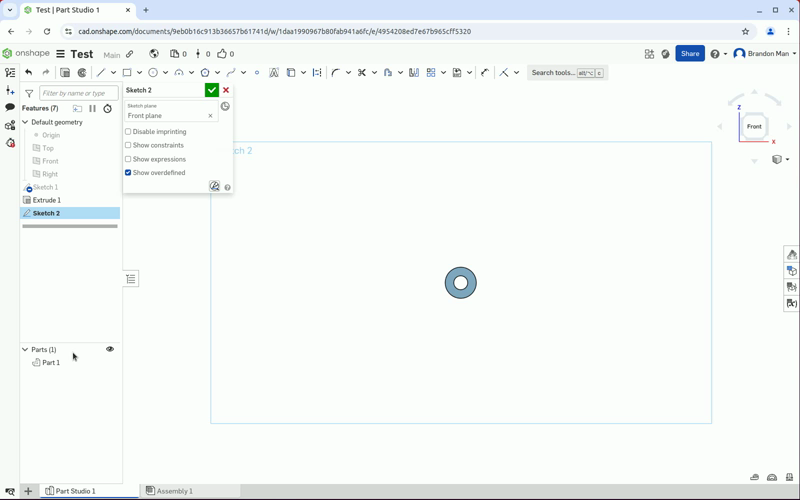
key(y)
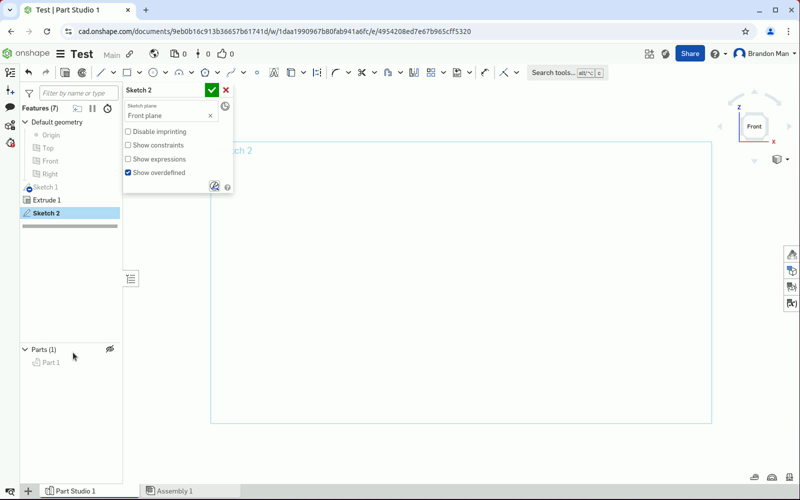
key(l)
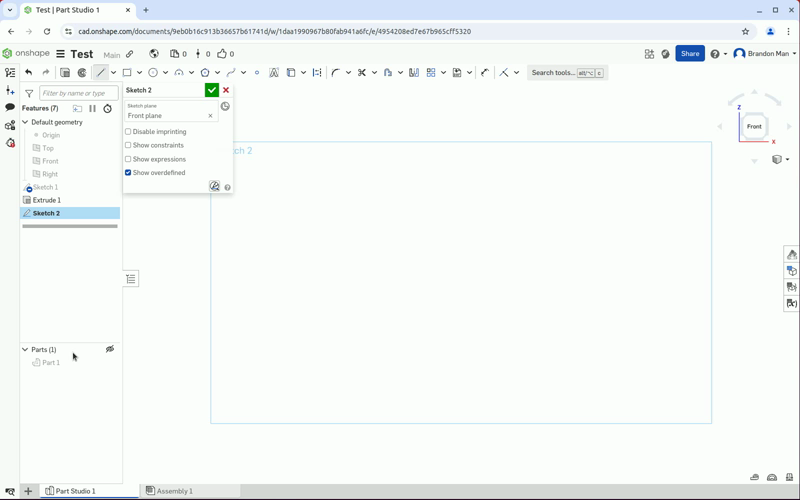
key_down(shift)
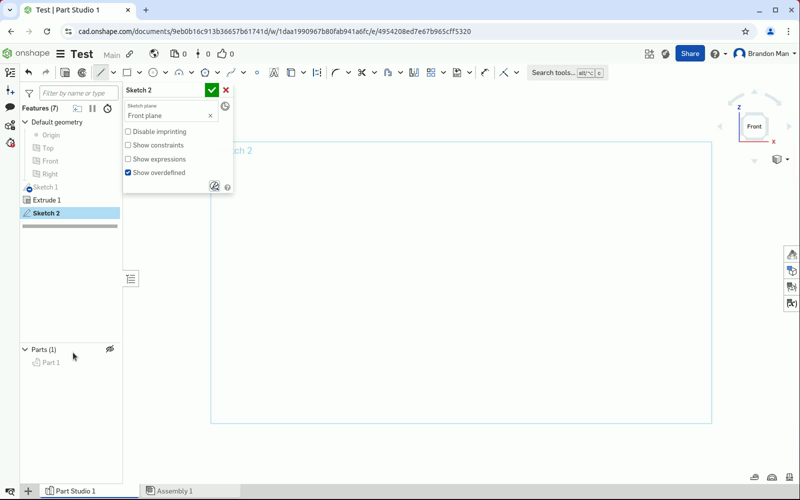
mouse_move(472, 292)
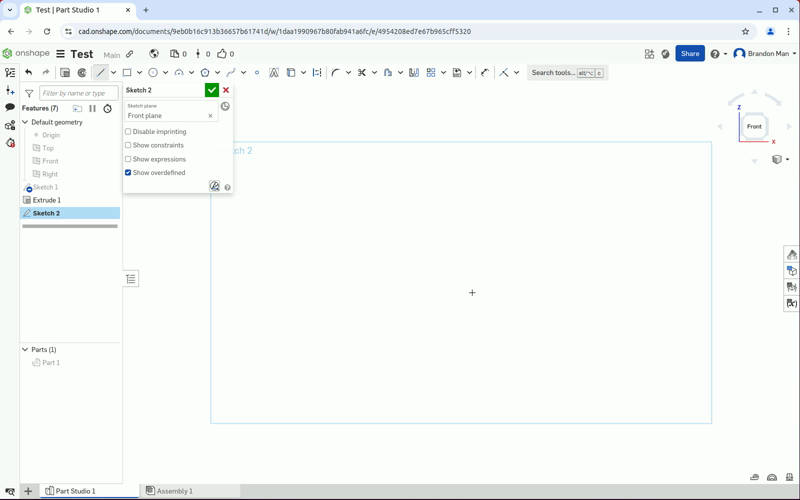
click(472, 292)
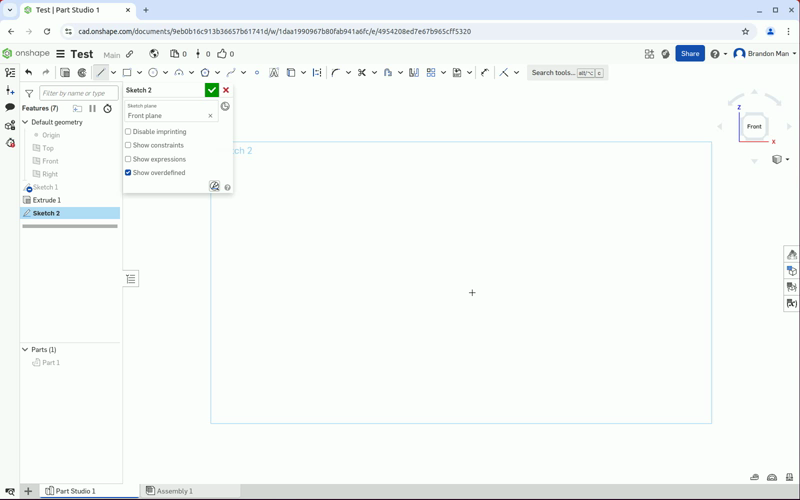
key_up(shift)
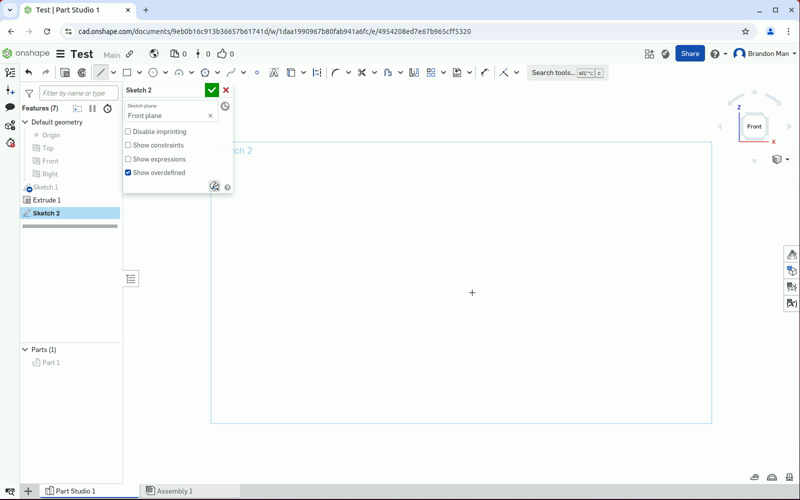
key_down(shift)
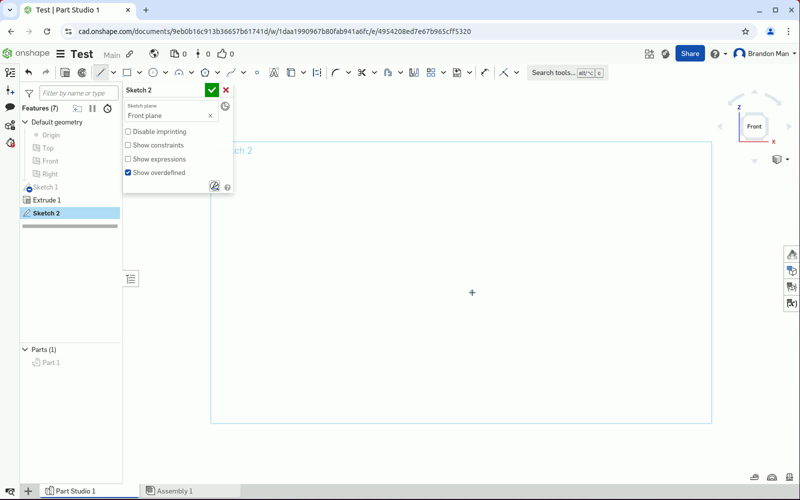
mouse_move(554, 292)
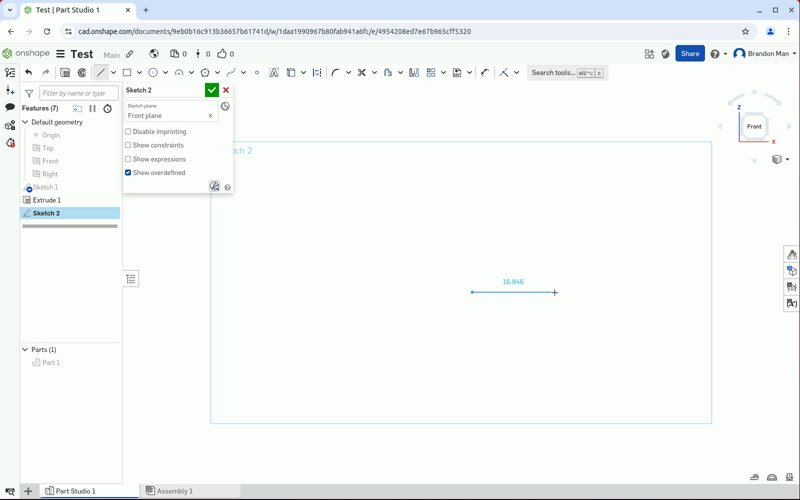
click(554, 292)
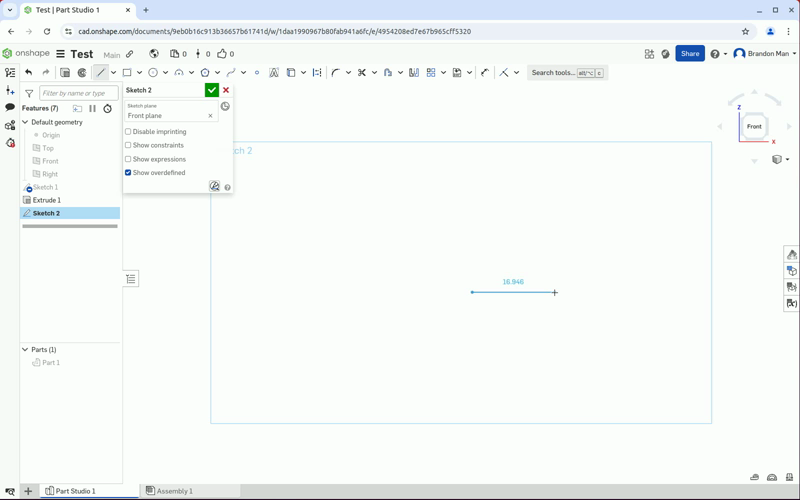
key_up(shift)
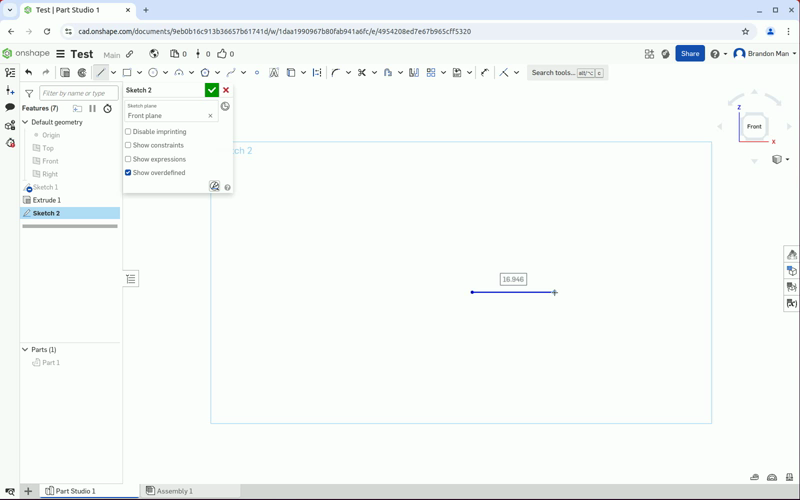
key(esc)
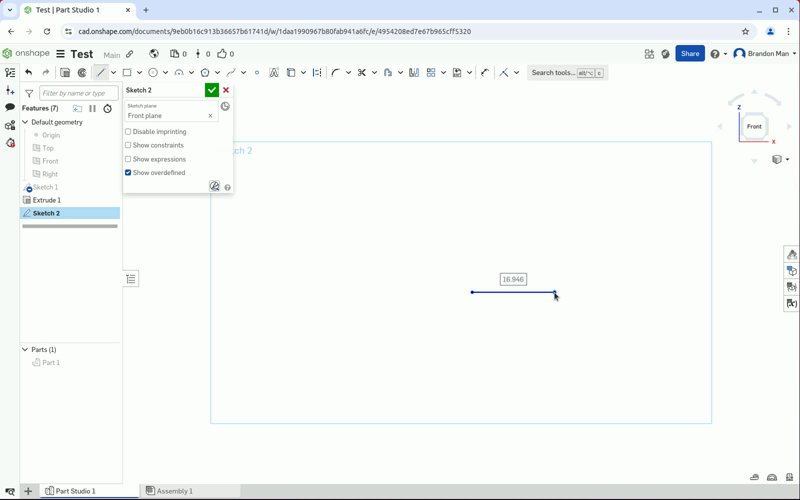
key(a)
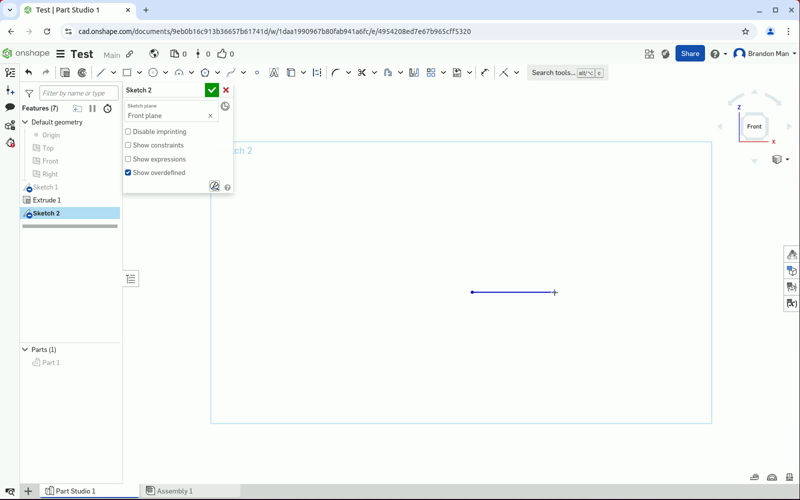
mouse_move(554, 292)
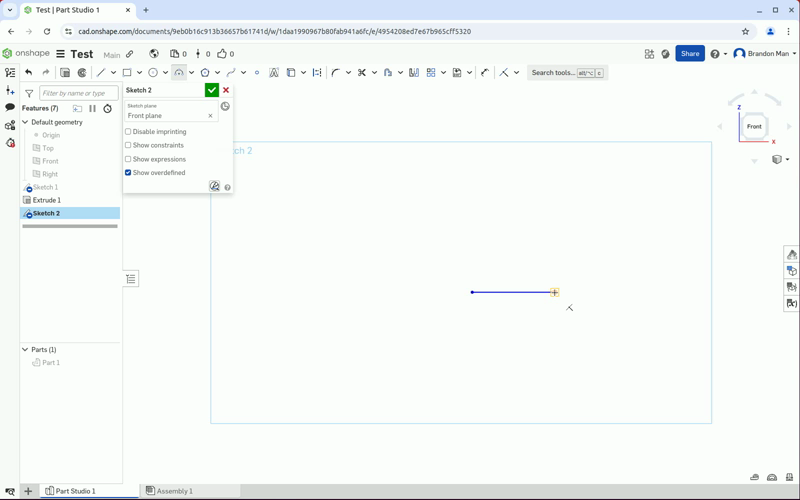
click(554, 292)
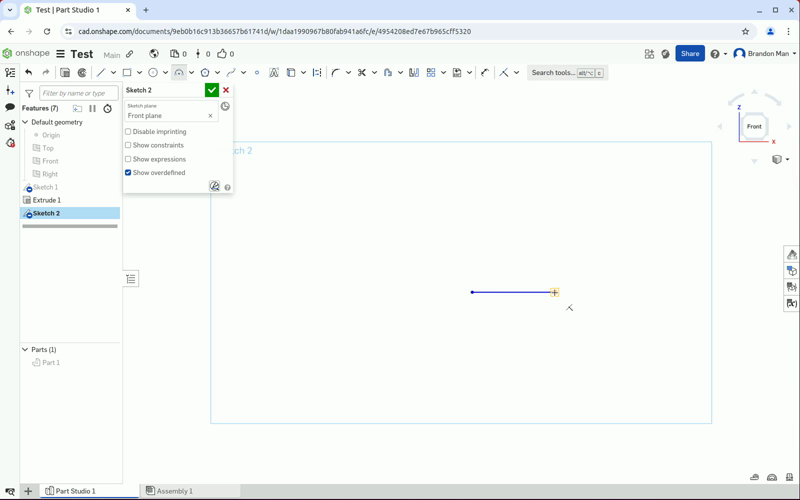
key_down(shift)
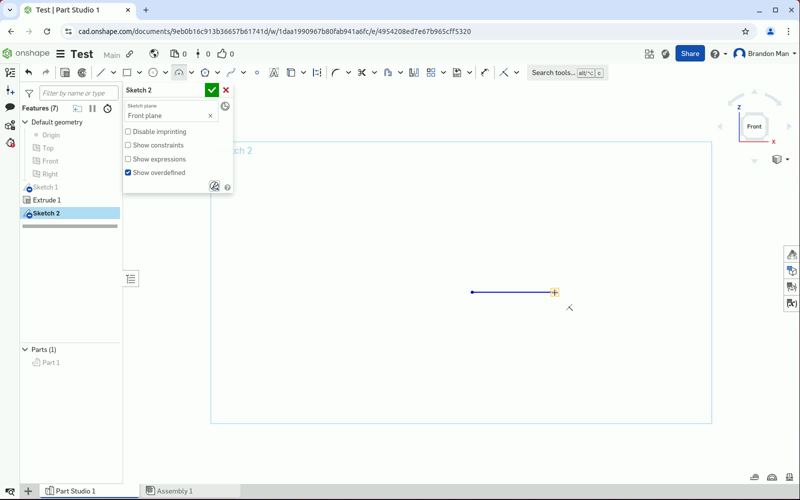
mouse_move(554, 273)
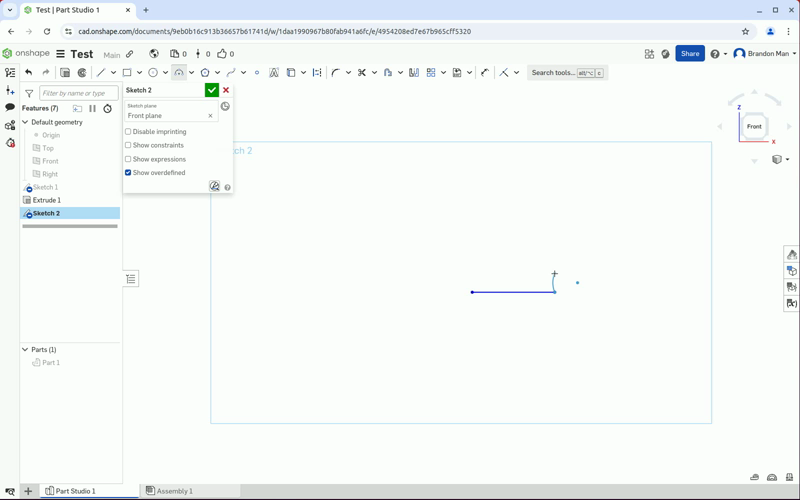
click(554, 273)
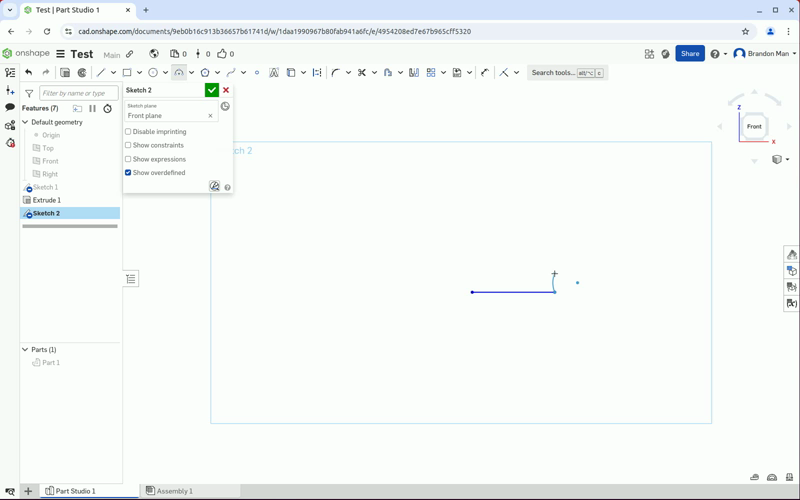
mouse_move(549, 282)
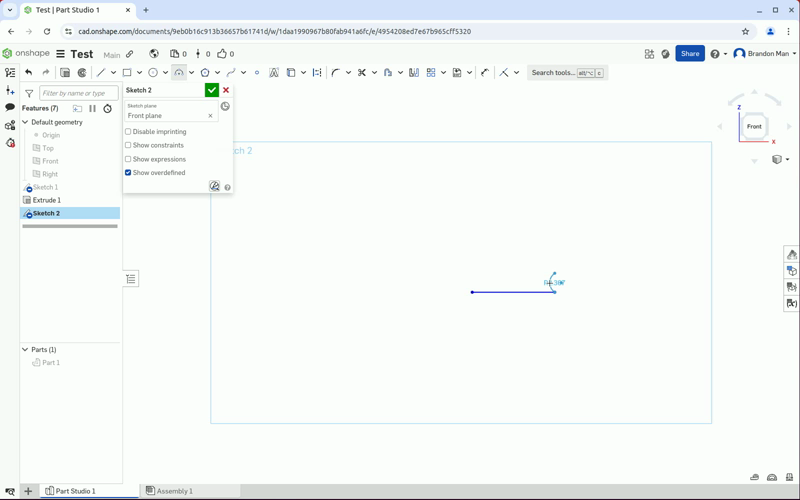
click(549, 282)
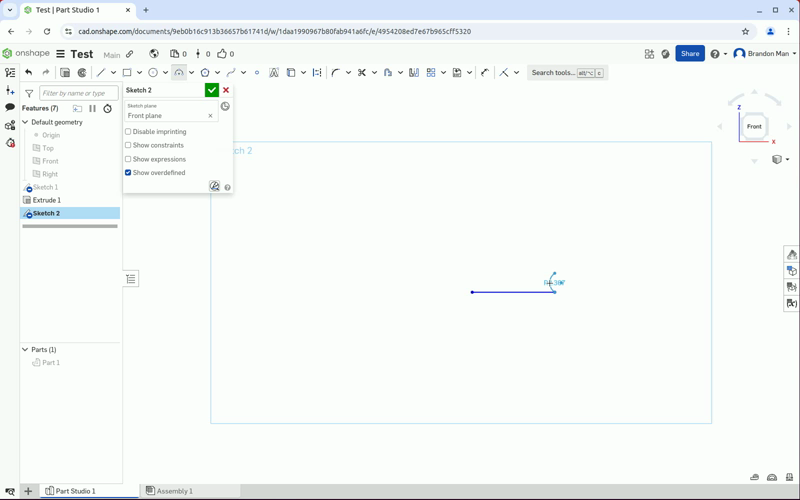
key_up(shift)
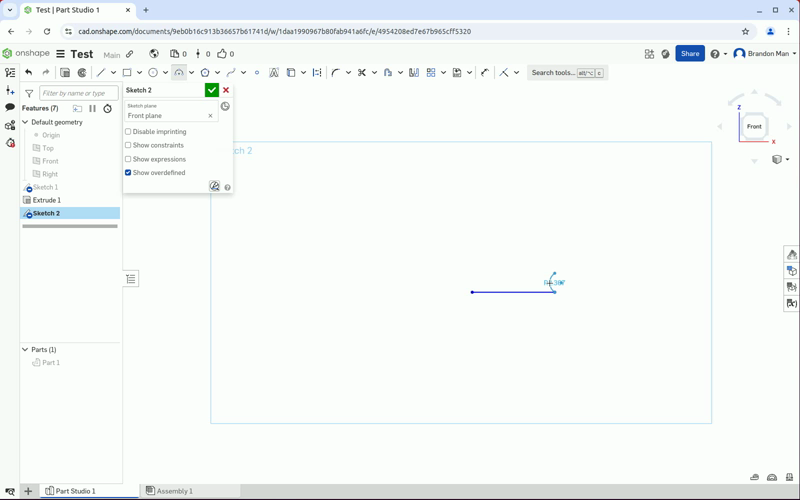
key(esc)
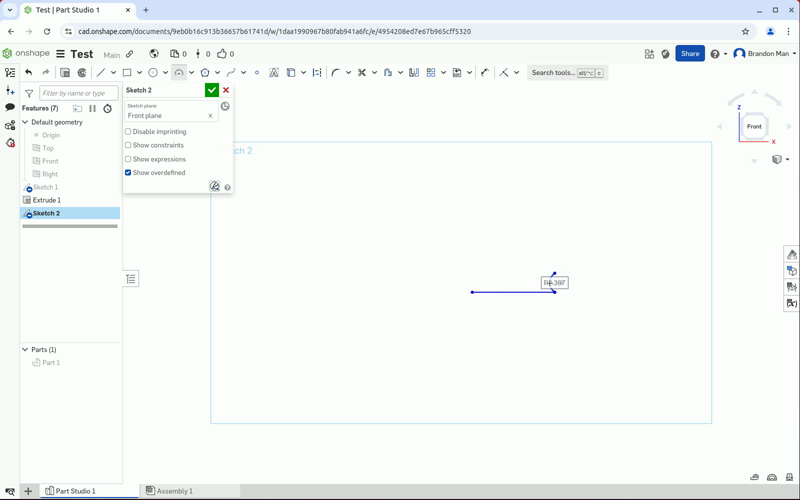
key(l)
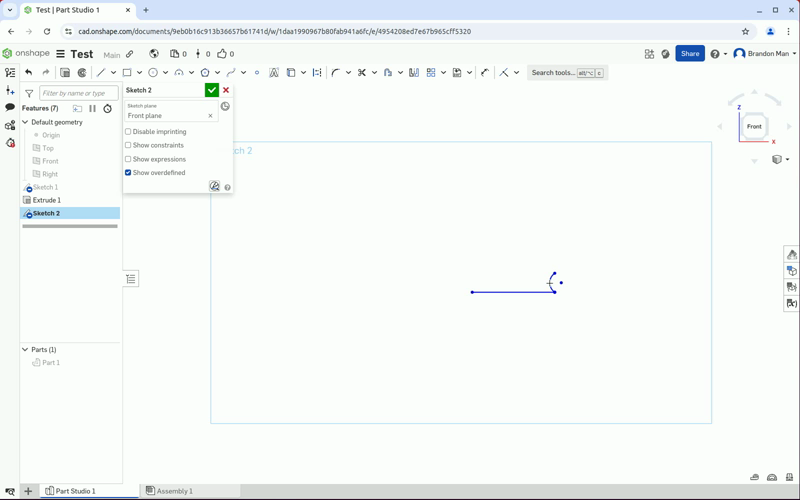
mouse_move(554, 273)
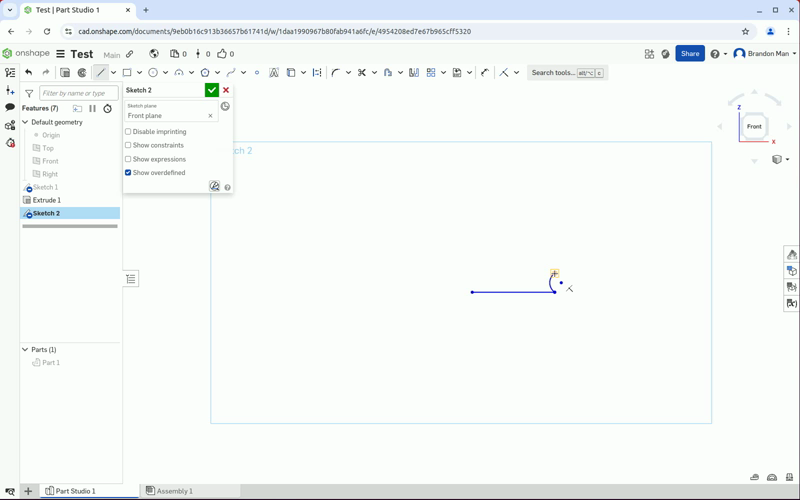
click(554, 273)
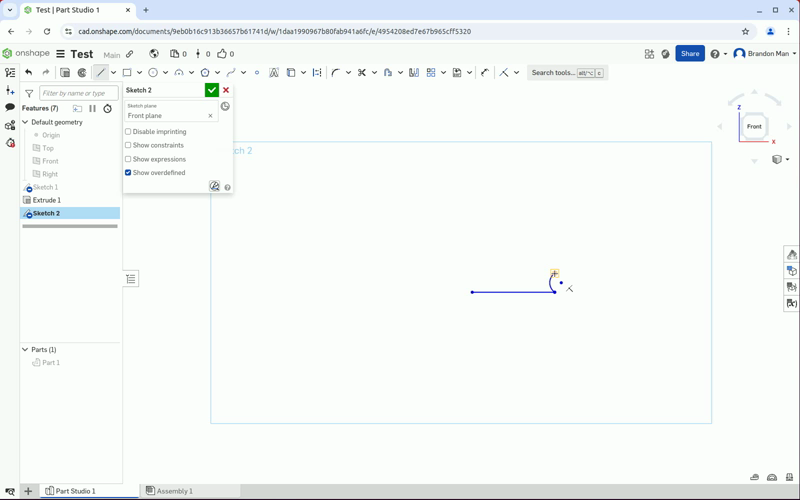
key_down(shift)
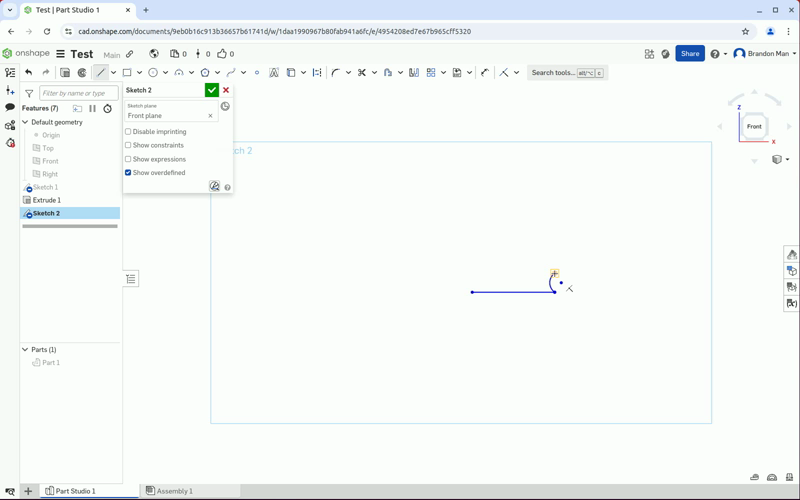
mouse_move(472, 273)
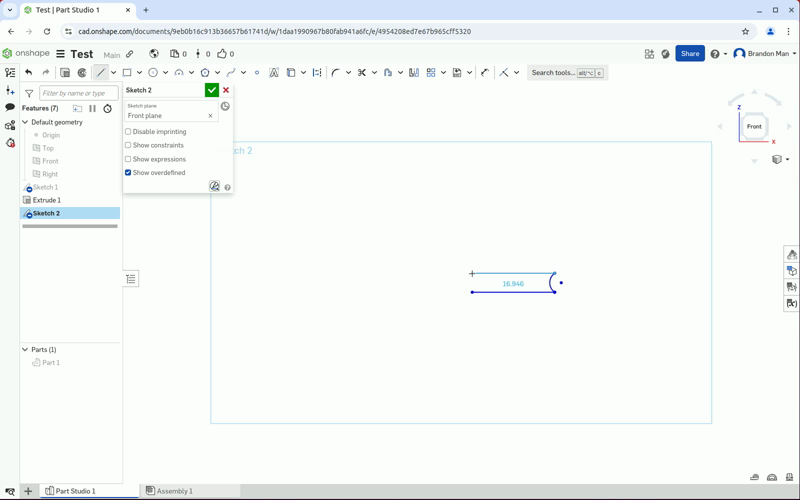
click(472, 273)
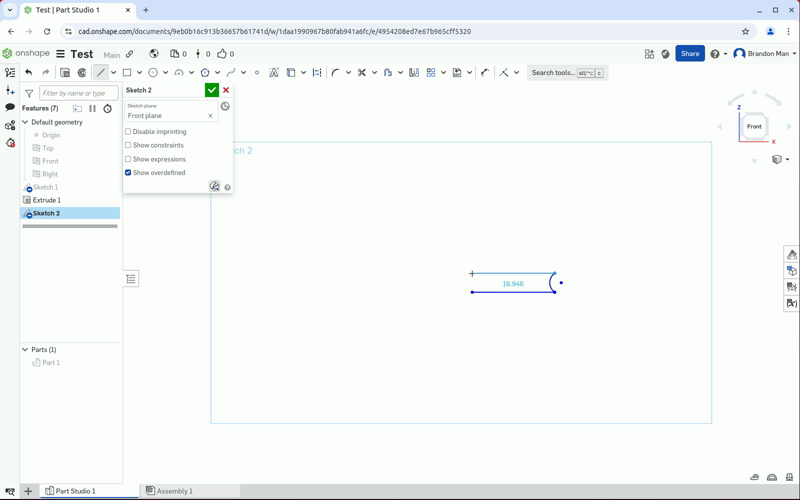
key_up(shift)
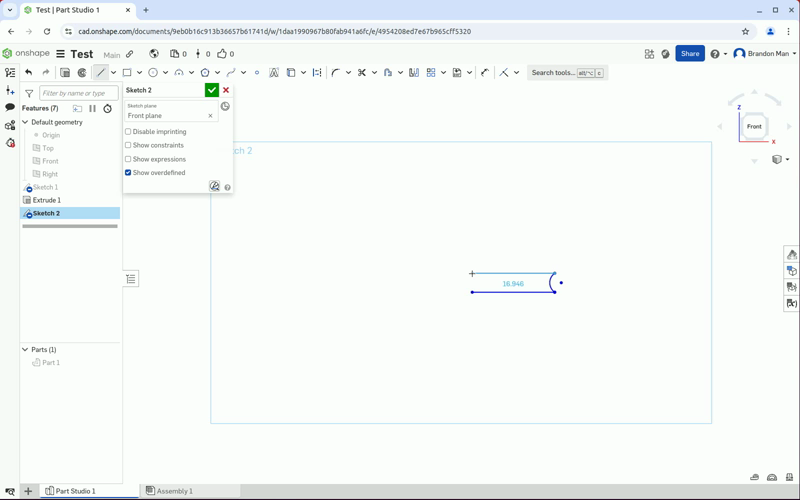
key(esc)
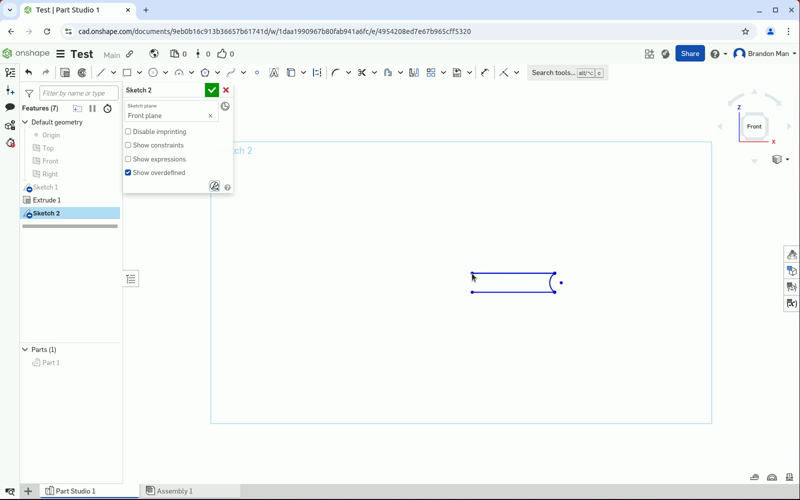
key(a)
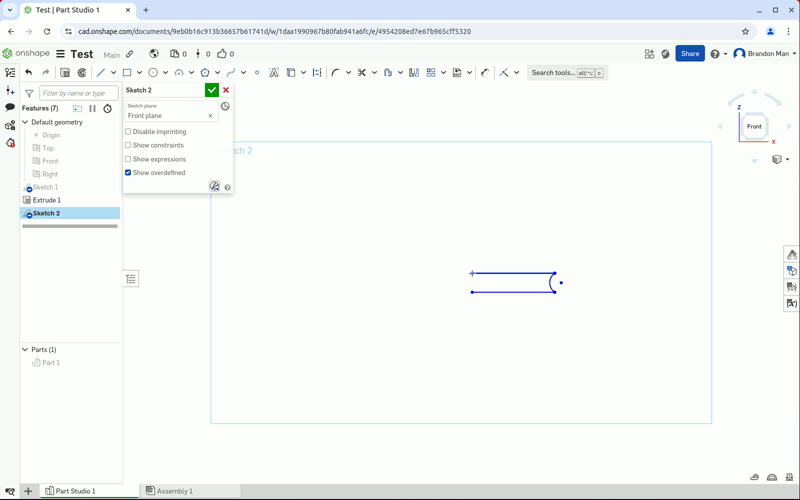
mouse_move(472, 273)
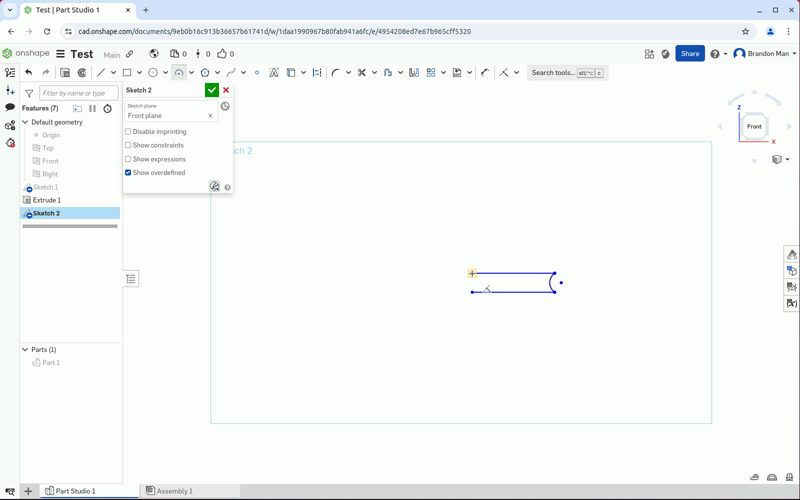
click(472, 273)
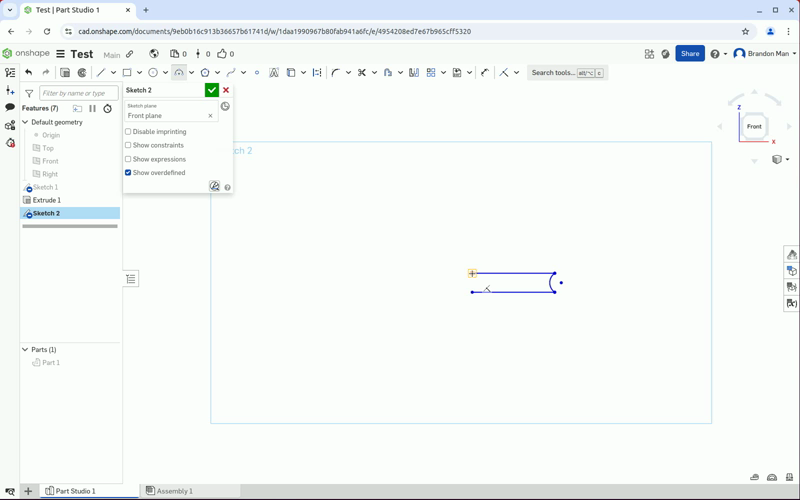
mouse_move(472, 292)
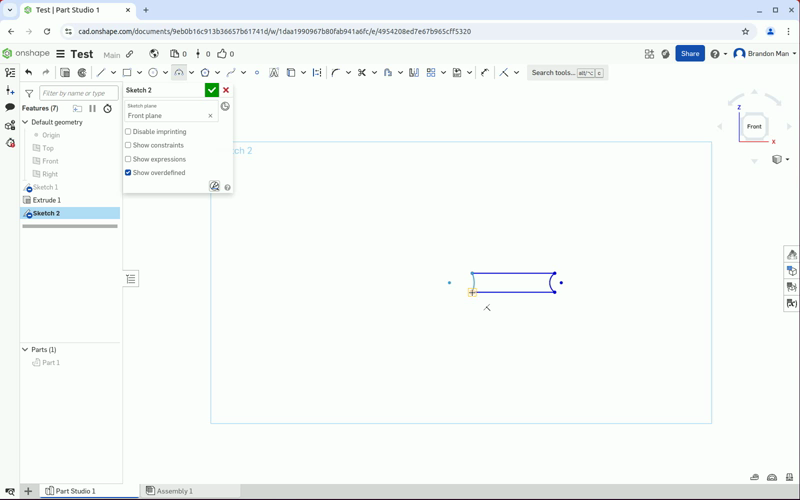
click(472, 292)
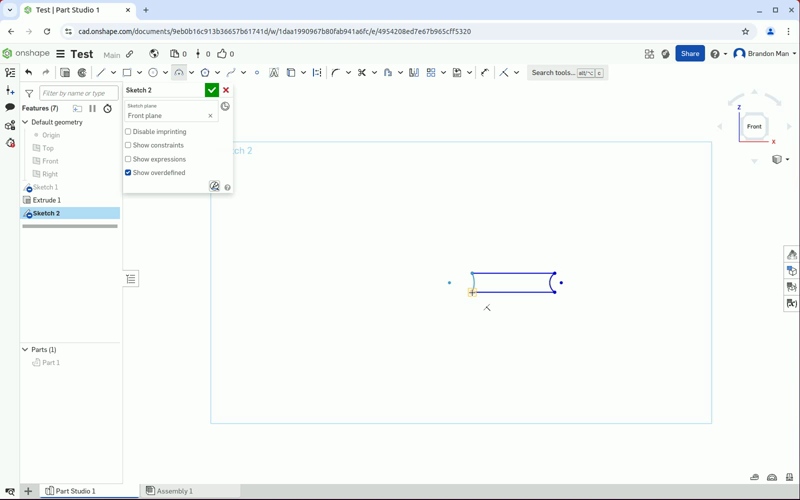
key_down(shift)
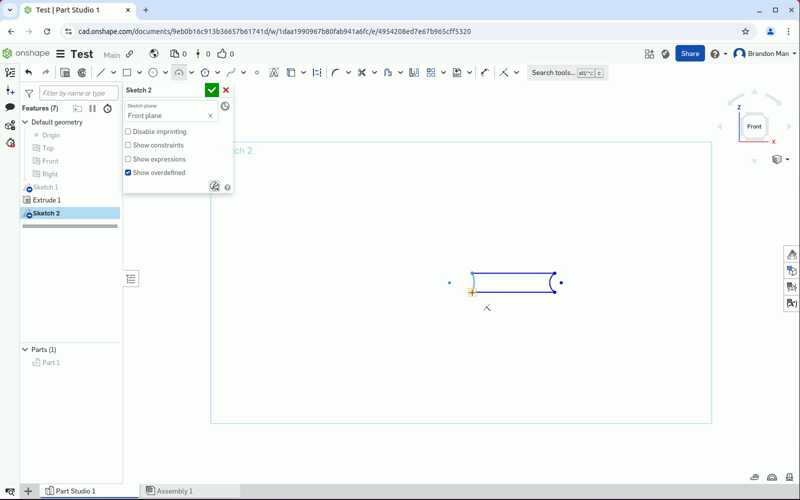
mouse_move(476, 282)
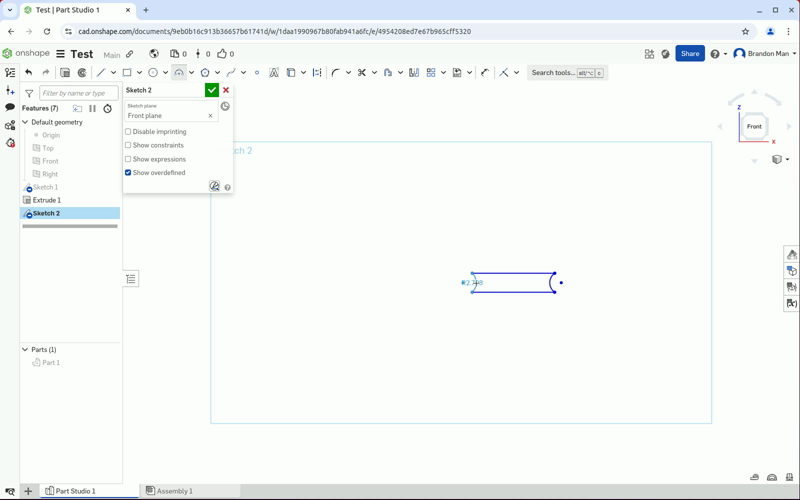
click(476, 282)
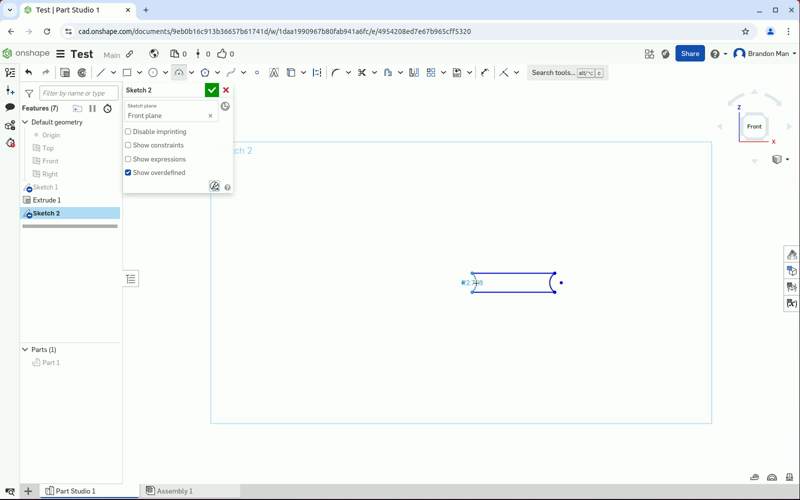
key_up(shift)
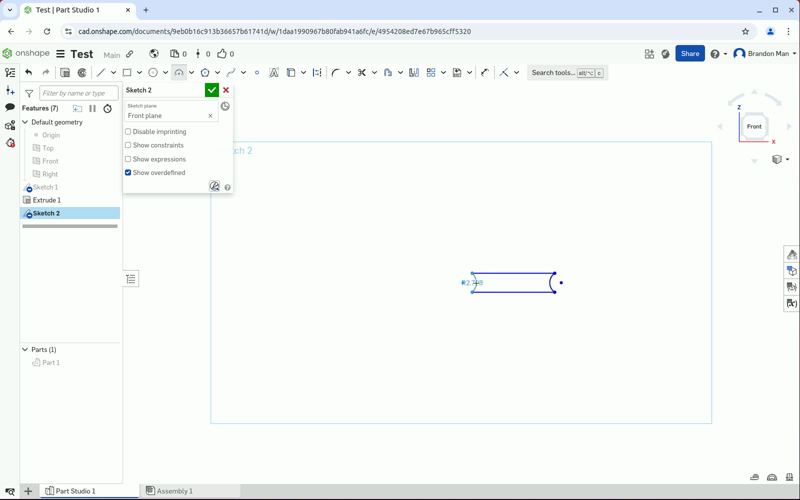
key(esc)
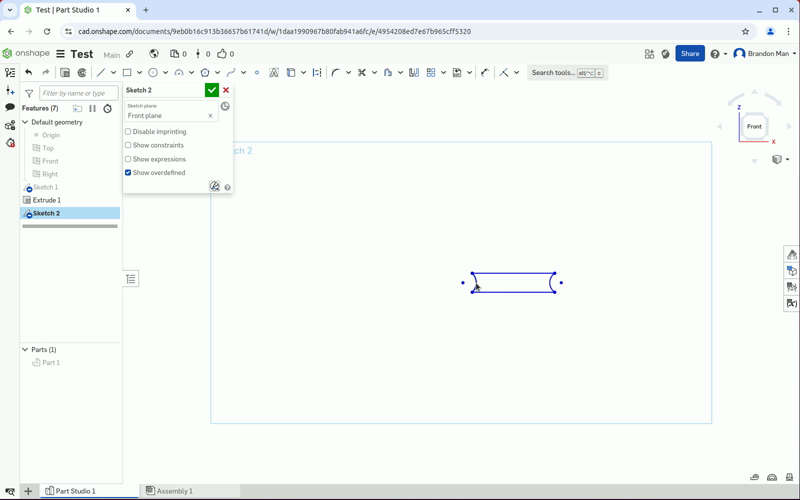
mouse_move(519, 277)
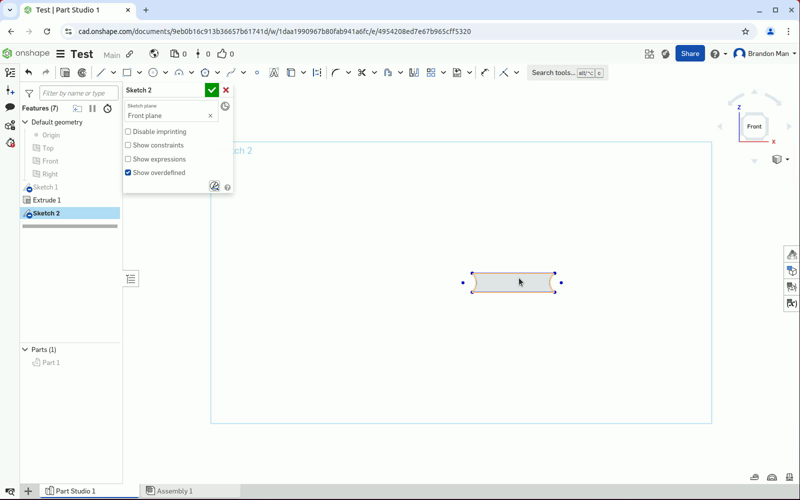
scroll(6)
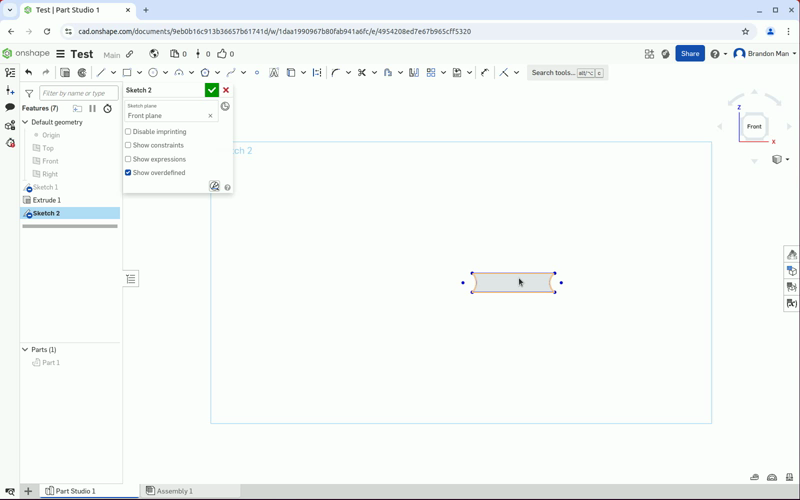
scroll(6)
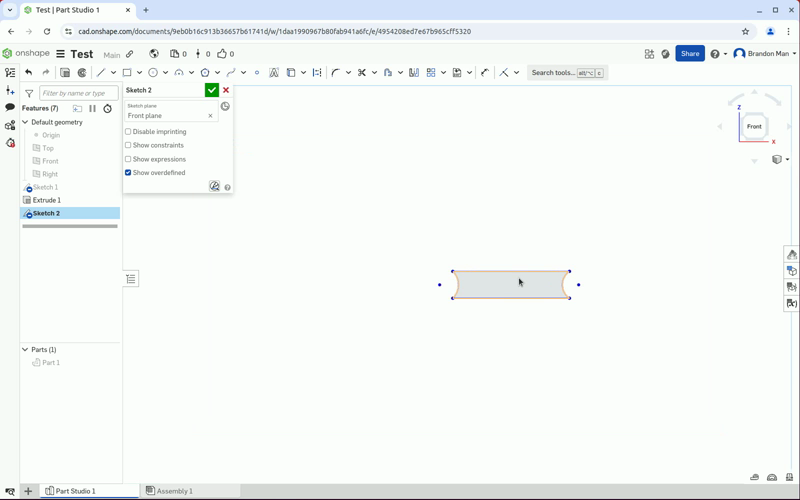
scroll(6)
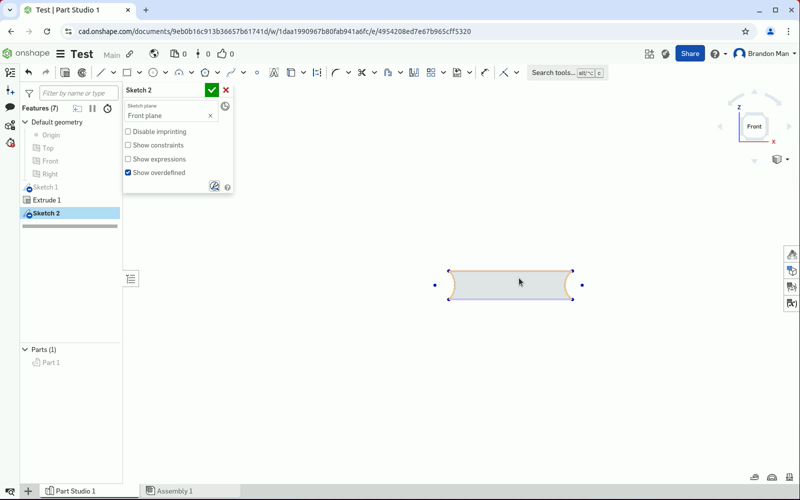
scroll(6)
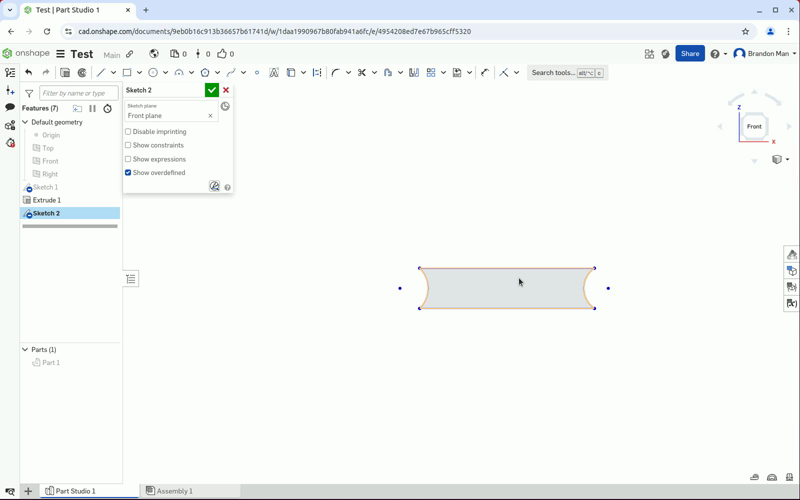
scroll(6)
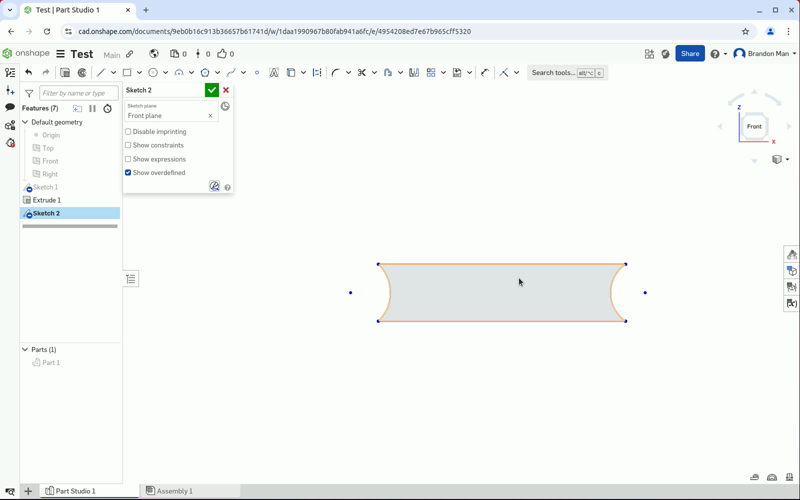
scroll(6)
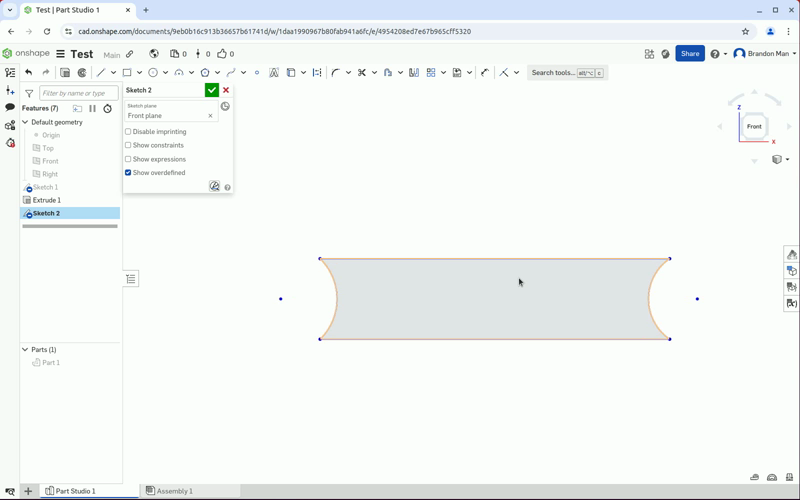
scroll(6)
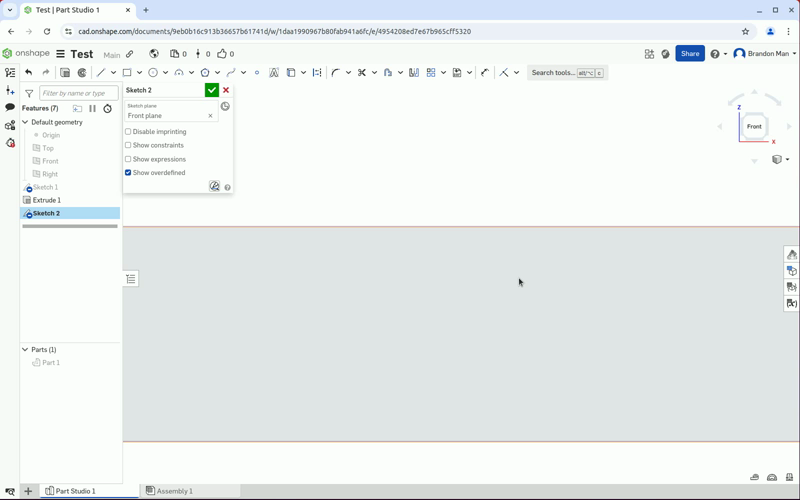
click(519, 277)
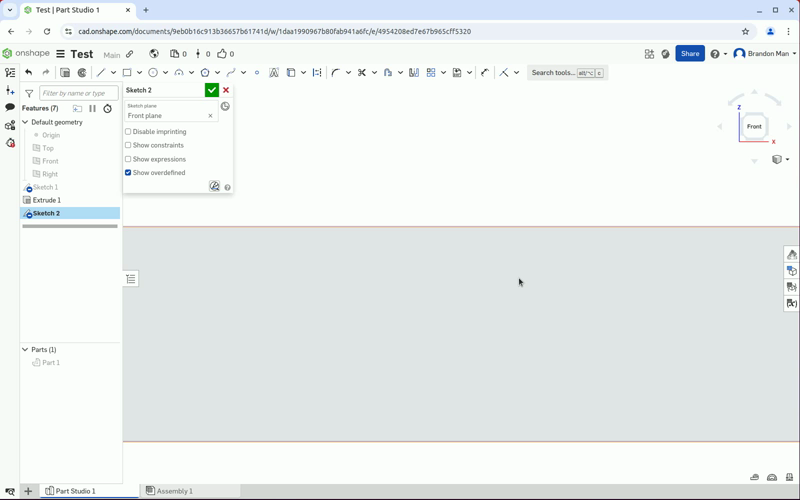
scroll(-6)
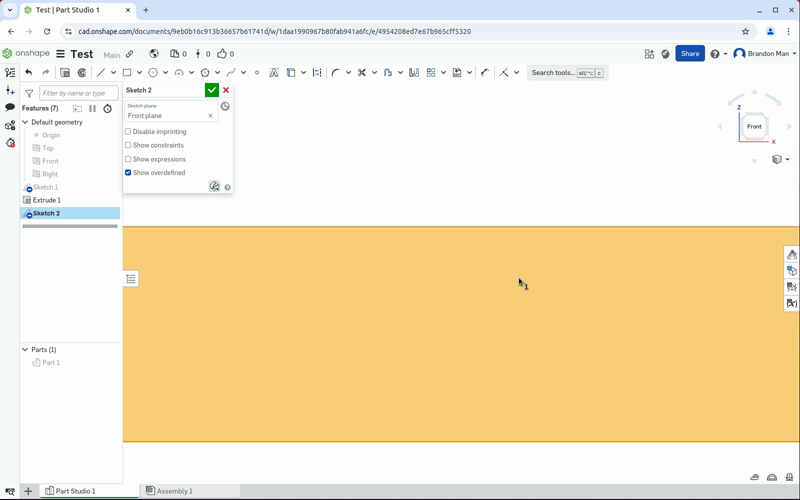
scroll(-6)
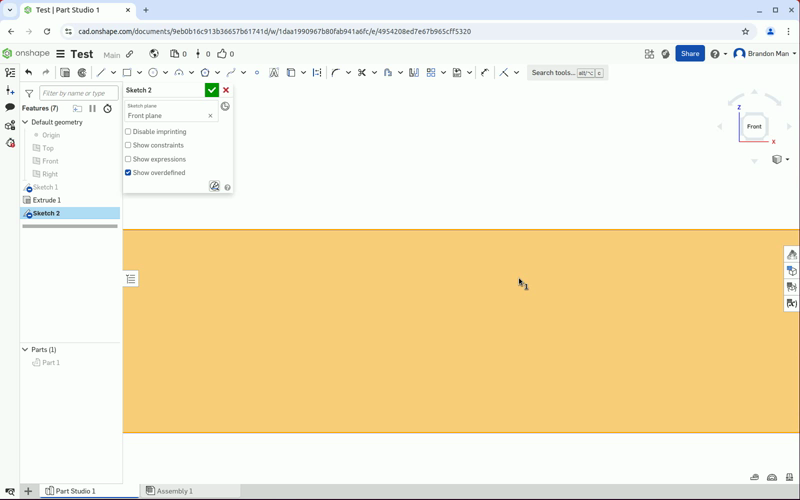
scroll(-6)
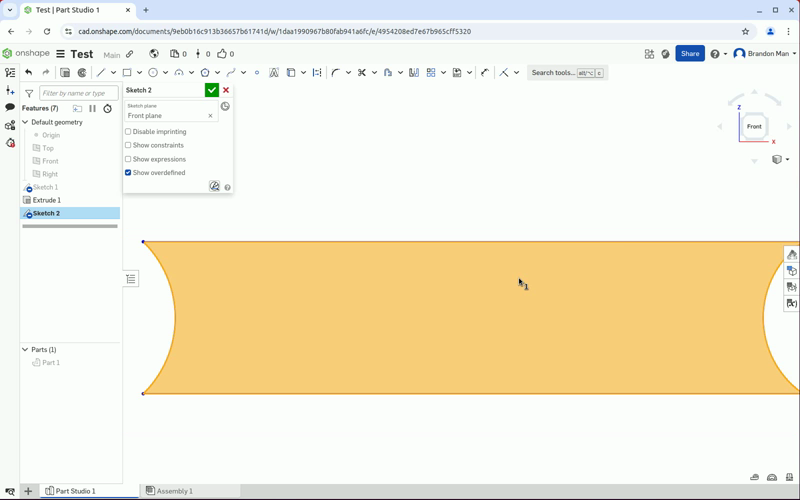
scroll(-6)
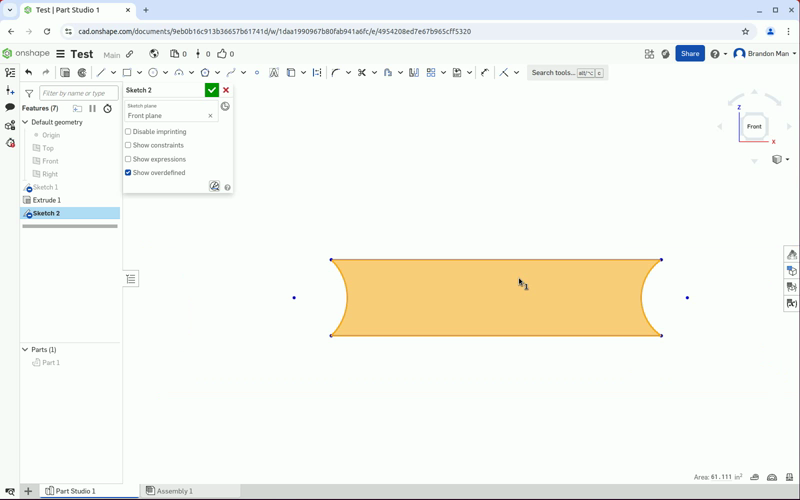
scroll(-6)
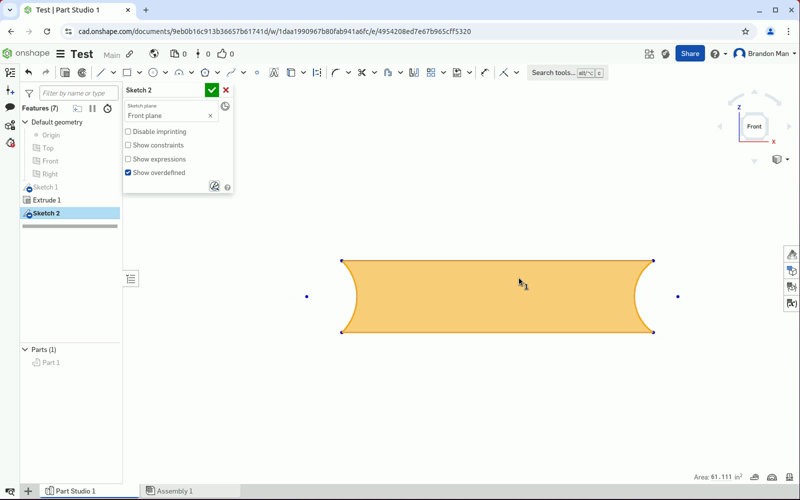
scroll(-6)
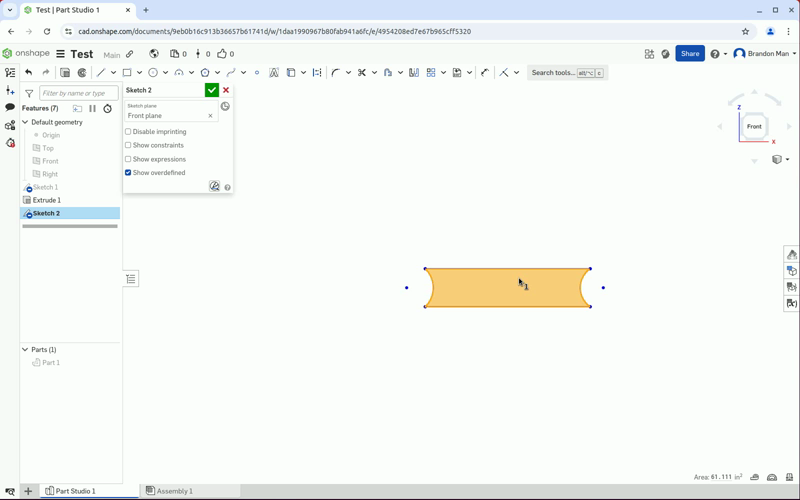
scroll(-6)
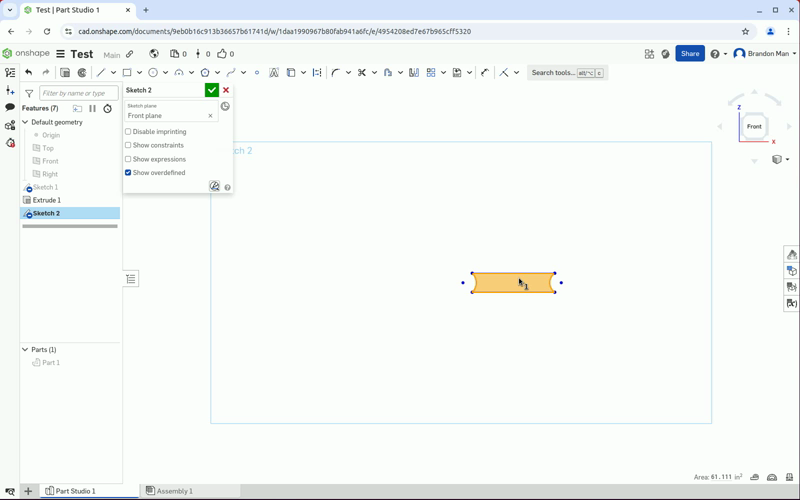
mouse_move(73, 352)
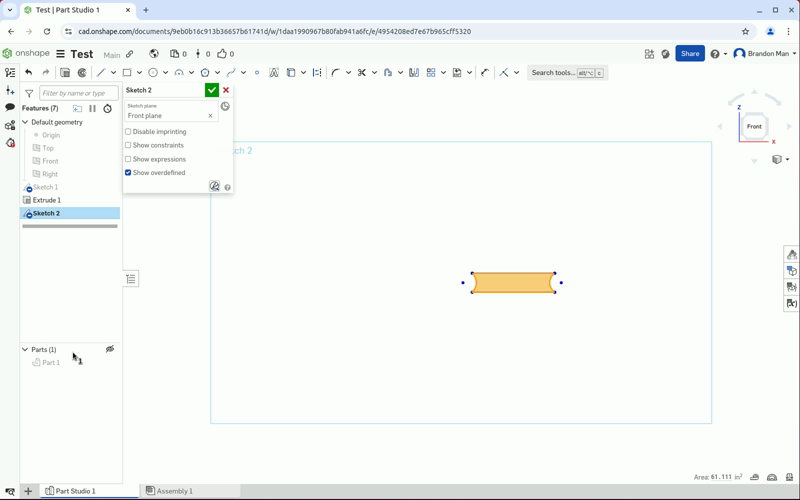
key(shift+y)
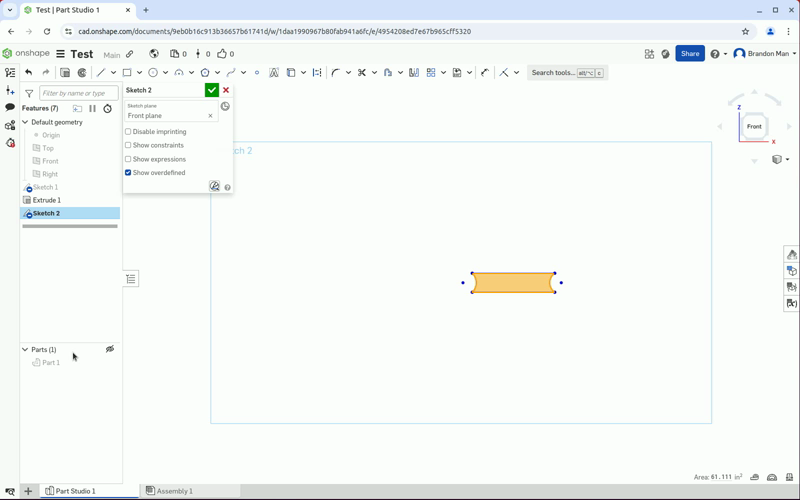
key(shift+e)
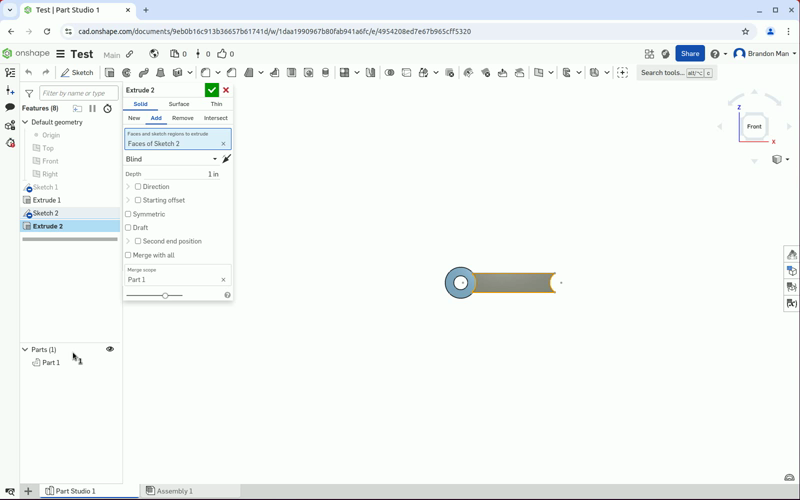
mouse_move(143, 106)
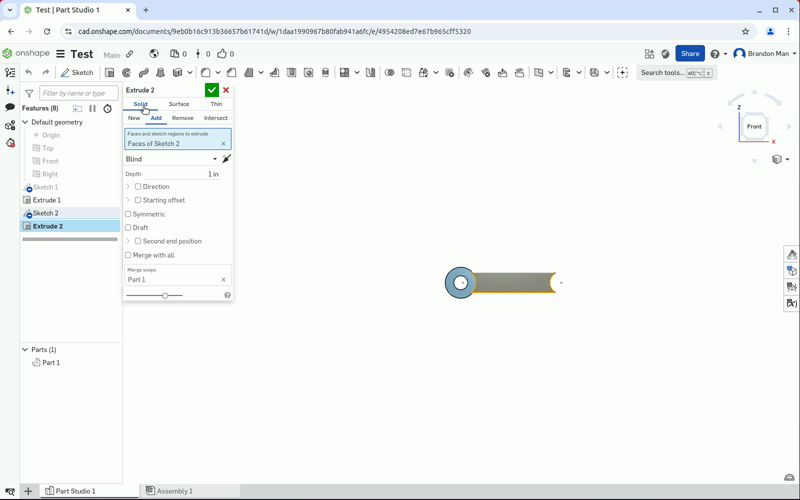
click(143, 106)
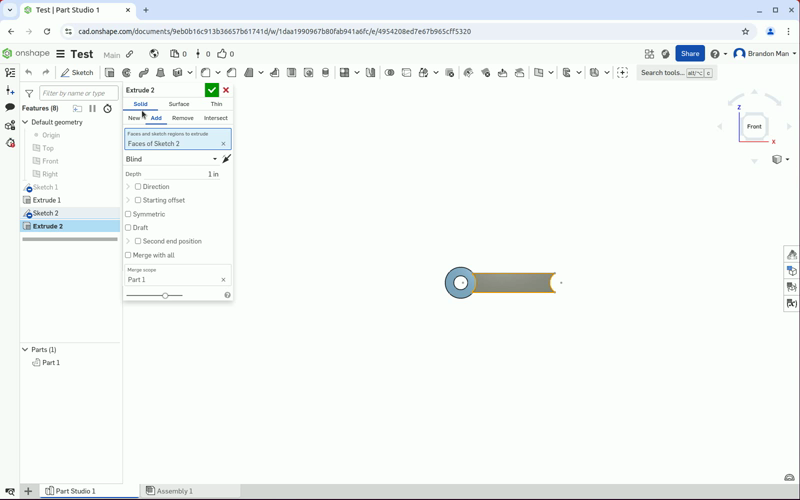
mouse_move(137, 120)
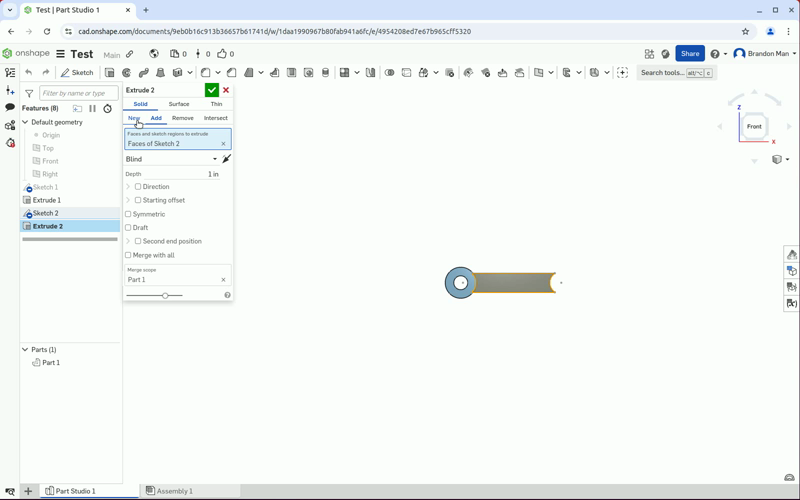
click(137, 120)
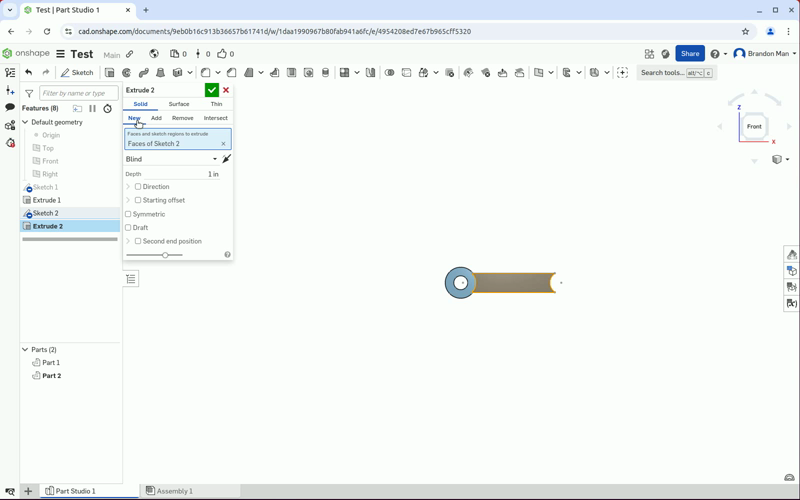
key(tab, 4)
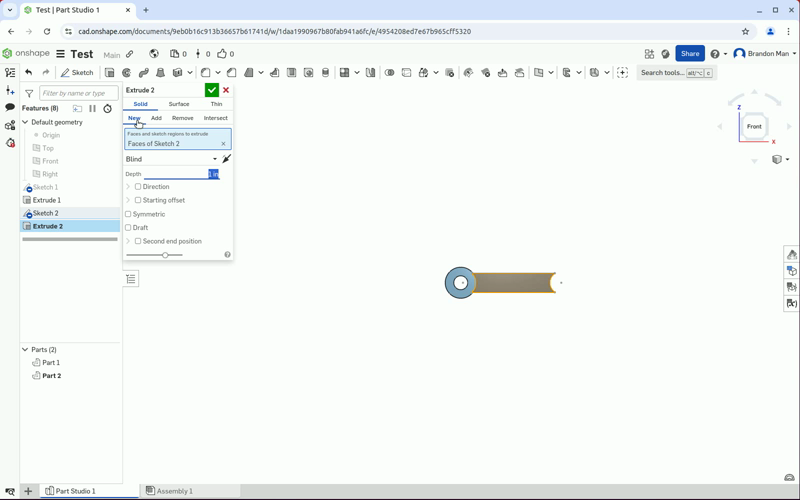
text(6.018)
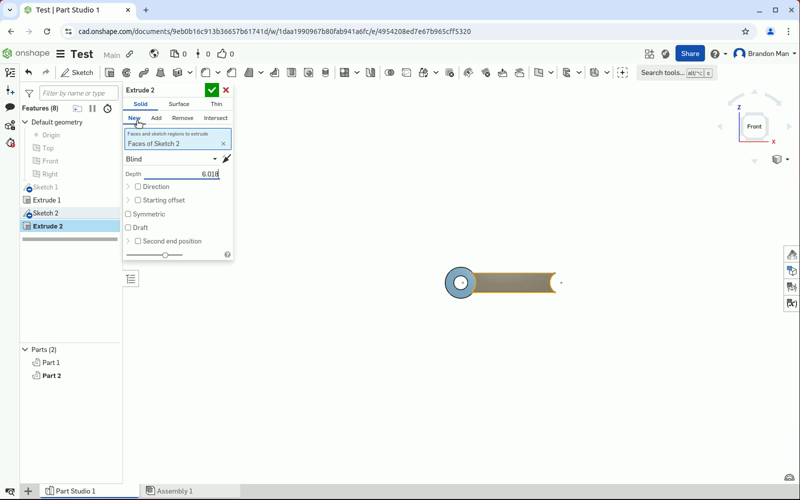
key(enter)
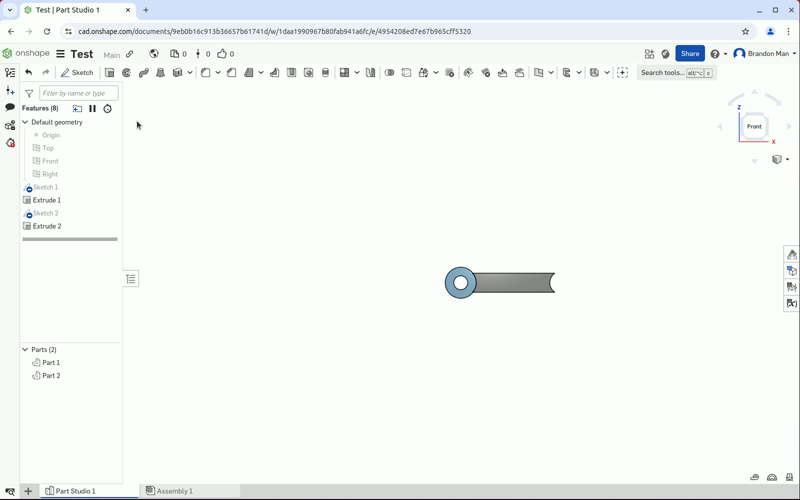
key(shift+h)
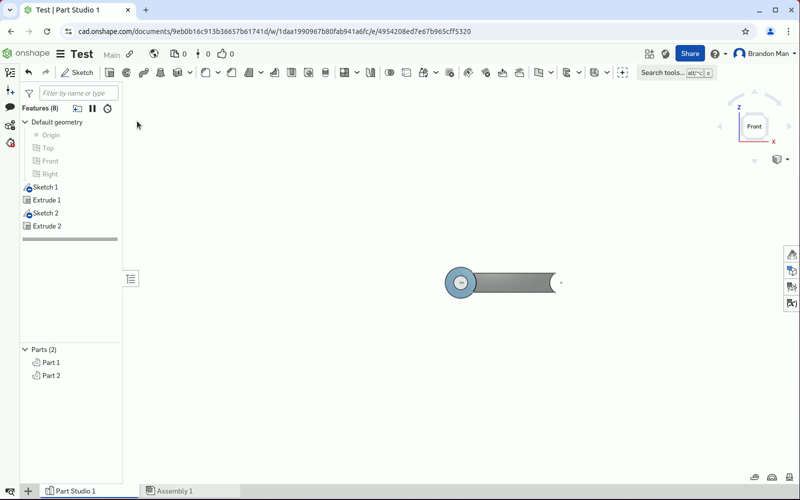
key(shift+h)
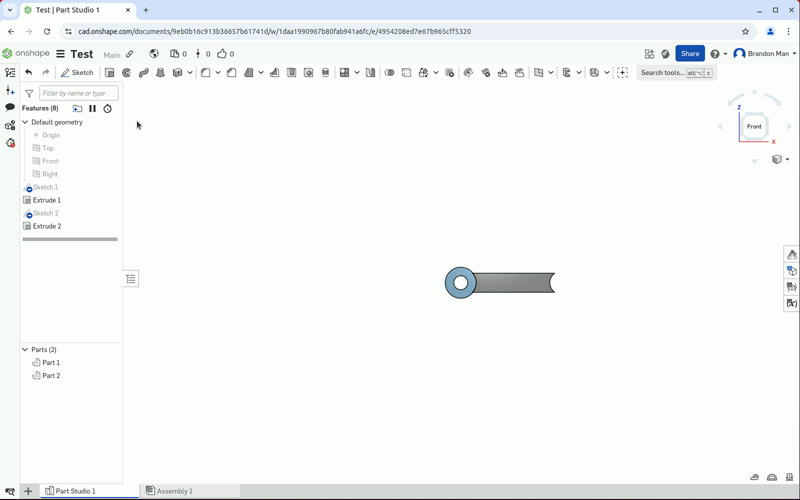
mouse_move(73, 189)
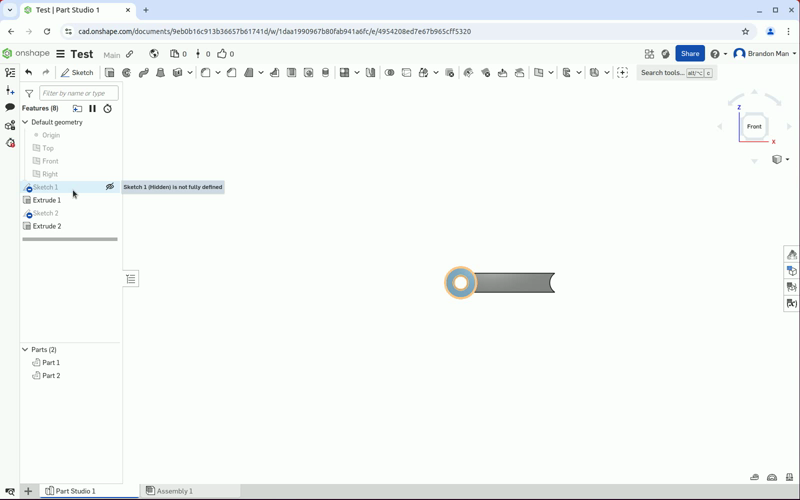
click(73, 189)
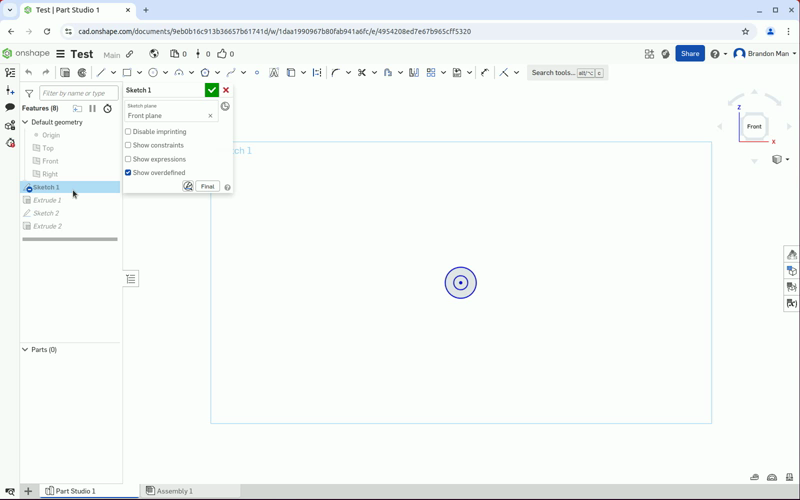
mouse_move(229, 92)
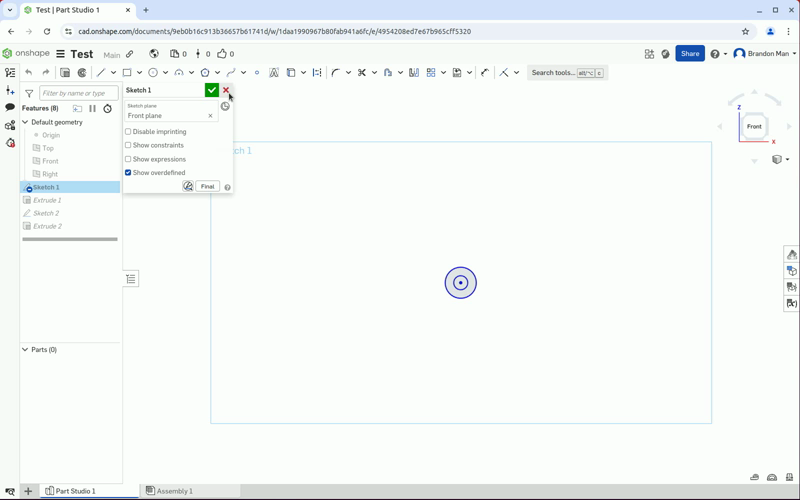
click(229, 92)
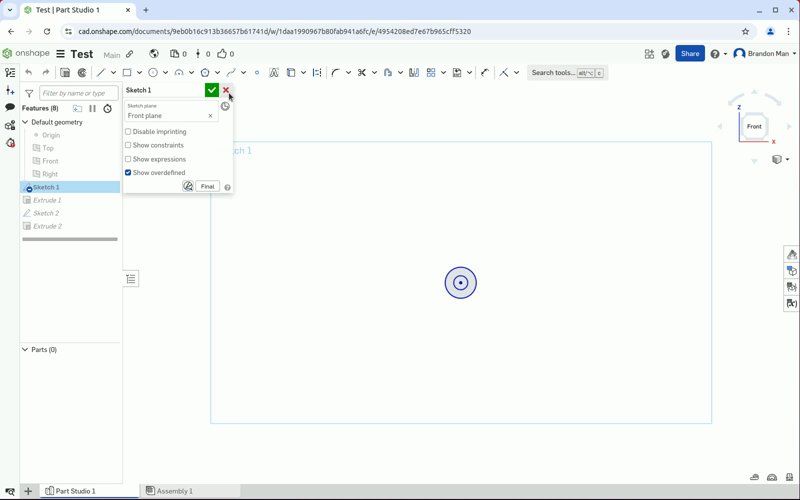
key(shift+s)
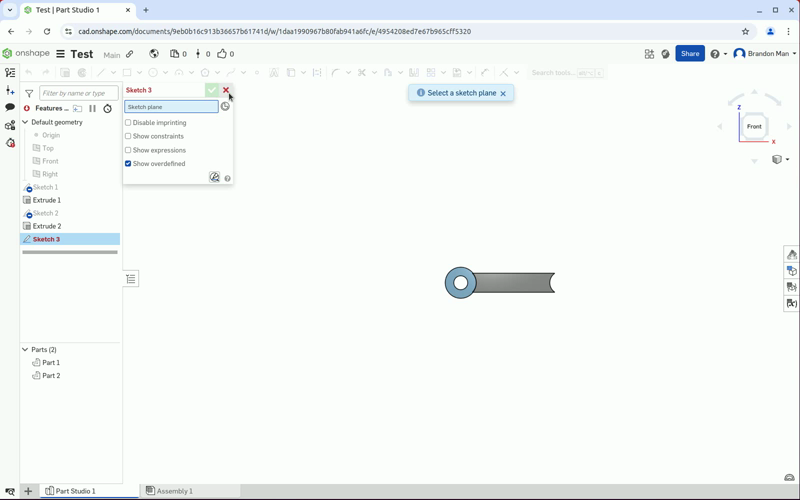
mouse_move(73, 163)
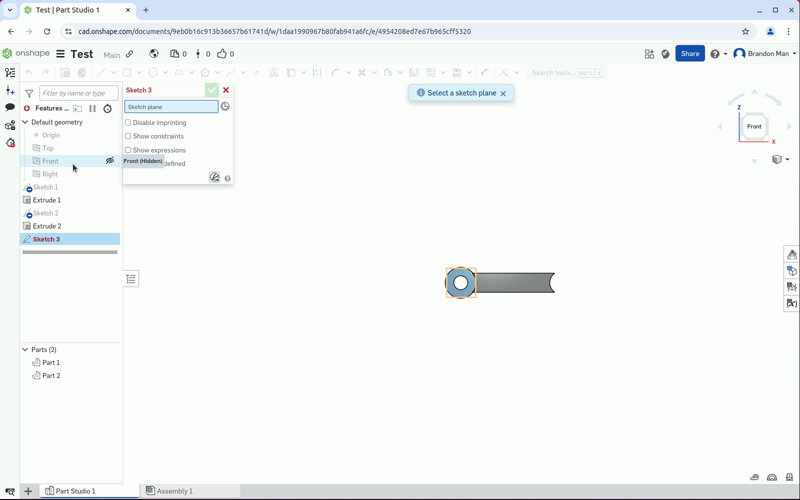
click(73, 163)
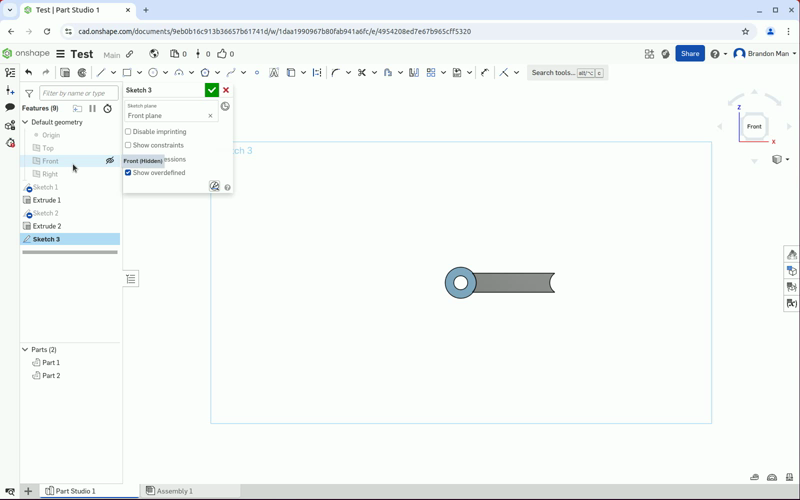
mouse_move(73, 352)
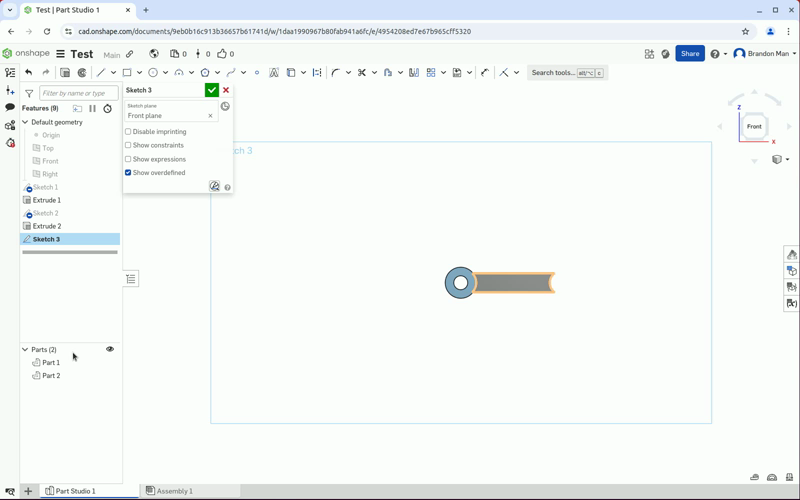
key(y)
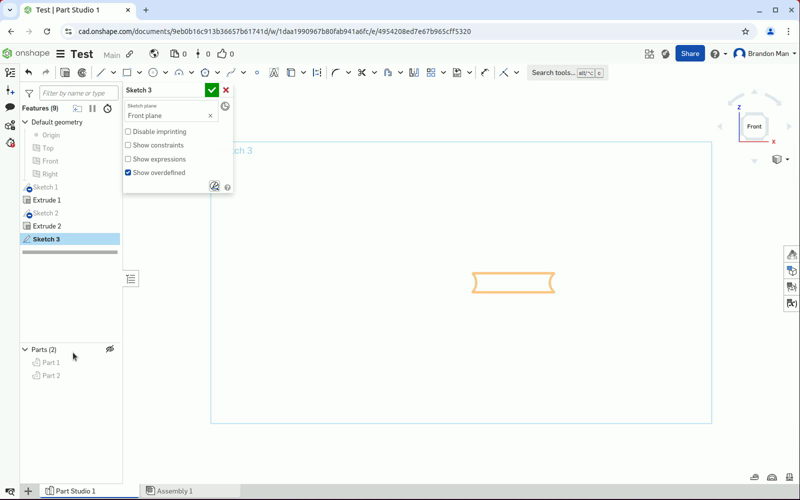
key(c)
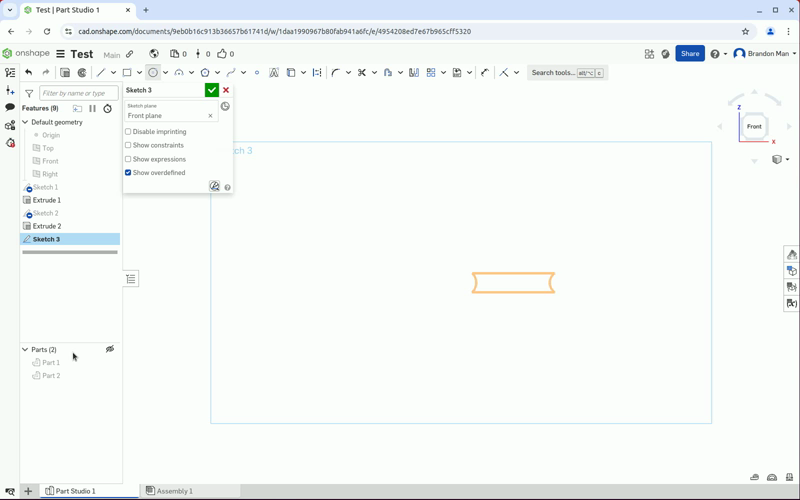
key_down(shift)
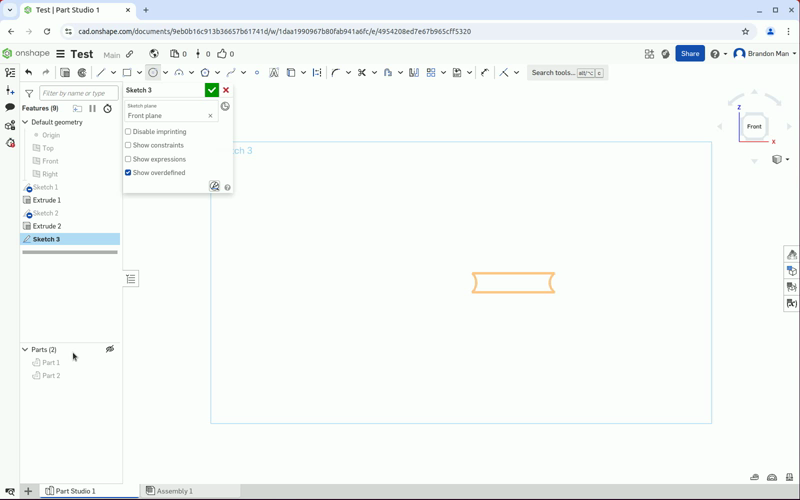
mouse_move(562, 282)
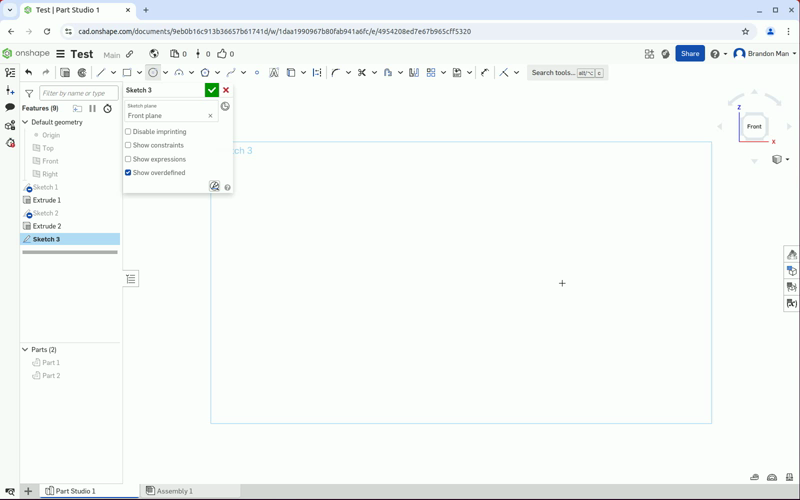
click(562, 282)
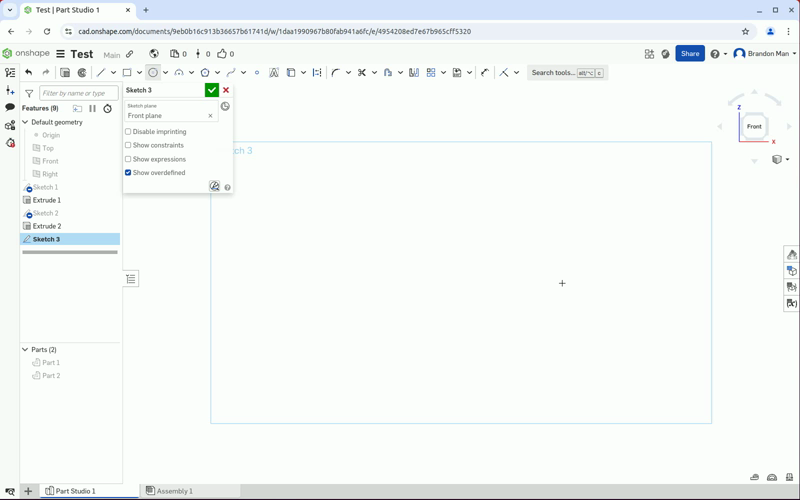
key_up(shift)
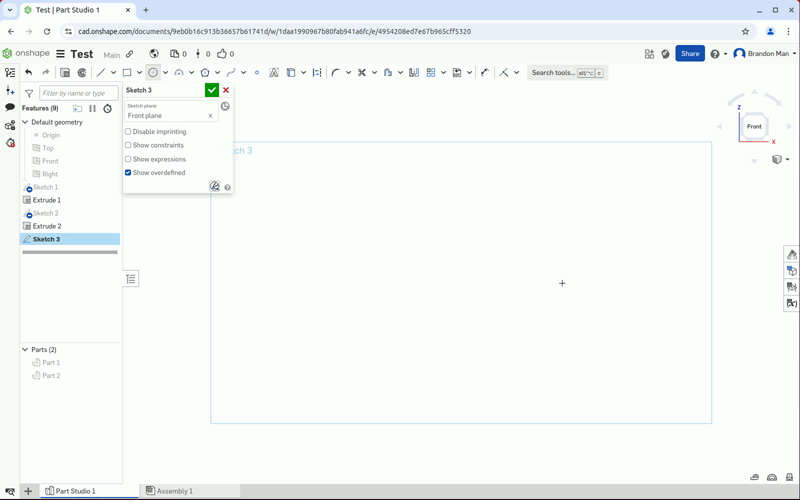
mouse_move(574, 282)
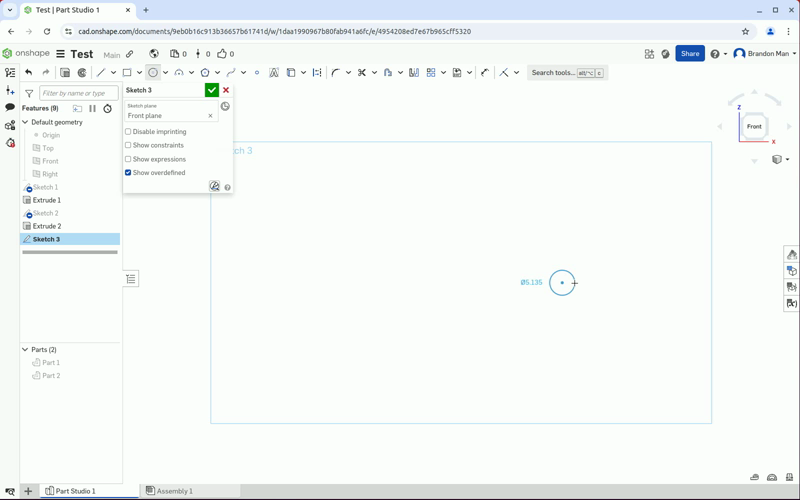
click(574, 282)
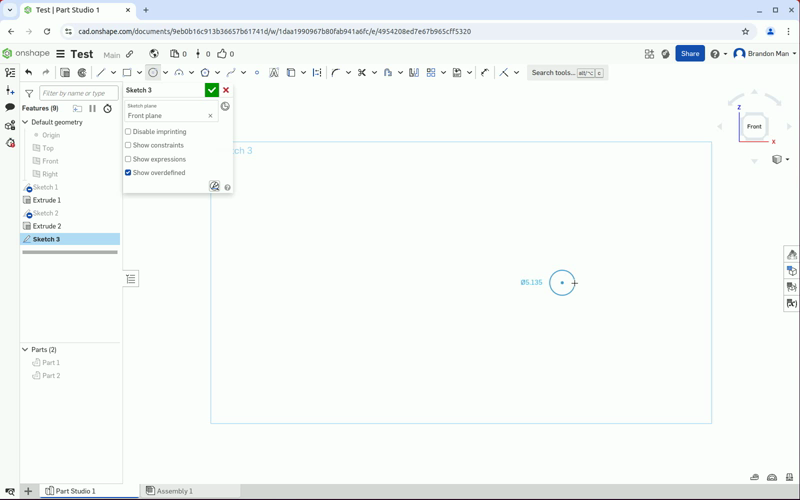
key(esc)
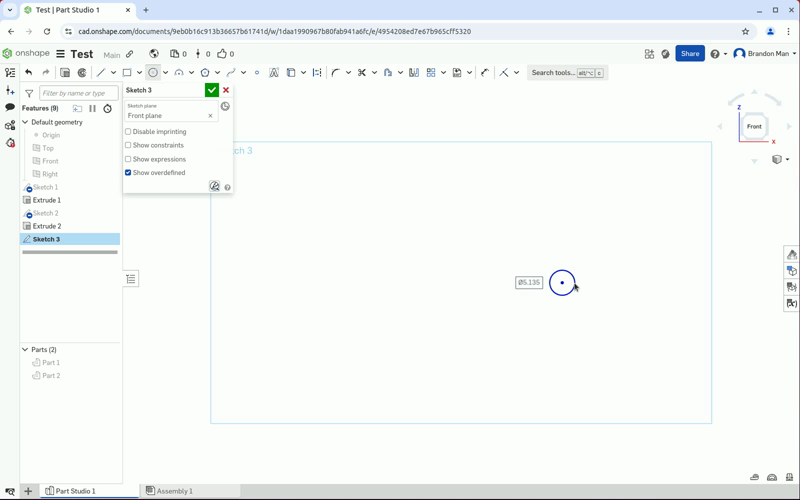
key(c)
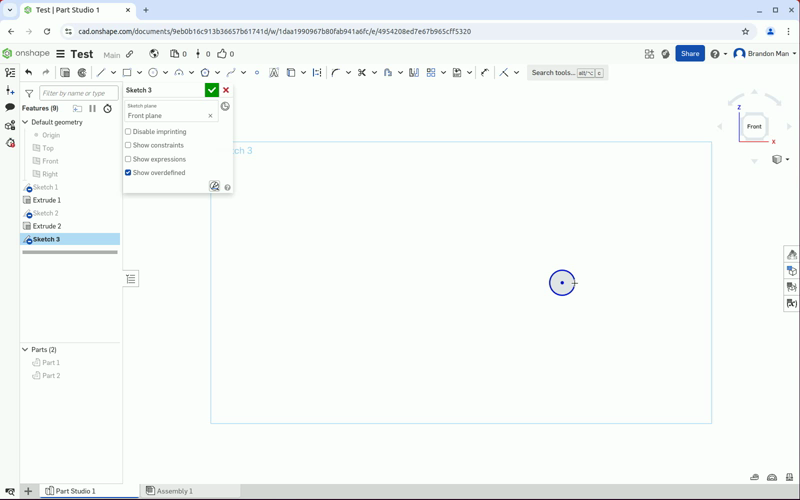
key_down(shift)
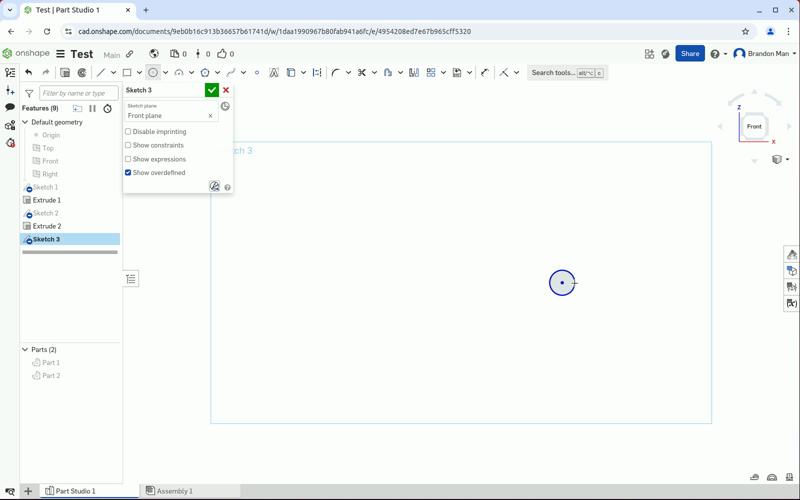
mouse_move(562, 282)
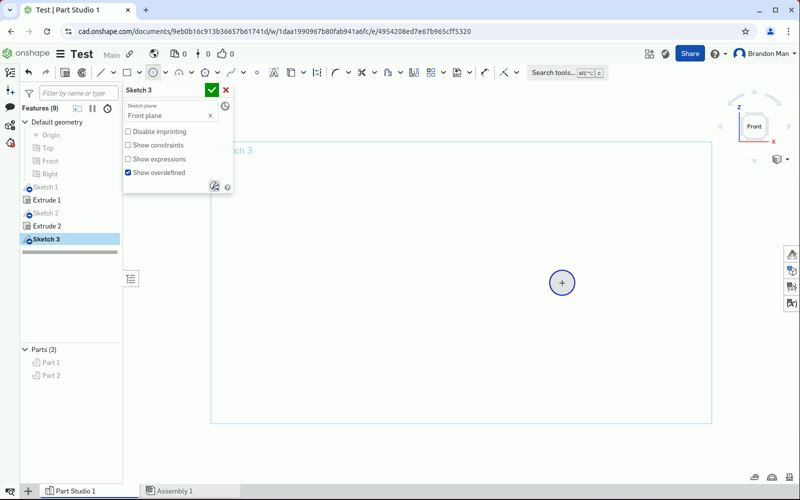
click(562, 282)
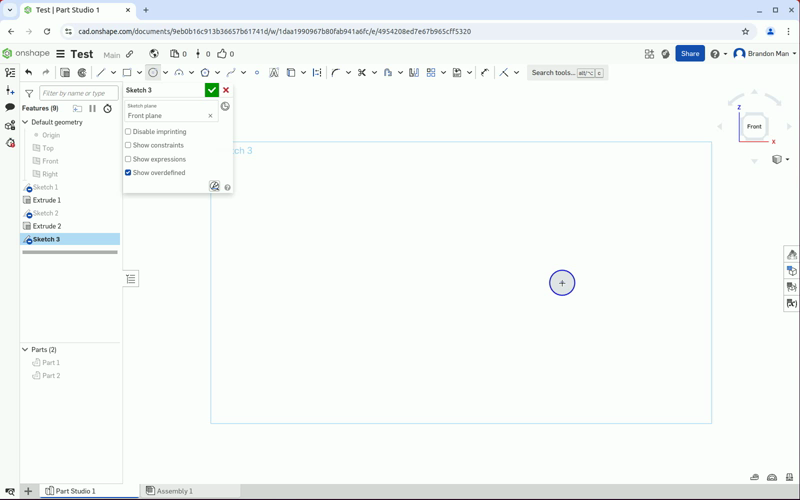
key_up(shift)
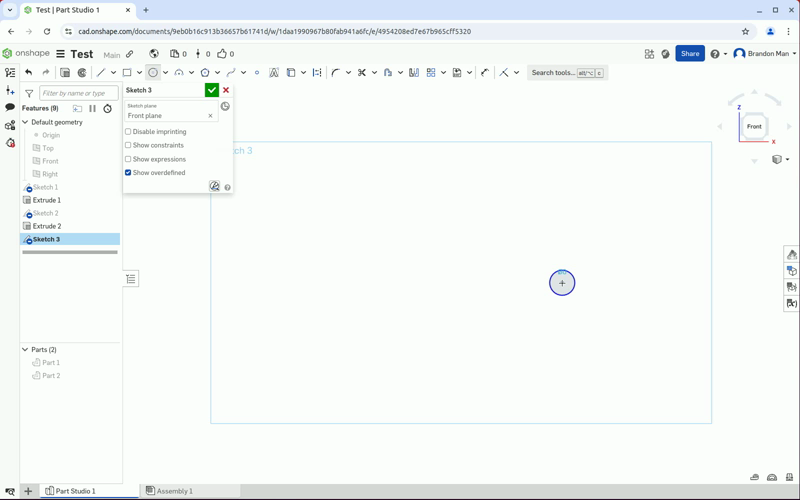
mouse_move(569, 282)
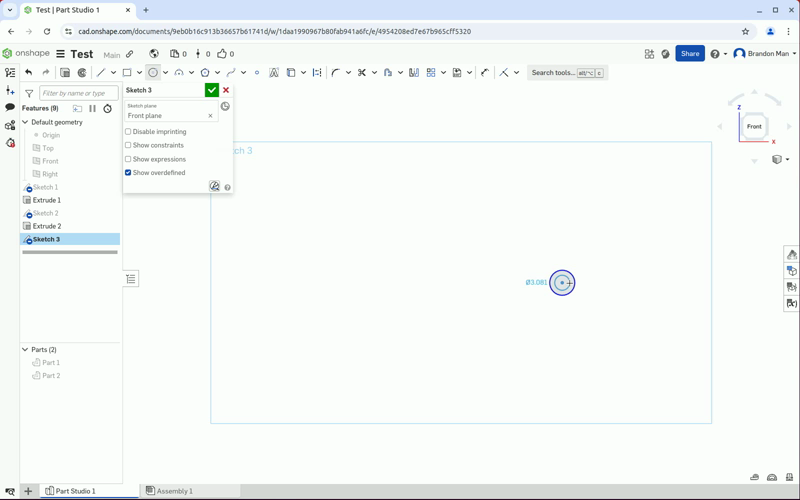
click(569, 282)
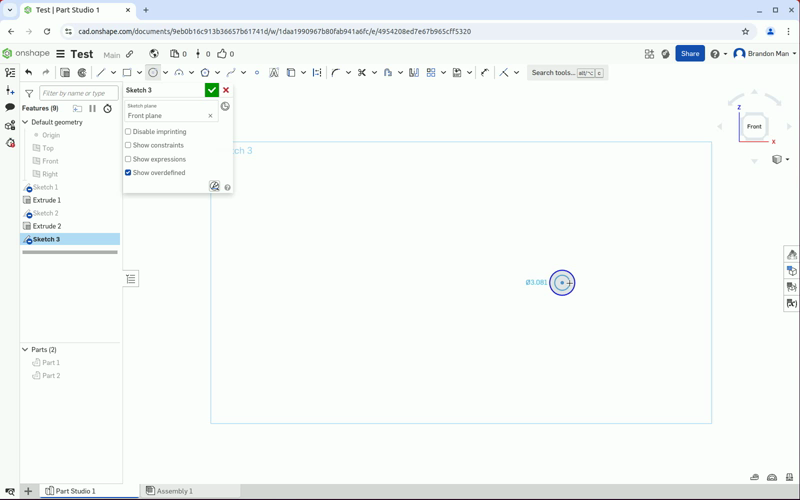
key(esc)
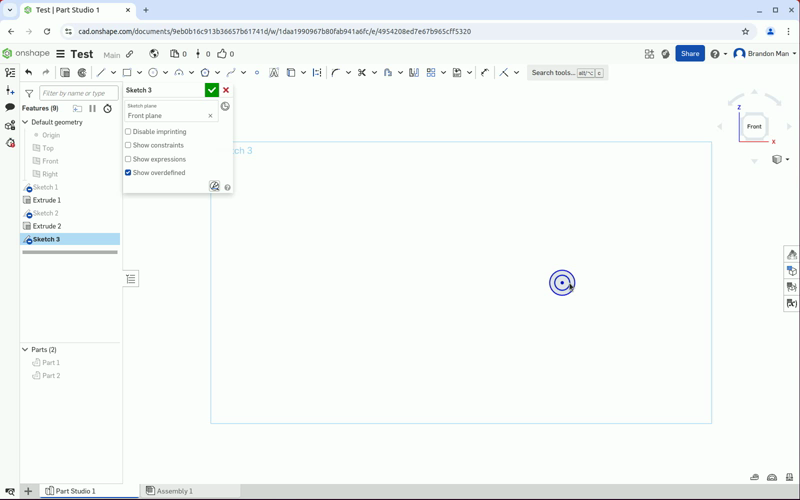
mouse_move(559, 293)
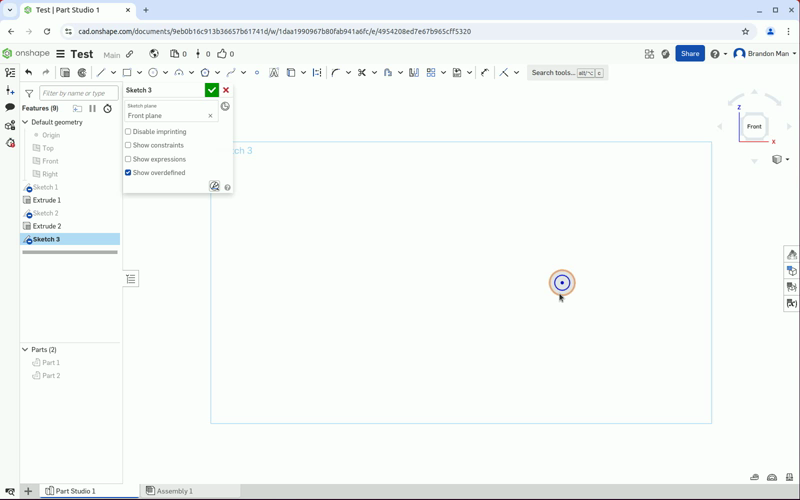
scroll(6)
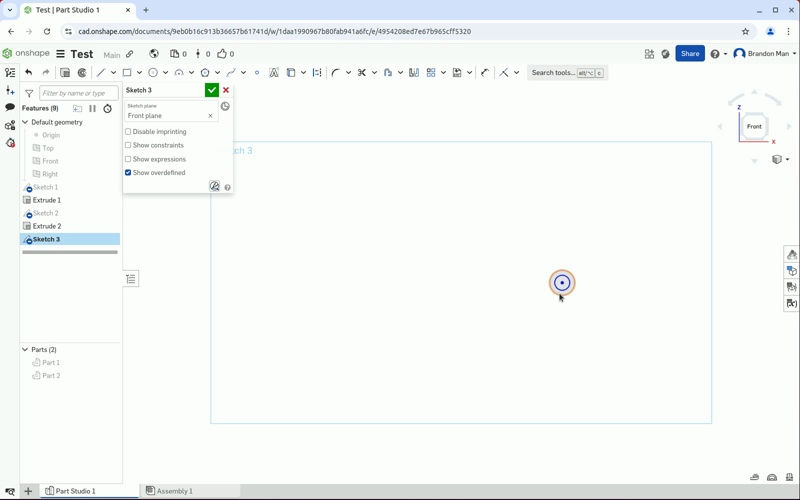
scroll(6)
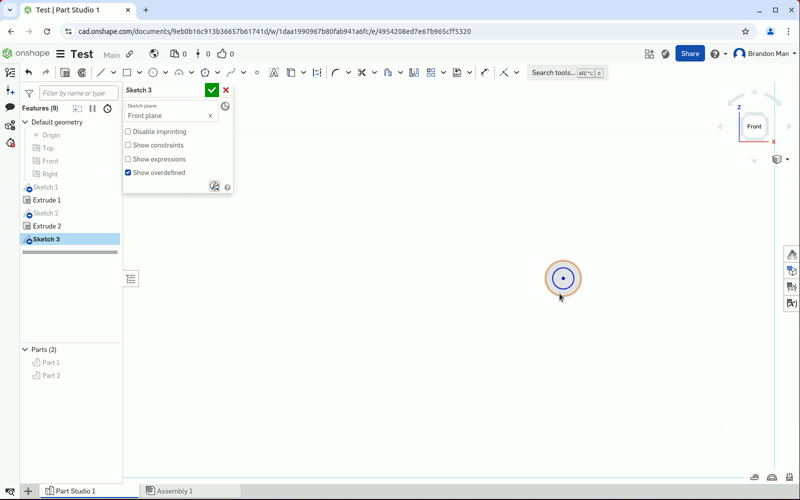
scroll(6)
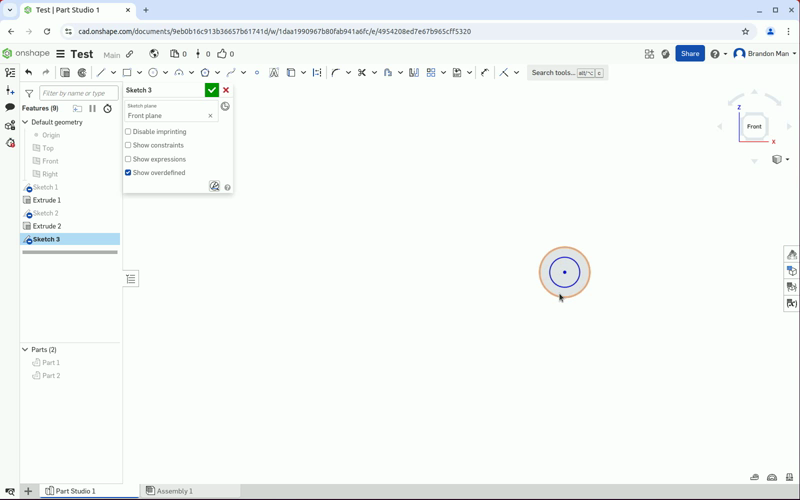
scroll(6)
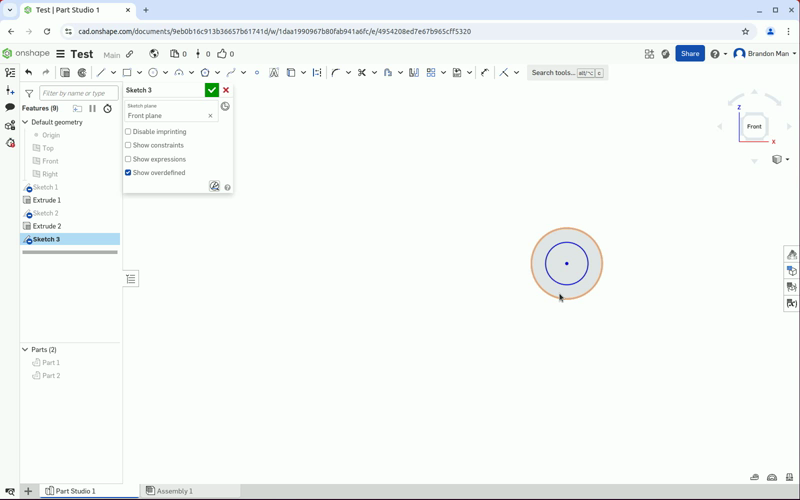
scroll(6)
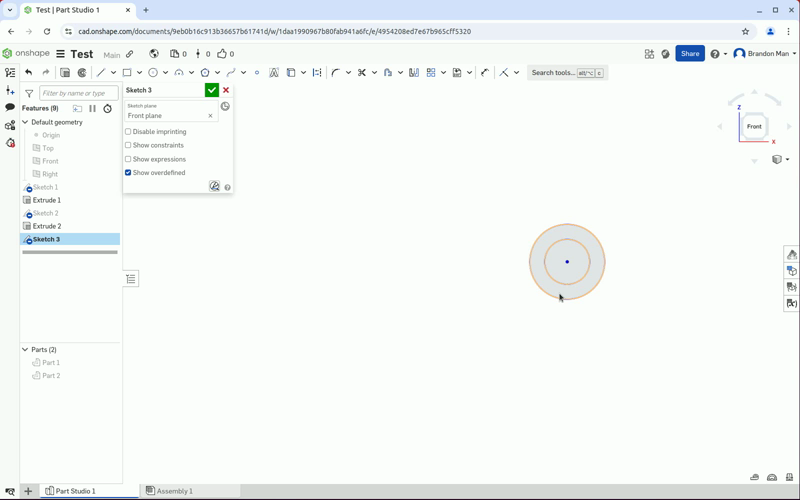
scroll(6)
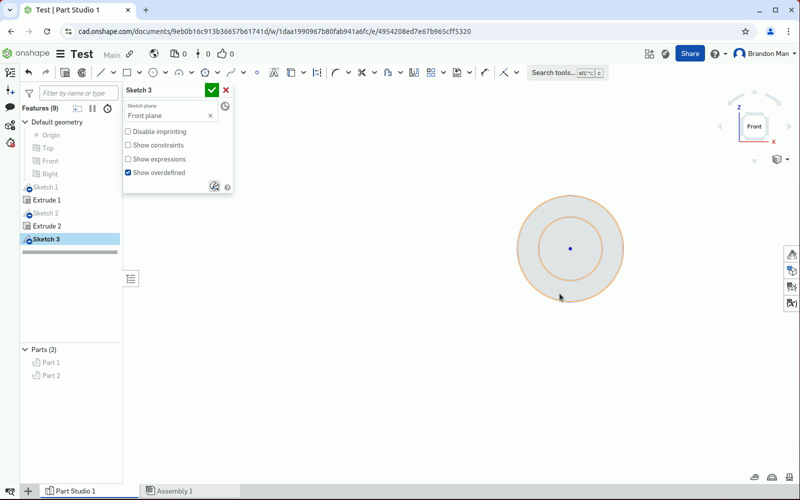
scroll(6)
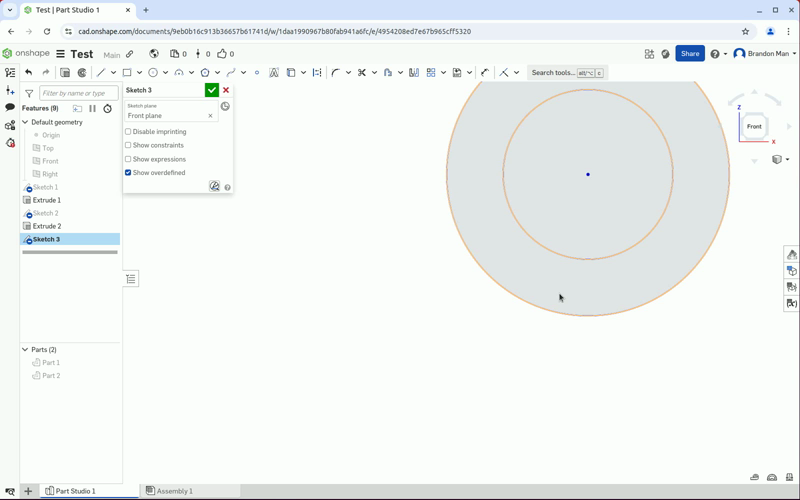
click(559, 293)
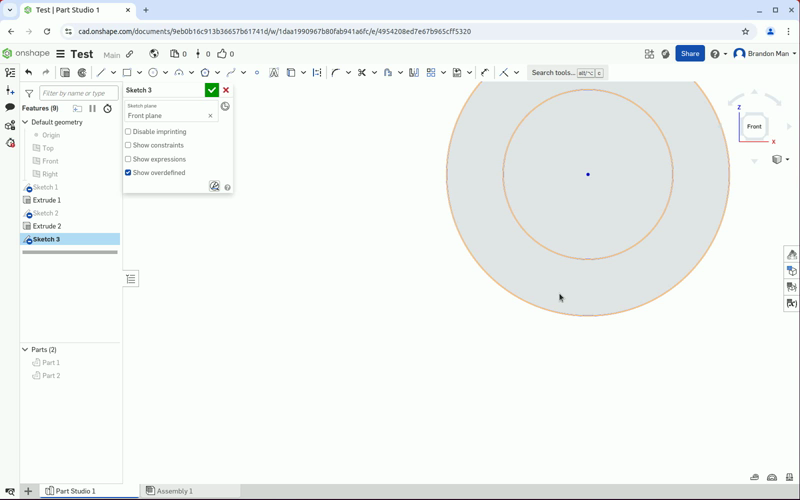
scroll(-6)
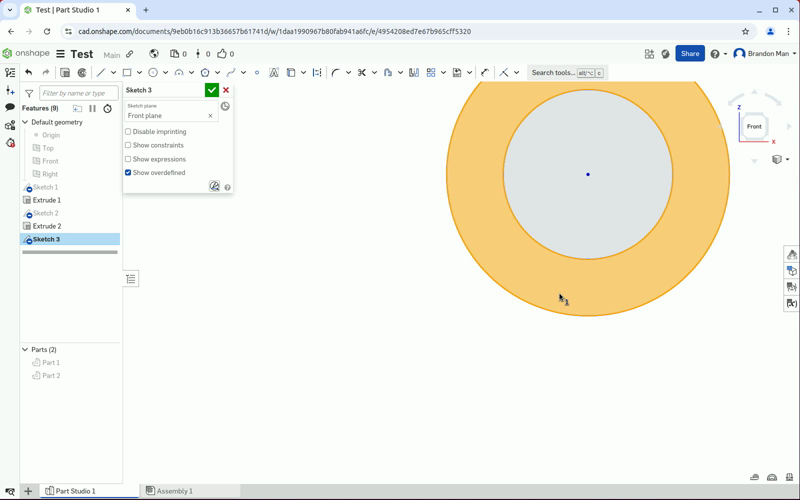
scroll(-6)
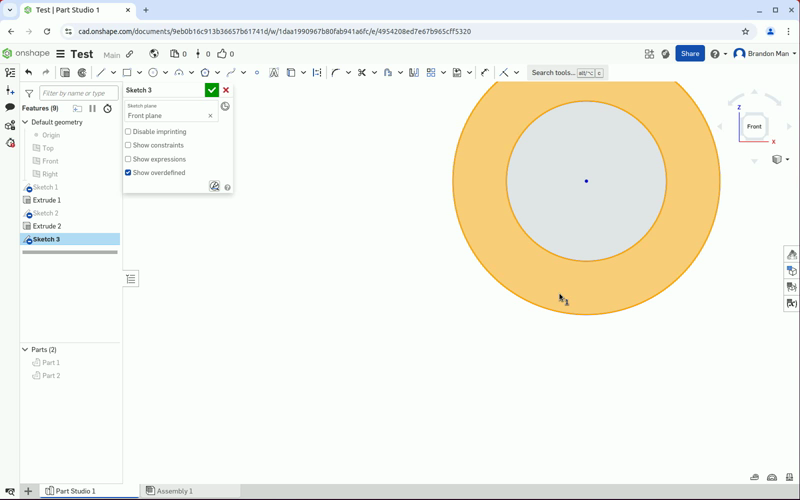
scroll(-6)
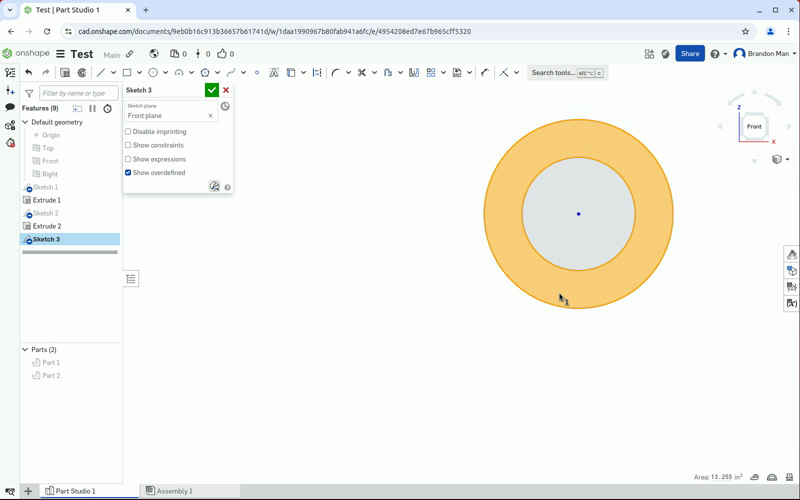
scroll(-6)
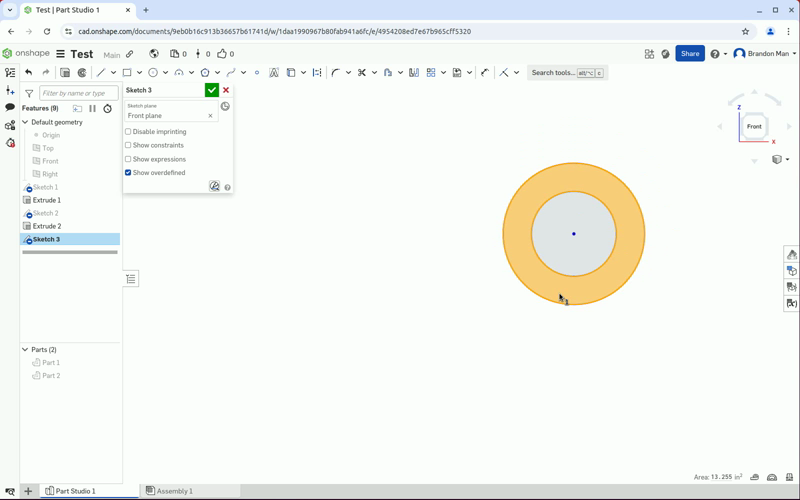
scroll(-6)
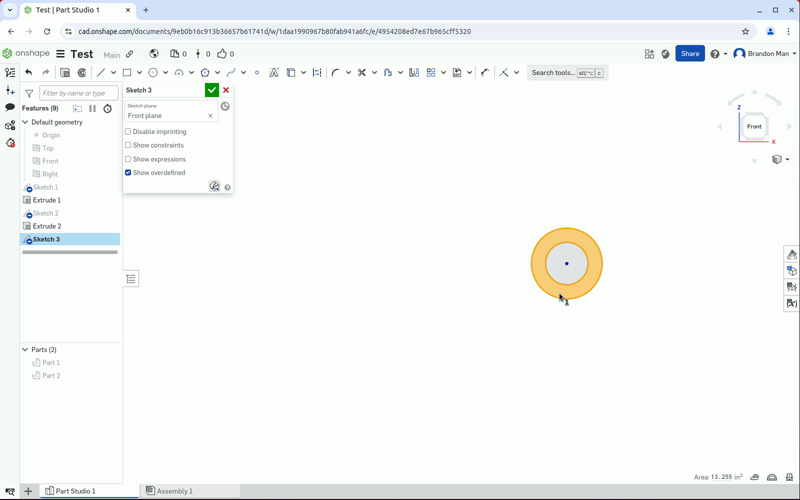
scroll(-6)
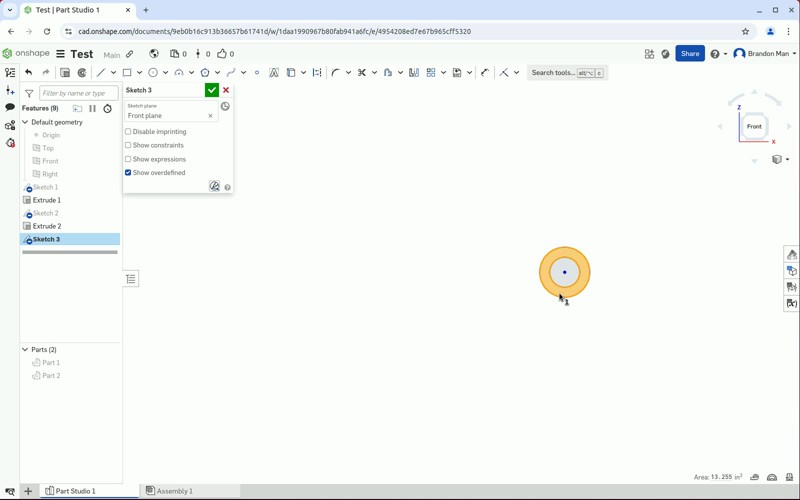
scroll(-6)
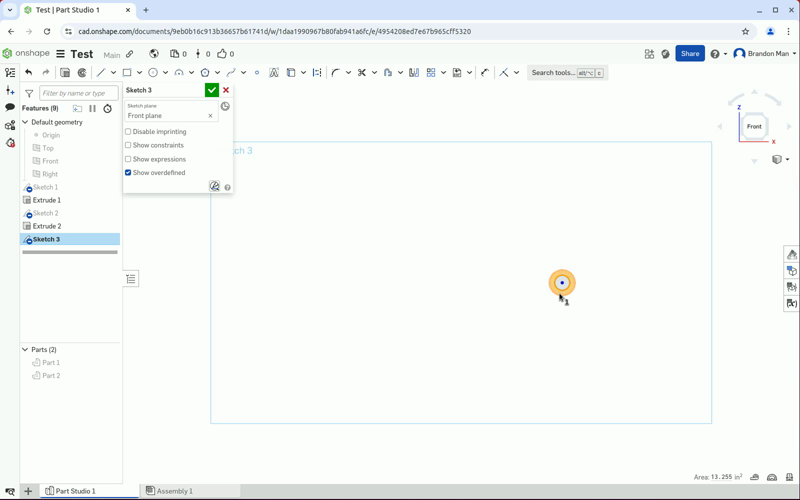
mouse_move(73, 352)
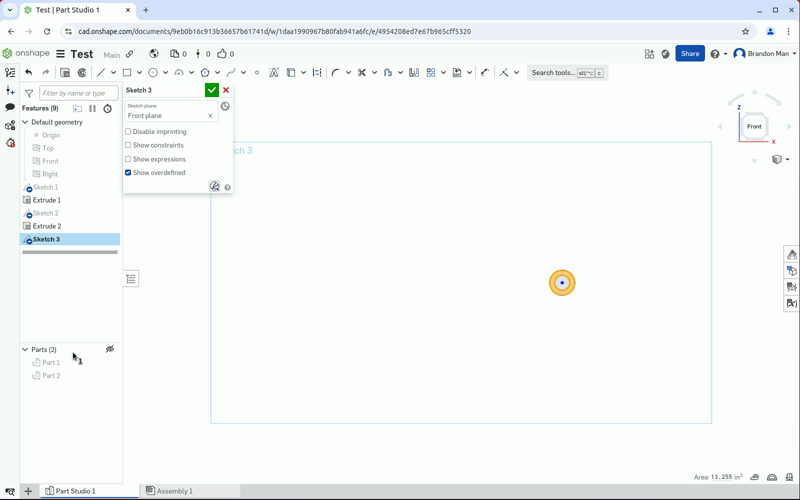
key(shift+y)
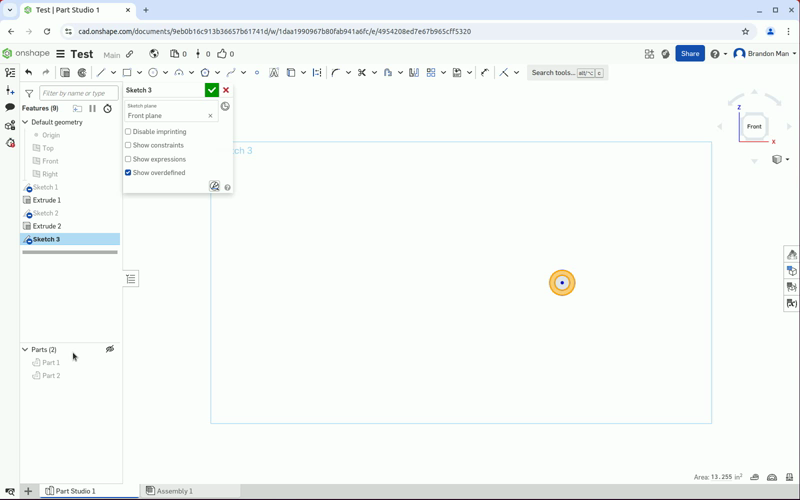
key(shift+e)
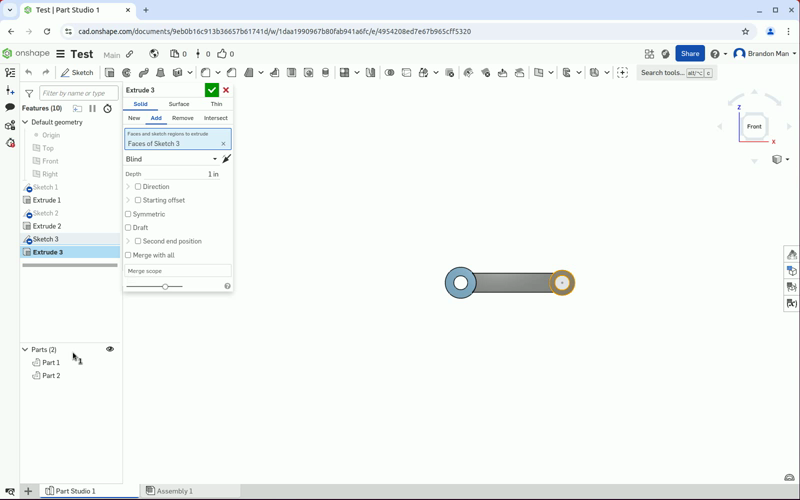
mouse_move(143, 106)
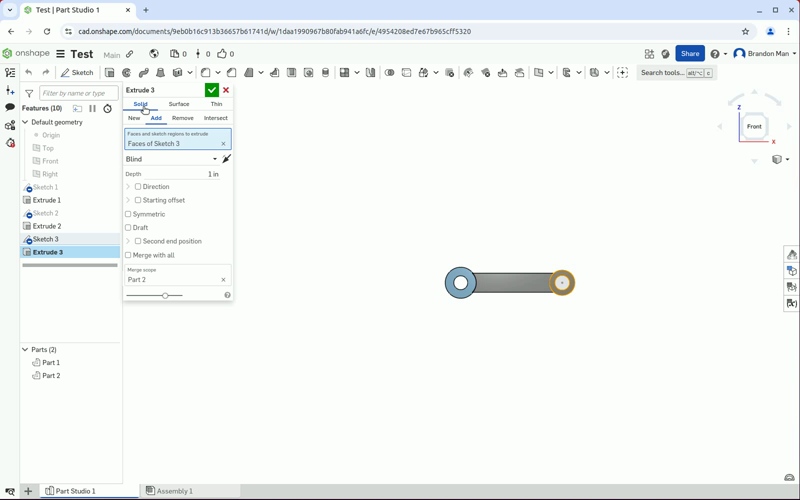
click(143, 106)
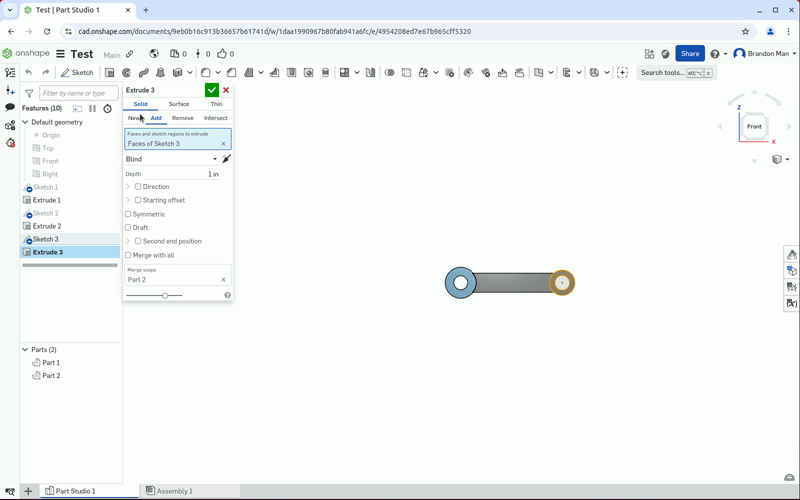
mouse_move(137, 120)
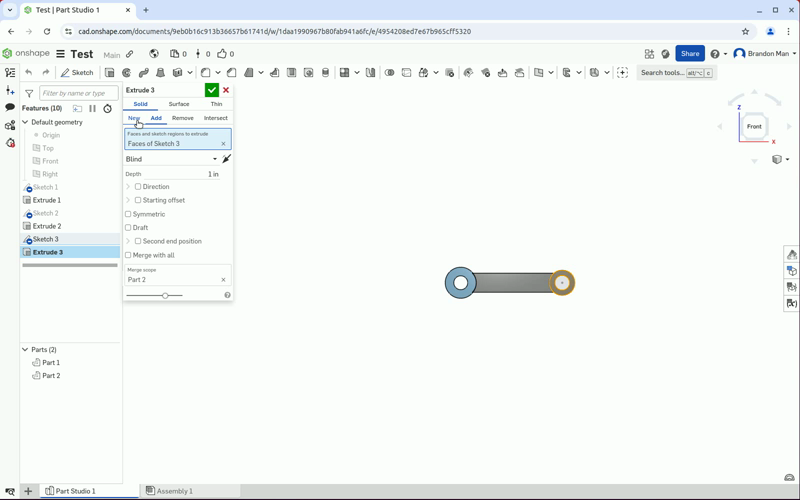
click(137, 120)
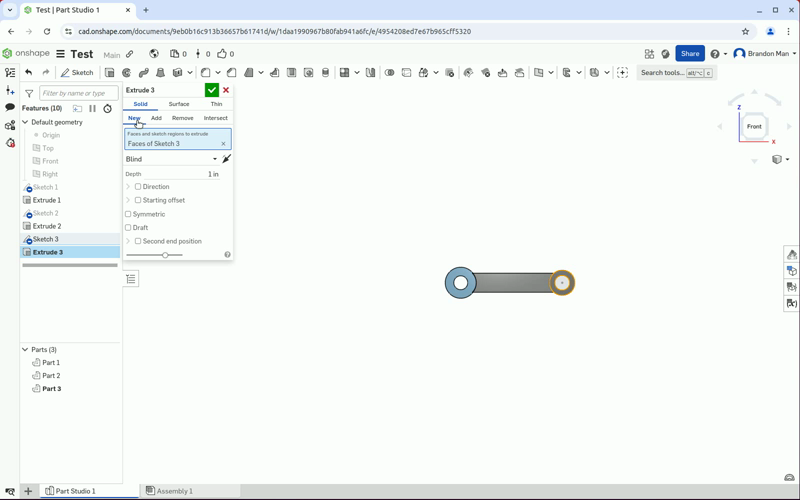
key(tab, 4)
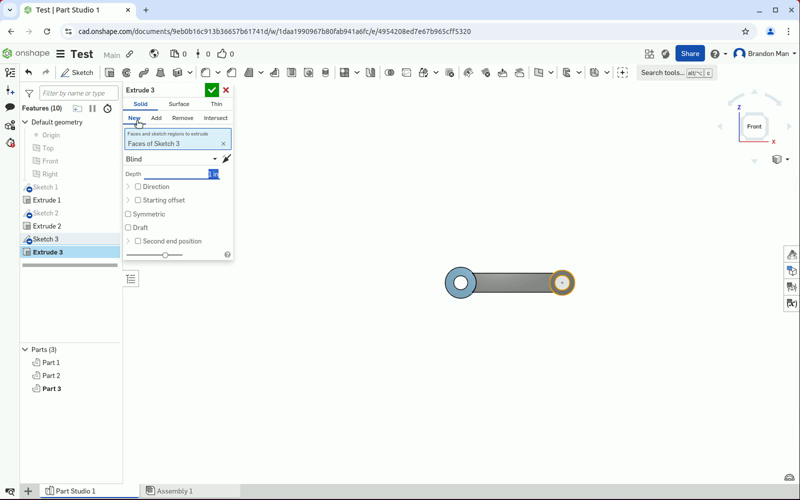
text(6.018)
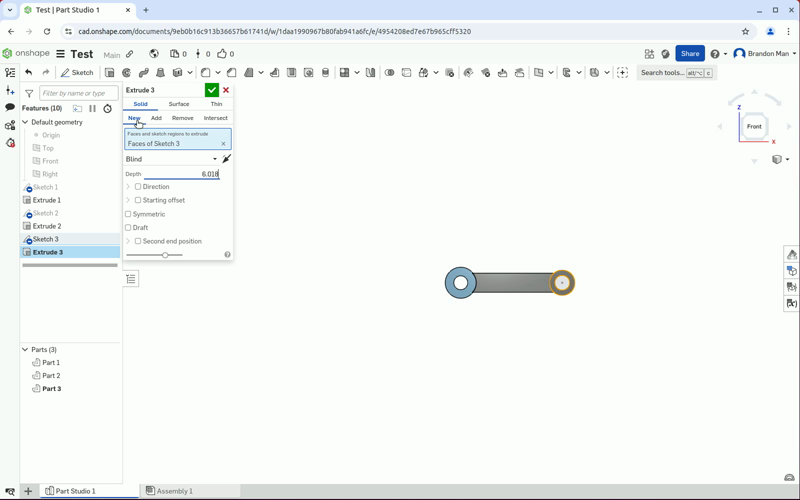
key(enter)
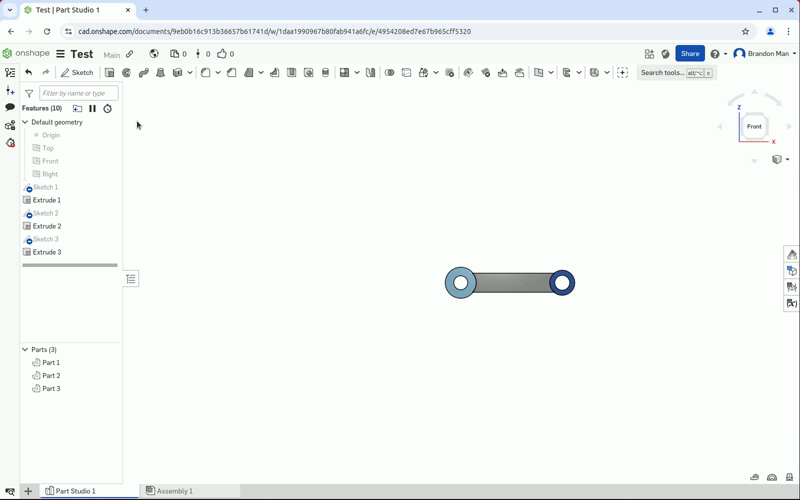
key(shift+h)
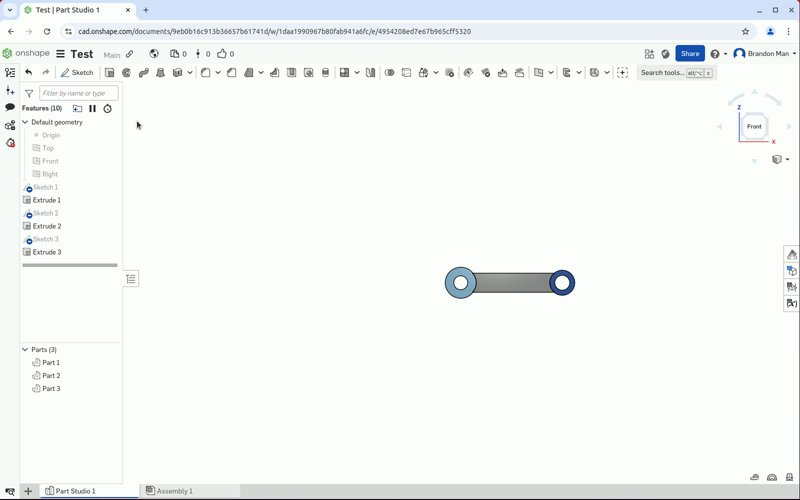
key(shift+h)
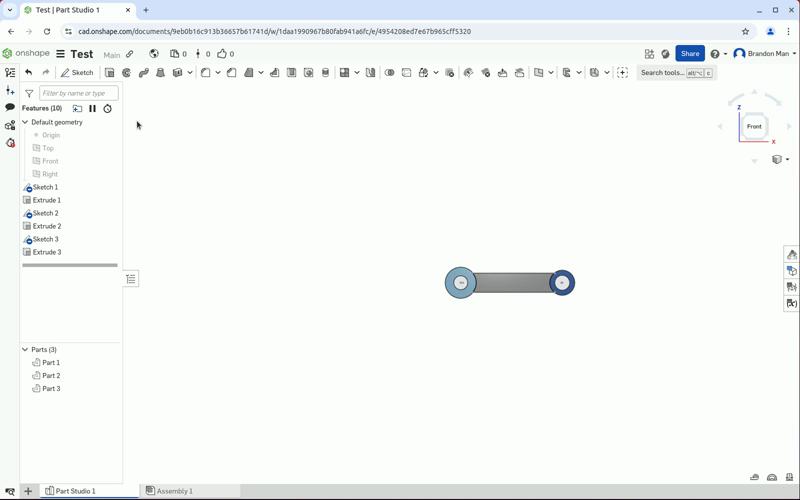
key(shift+7)
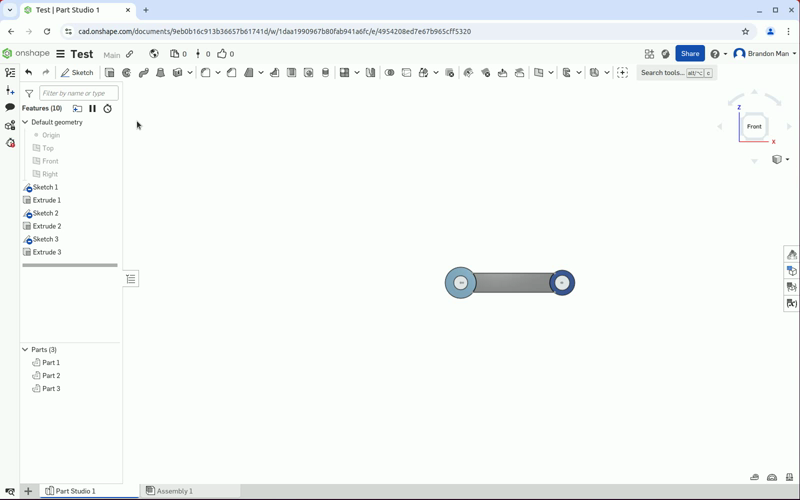
key(left, 2)
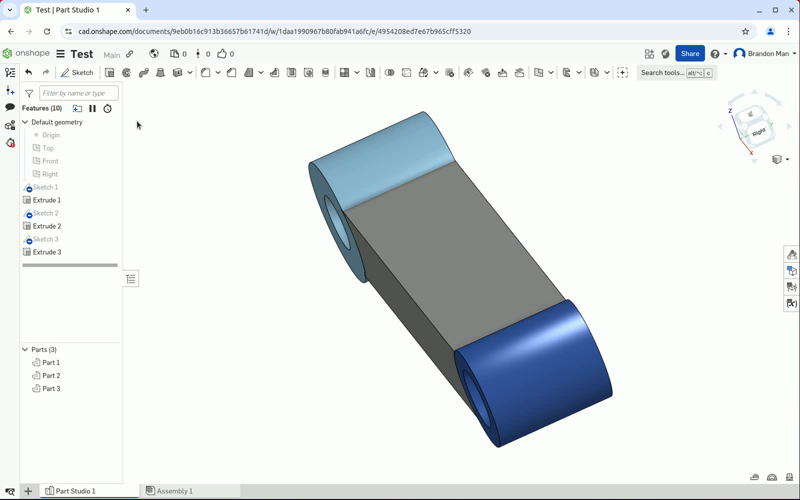
key(down, 2)
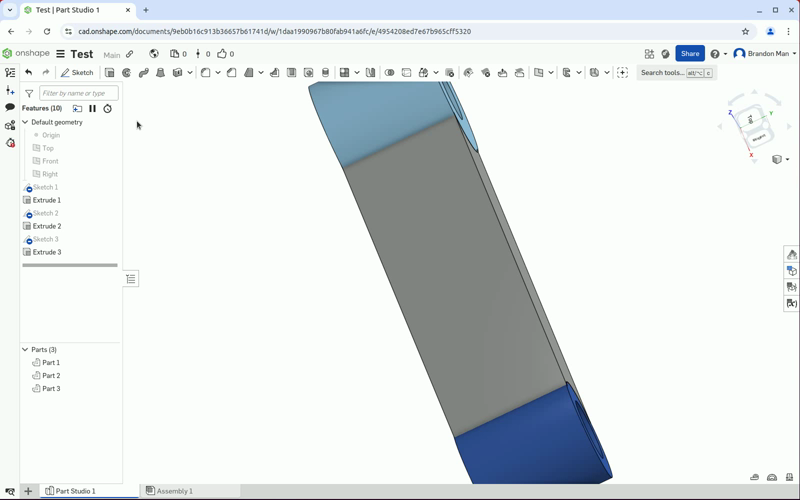
key(up, 2)
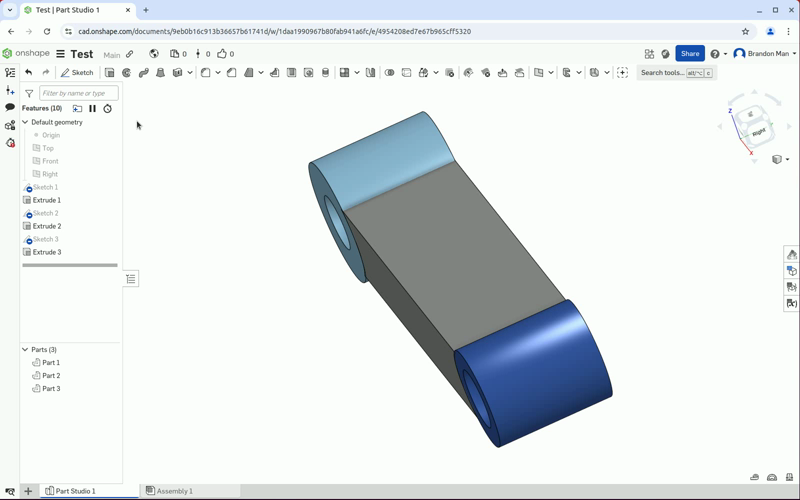
key(right, 2)
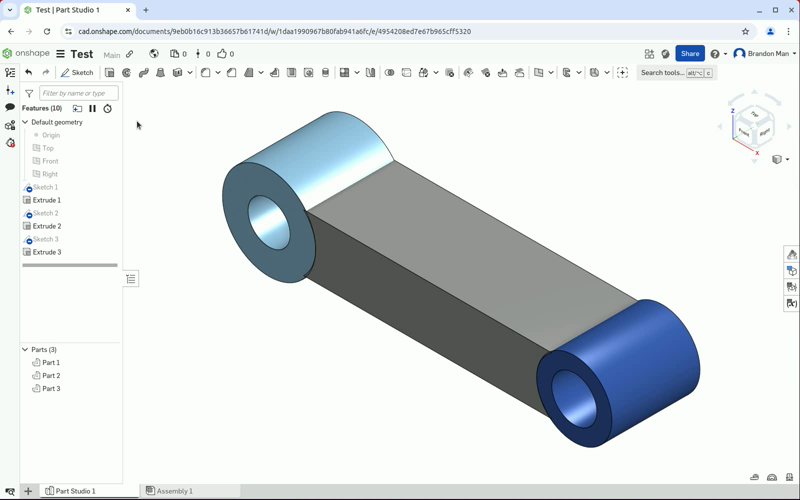
mouse_move(73, 189)
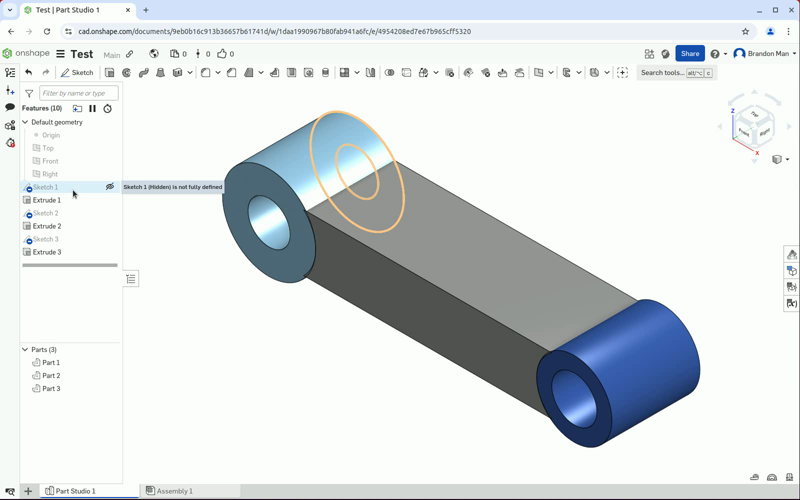
click(73, 189)